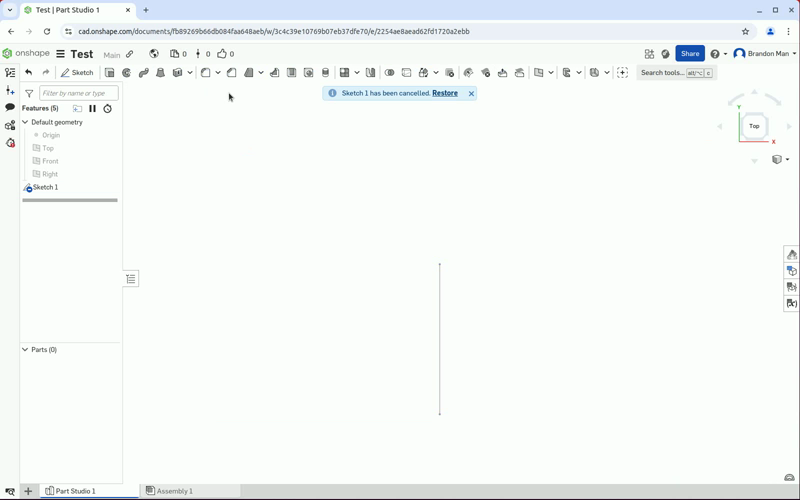
key(shift+h)
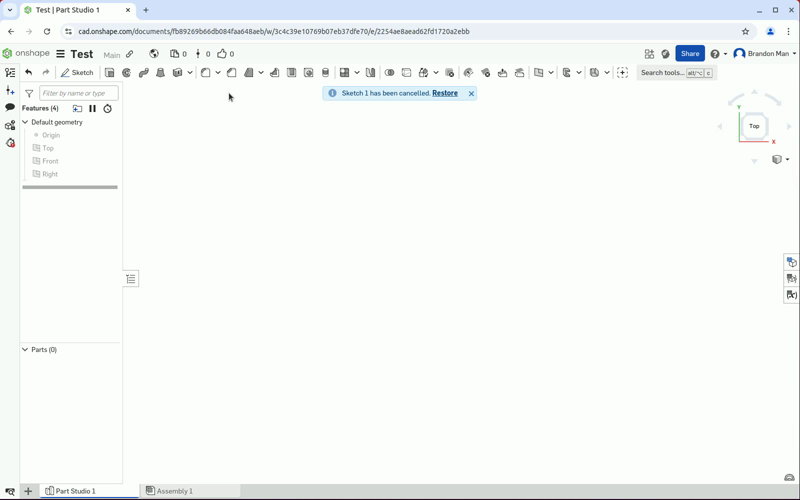
mouse_move(73, 352)
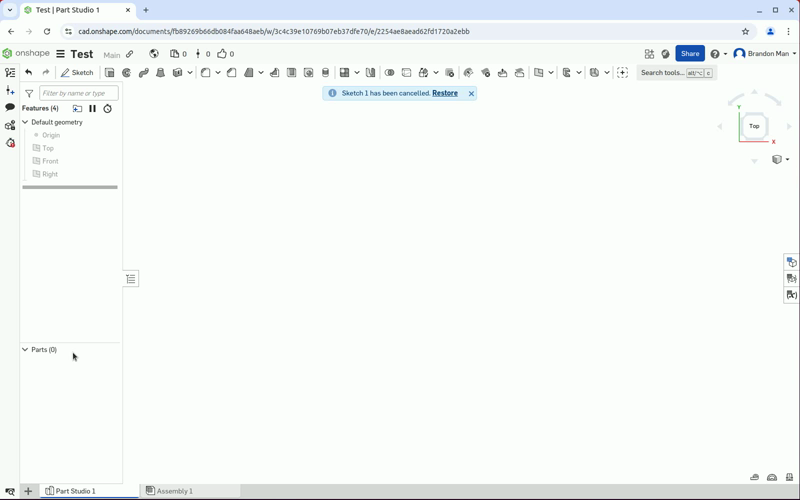
key(y)
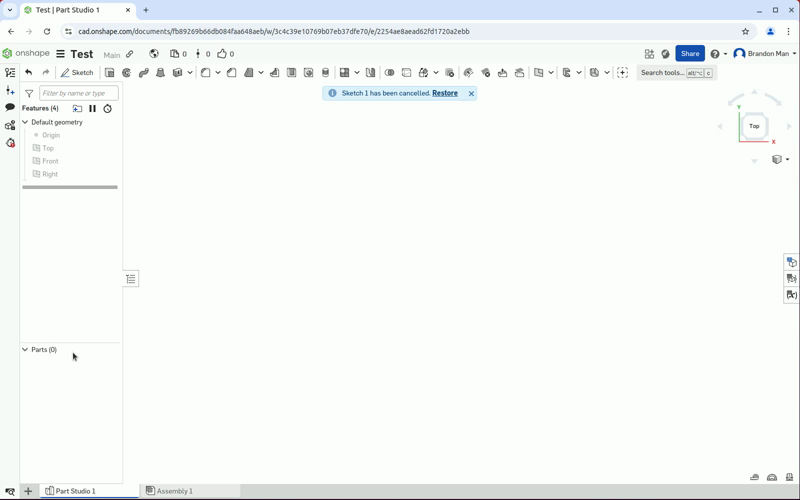
key(shift+p)
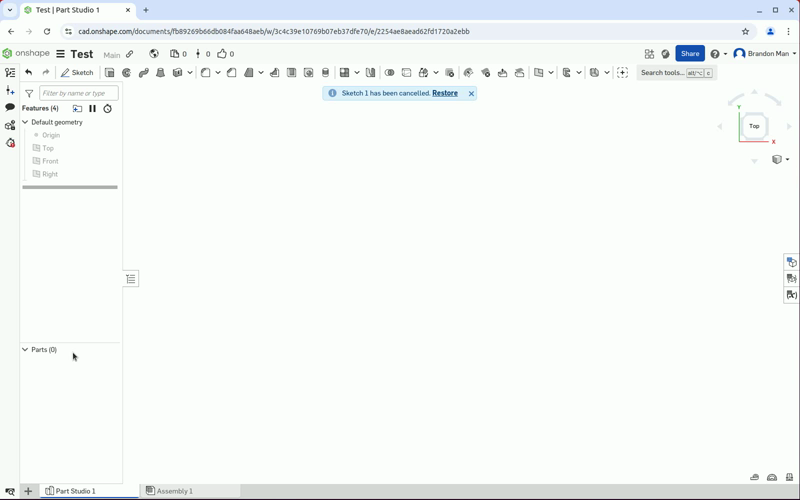
key(space)
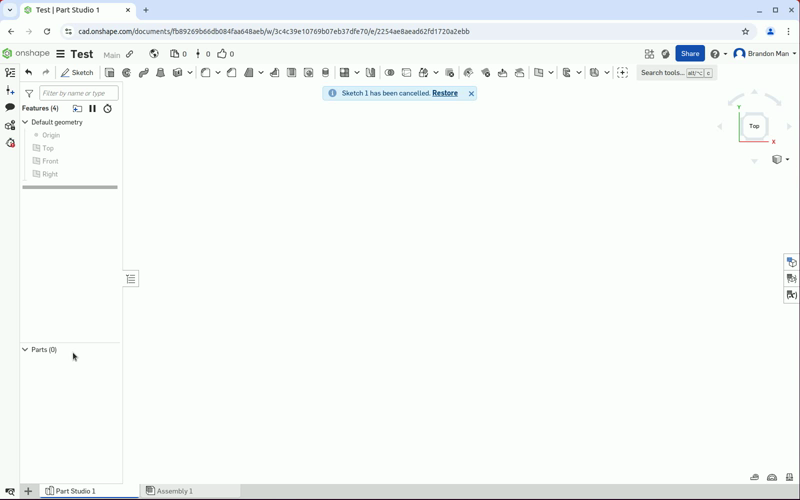
key_down(shift)
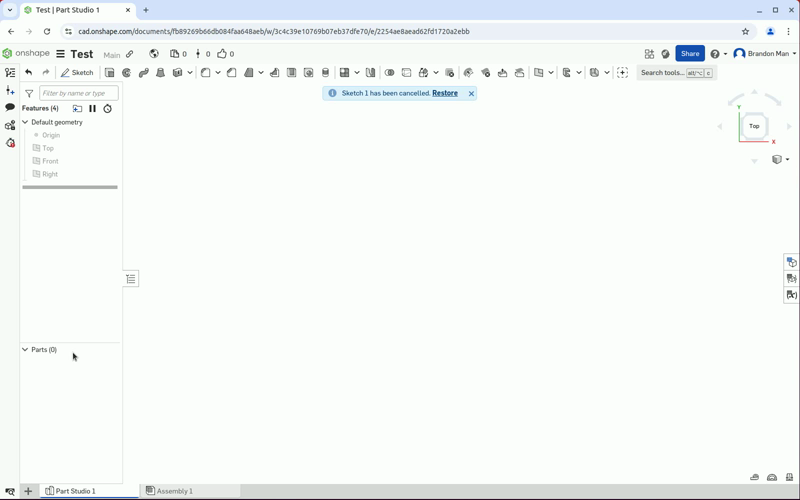
key(up)
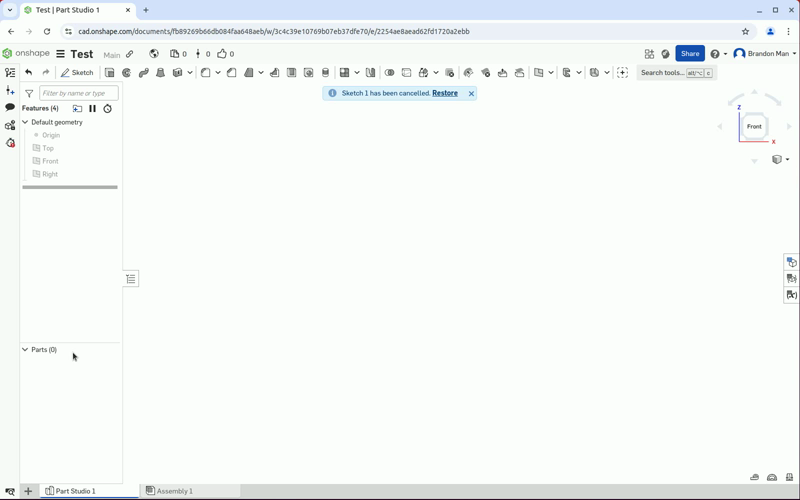
key_up(shift)
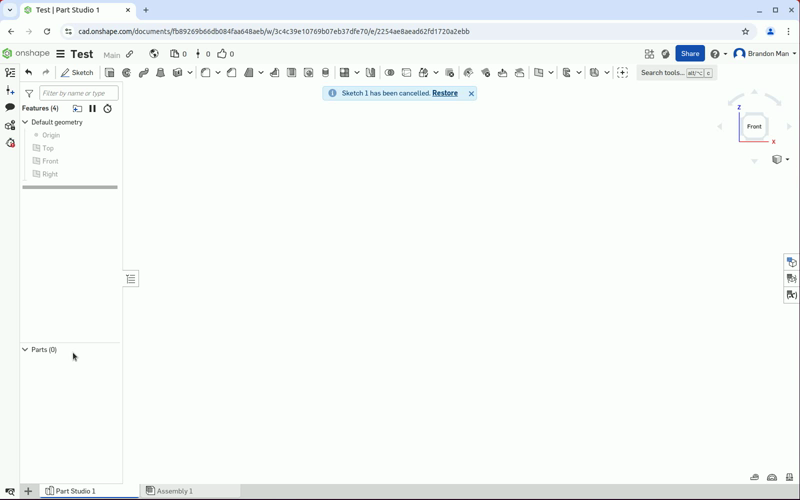
mouse_move(73, 352)
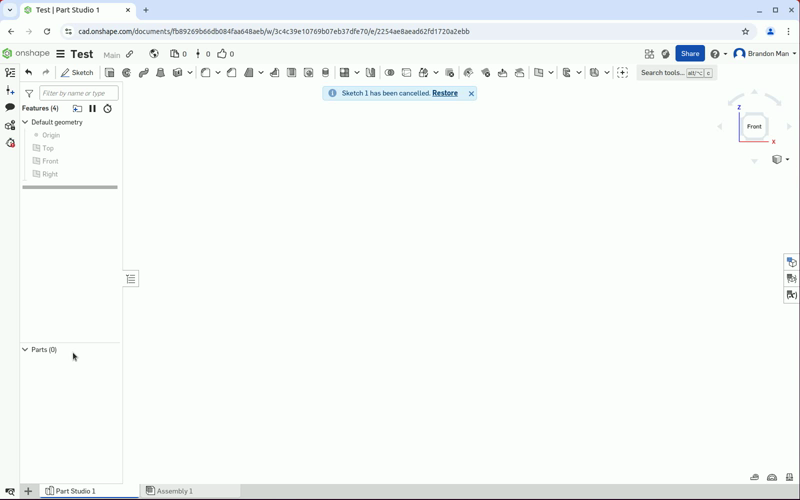
key(shift+y)
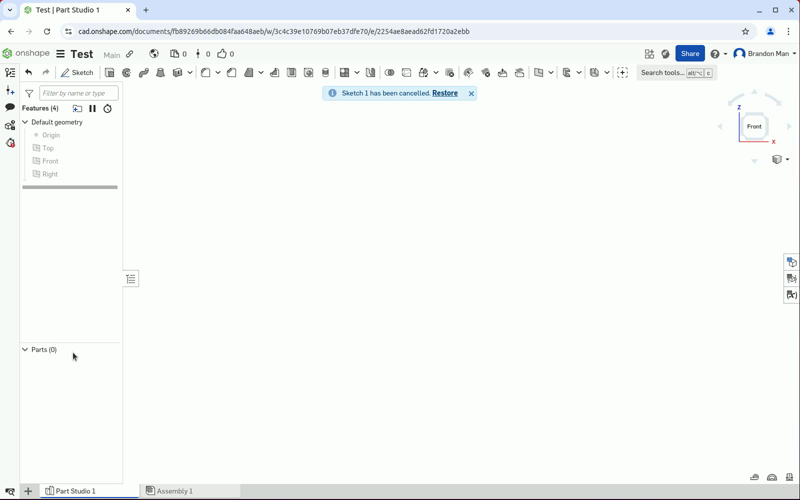
key(shift+s)
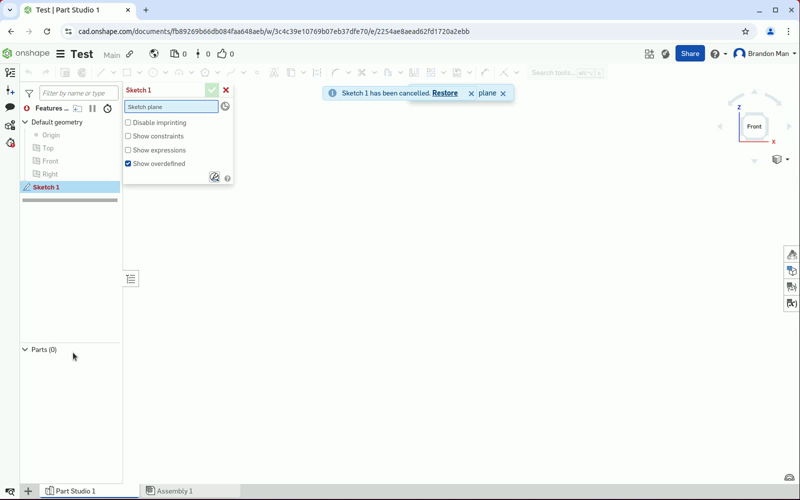
mouse_move(73, 163)
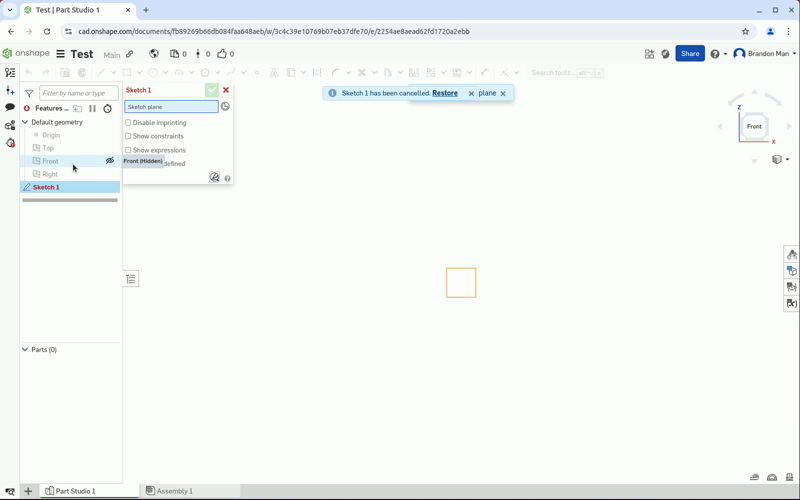
click(73, 163)
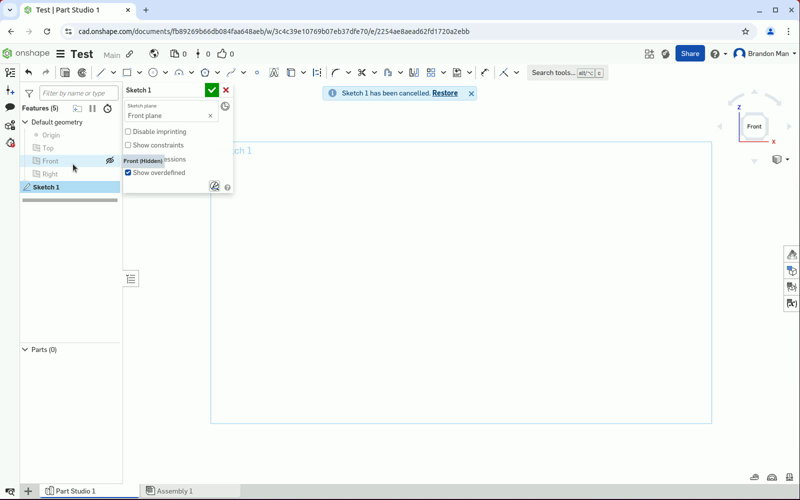
mouse_move(73, 352)
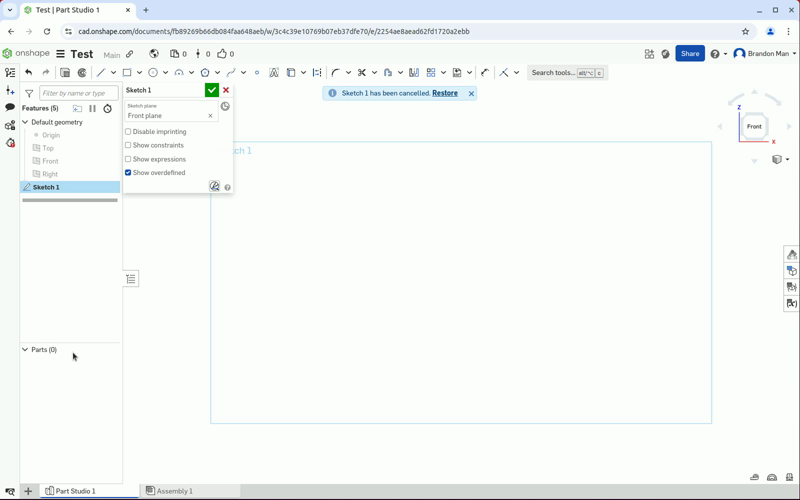
key(y)
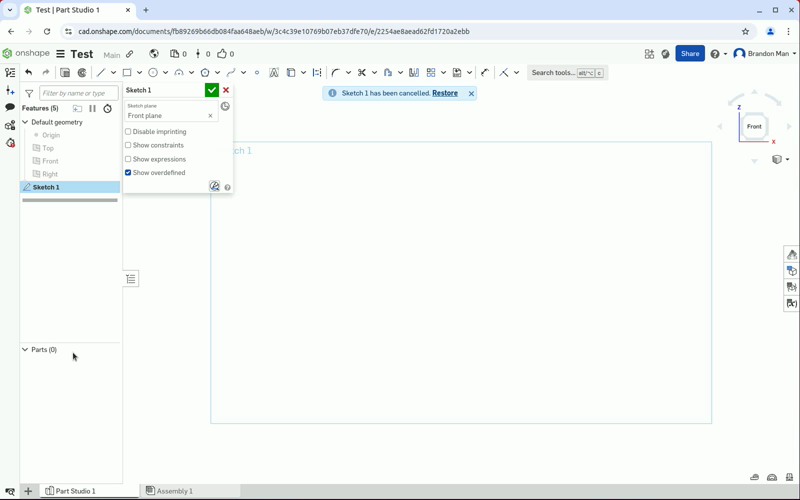
key(l)
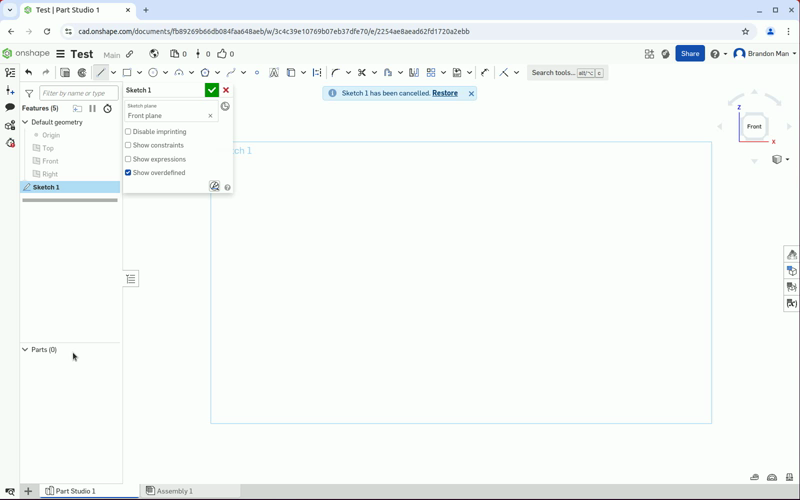
key_down(shift)
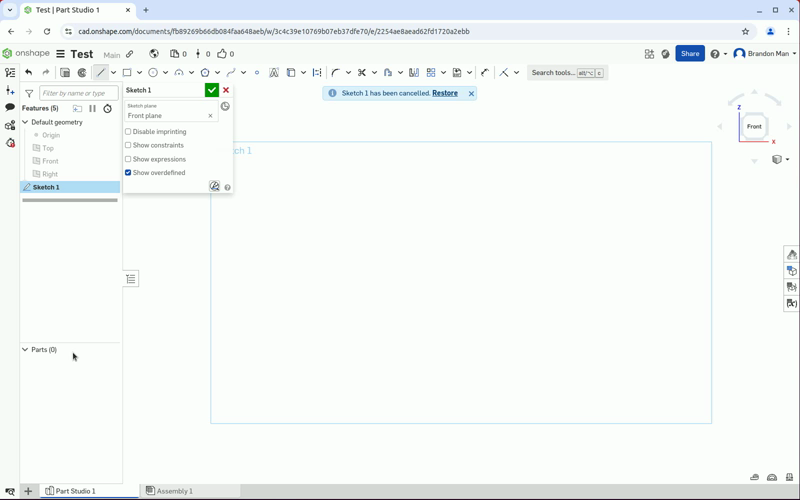
mouse_move(424, 313)
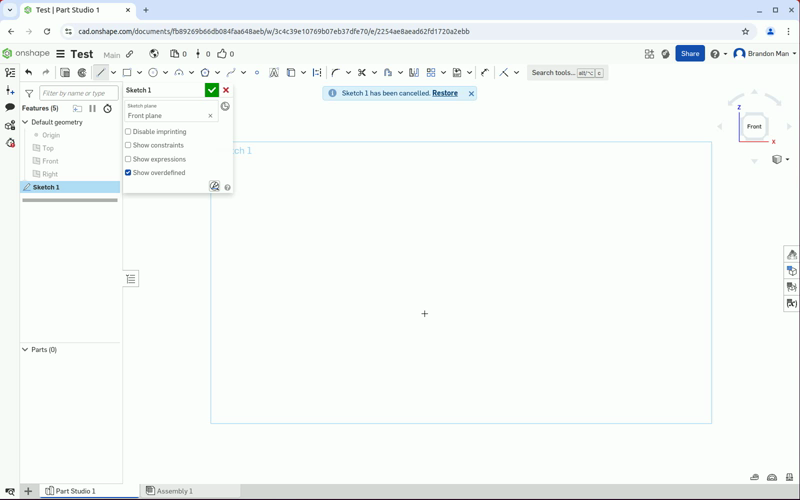
click(424, 313)
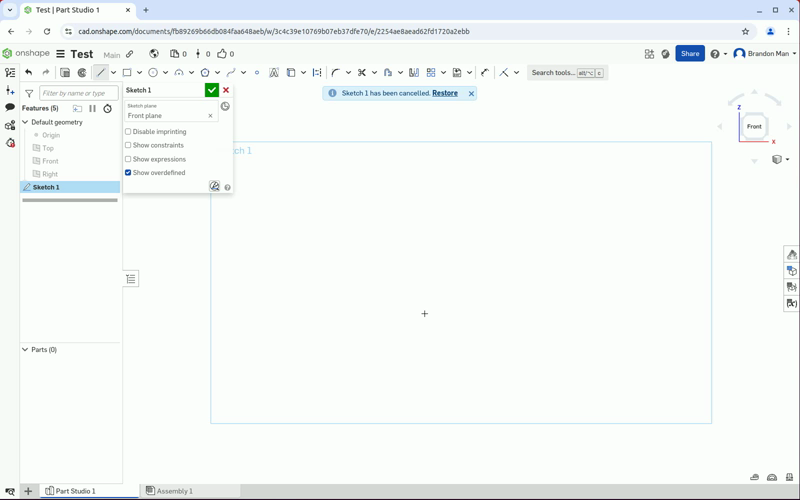
key_up(shift)
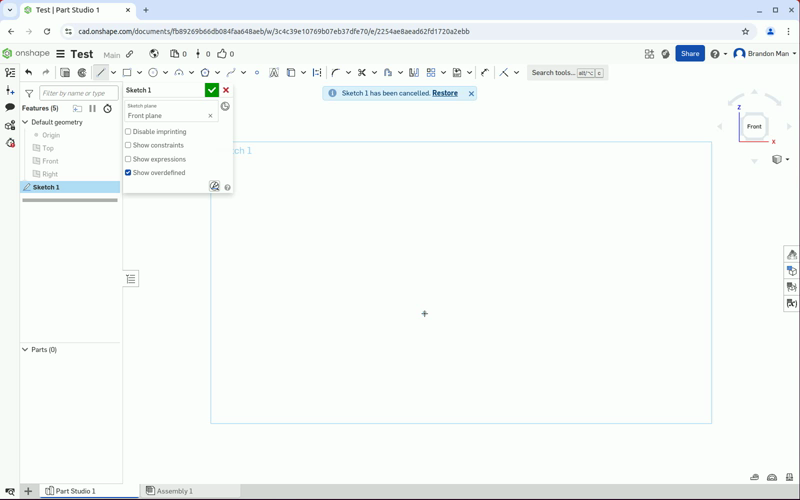
key_down(shift)
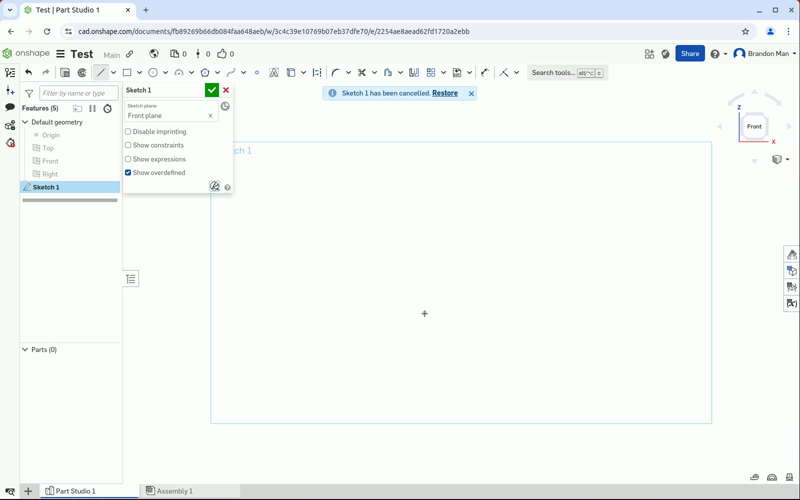
mouse_move(496, 313)
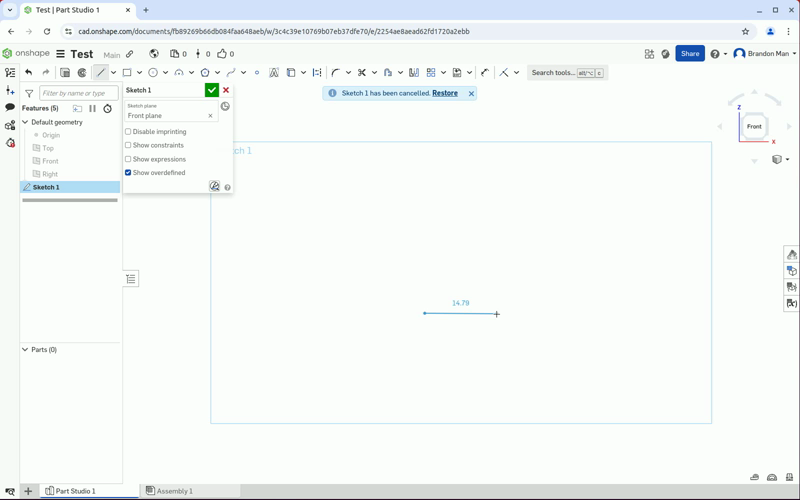
click(496, 313)
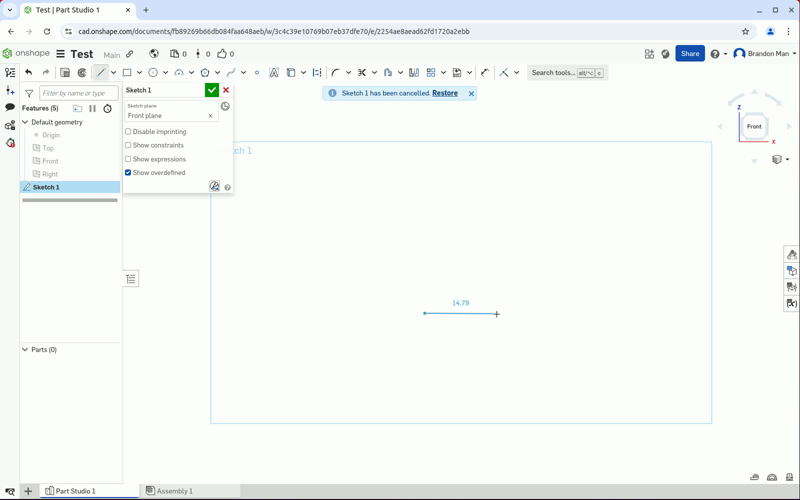
key_up(shift)
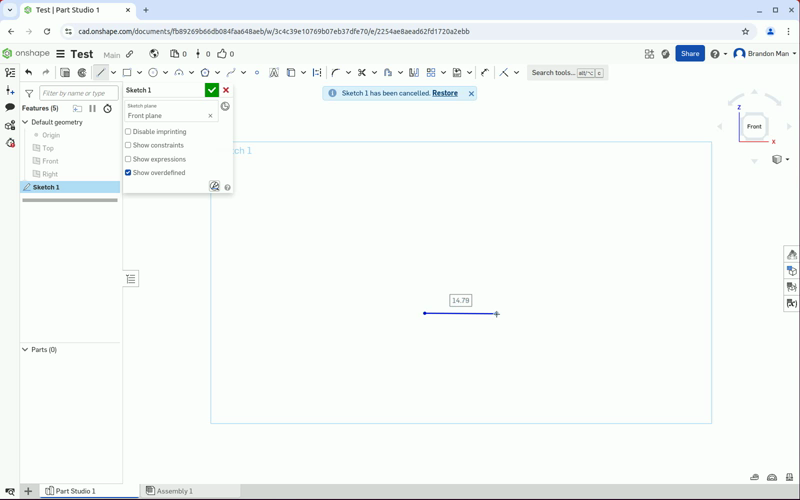
key_down(shift)
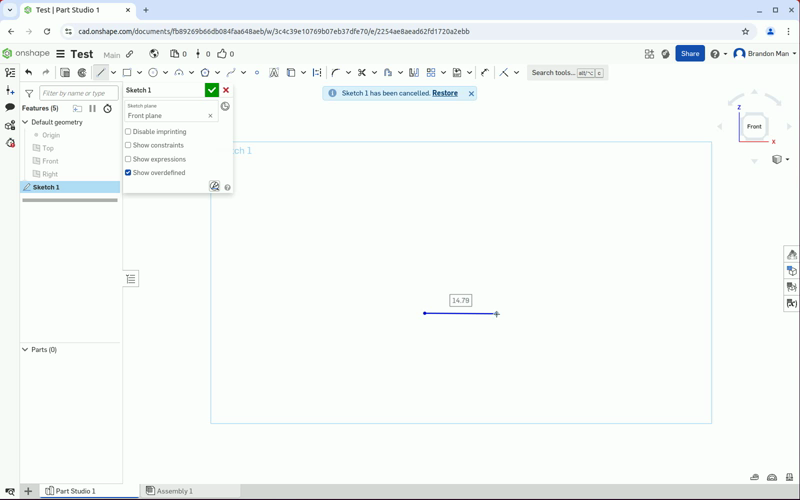
mouse_move(526, 313)
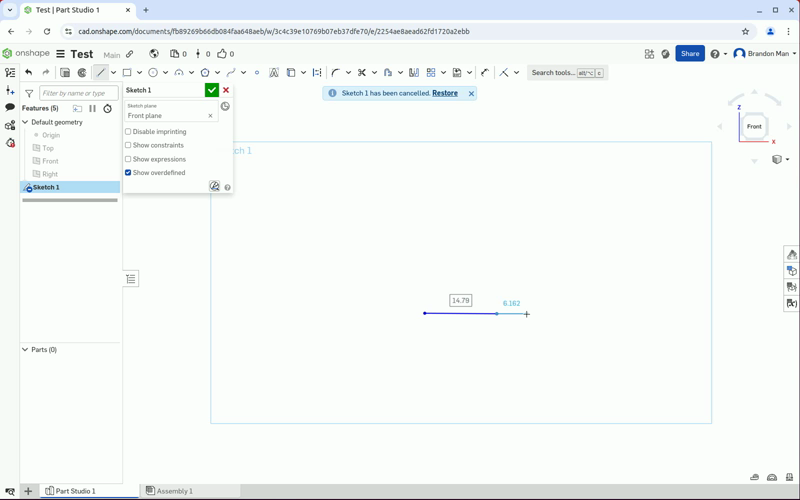
mouse_move(496, 292)
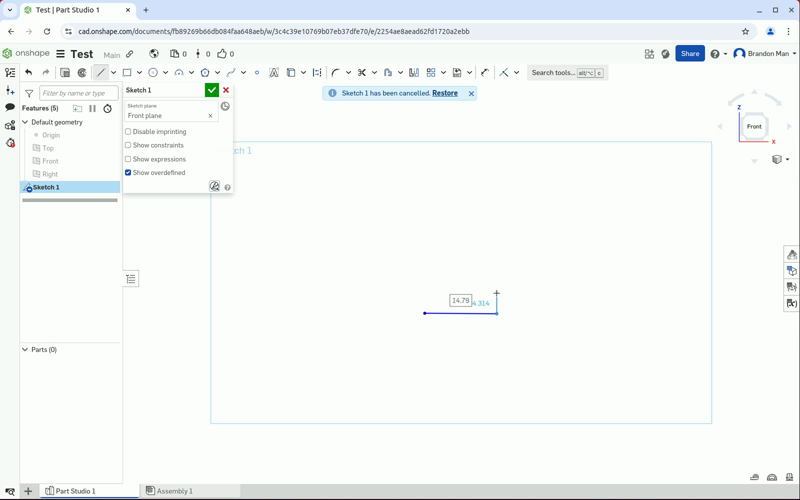
click(496, 292)
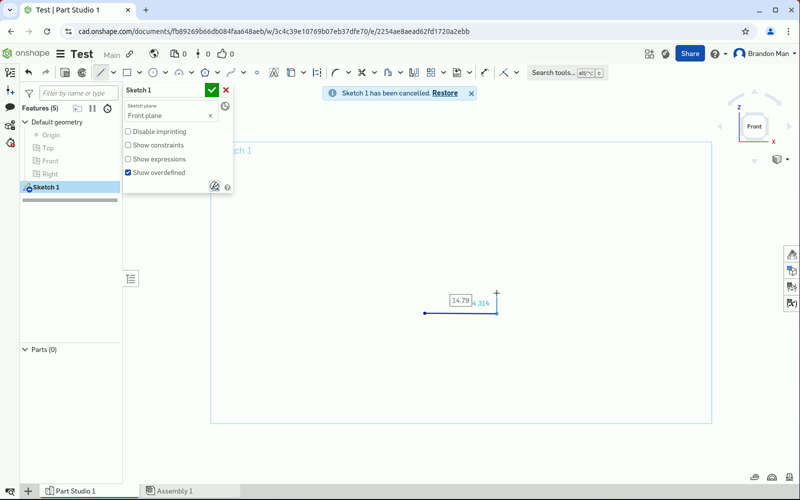
key_up(shift)
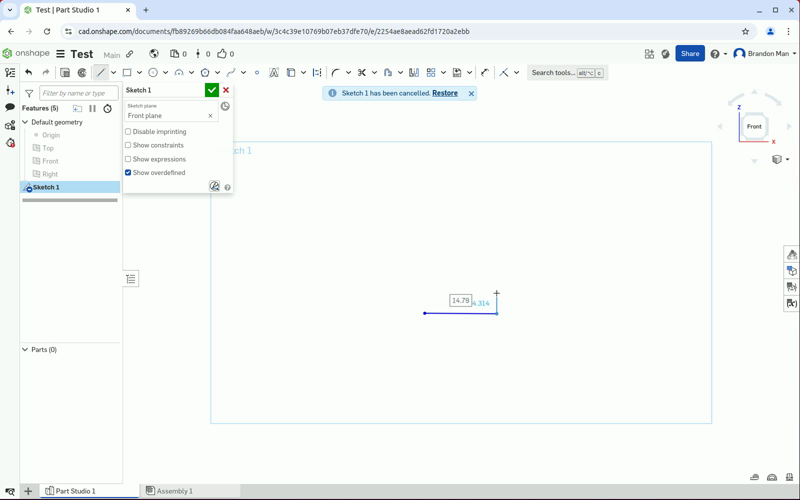
key_down(shift)
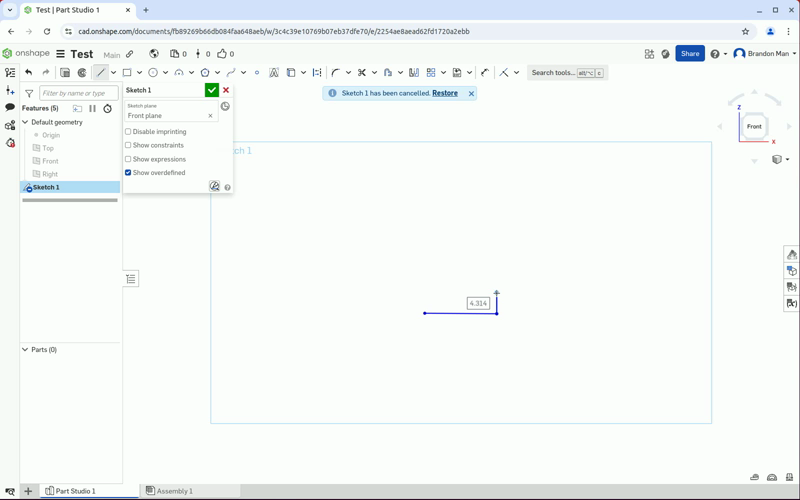
mouse_move(526, 292)
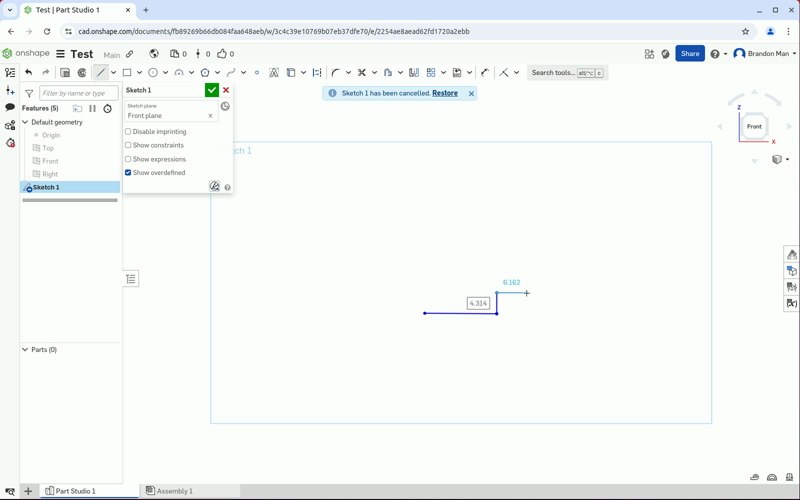
mouse_move(496, 272)
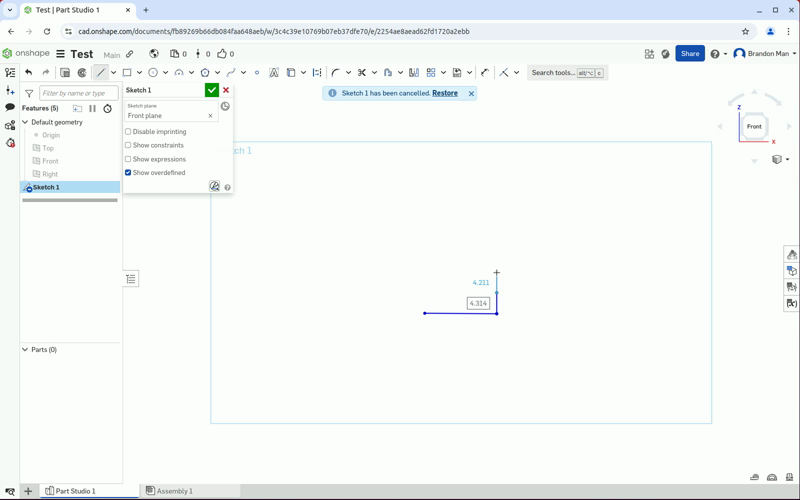
click(496, 272)
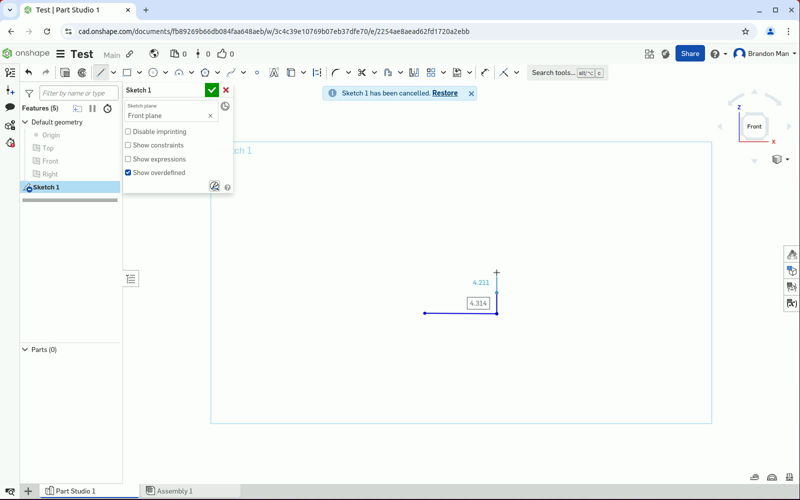
key_up(shift)
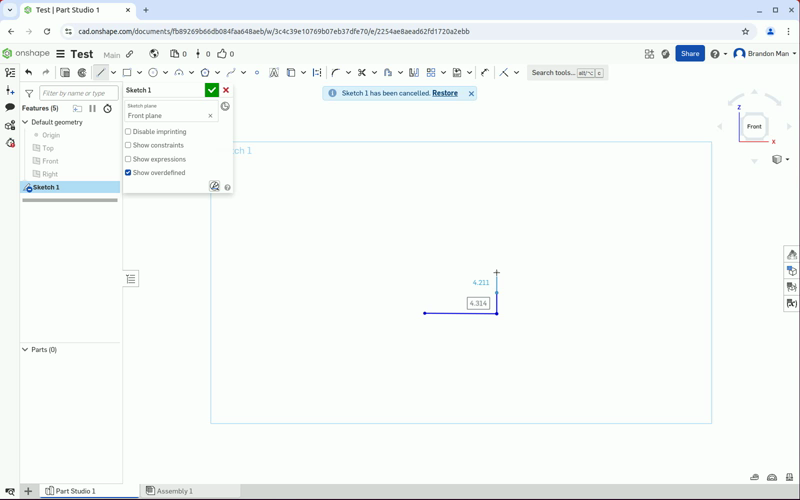
key_down(shift)
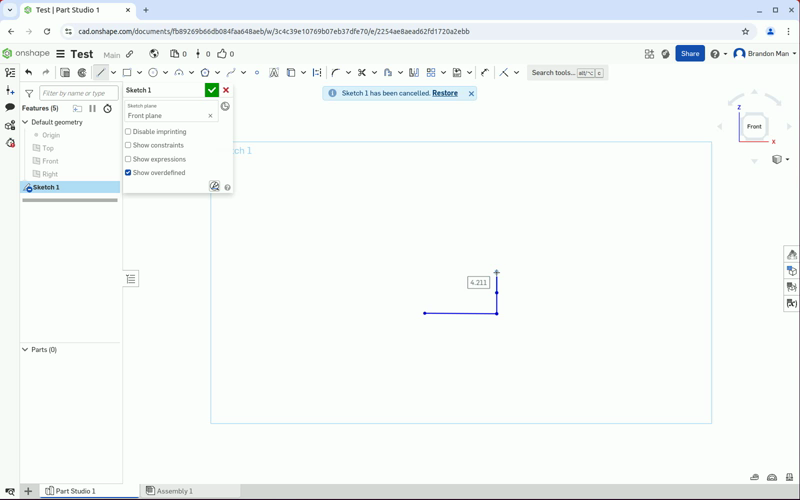
mouse_move(526, 272)
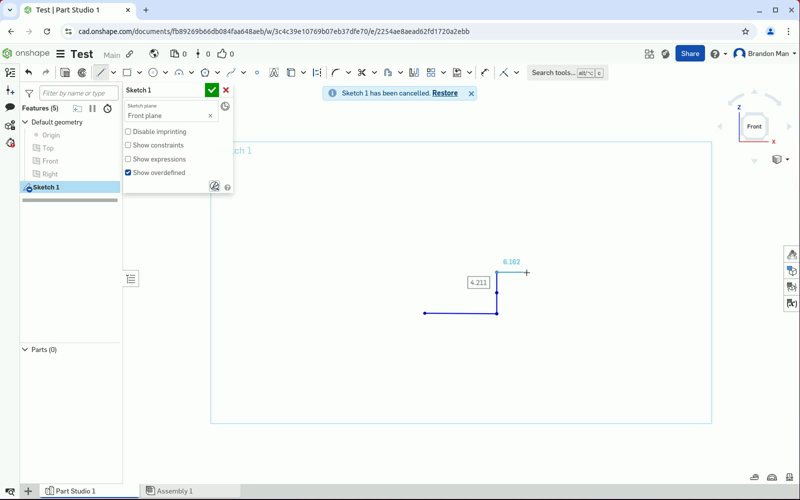
mouse_move(496, 252)
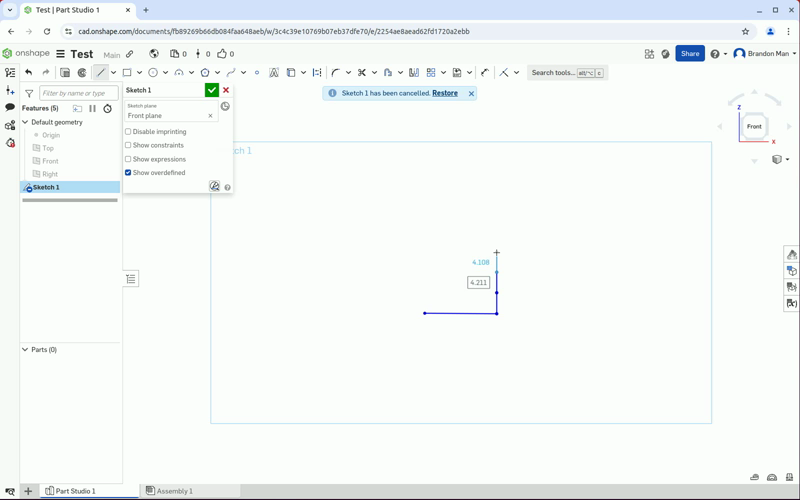
click(496, 252)
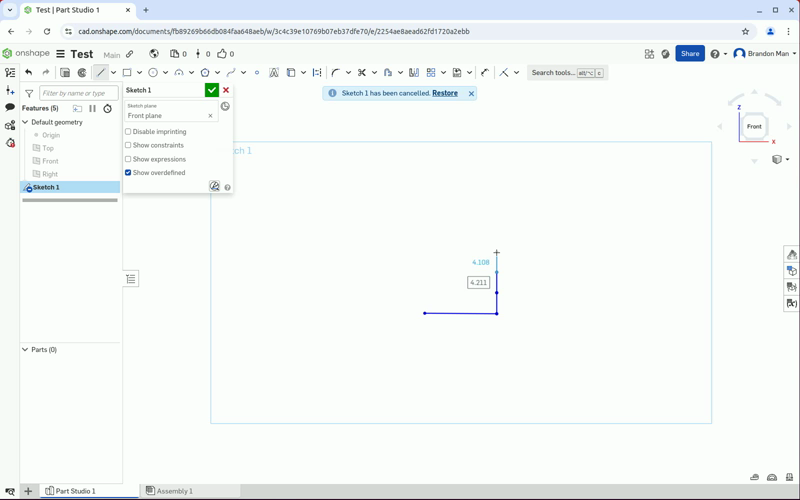
key_up(shift)
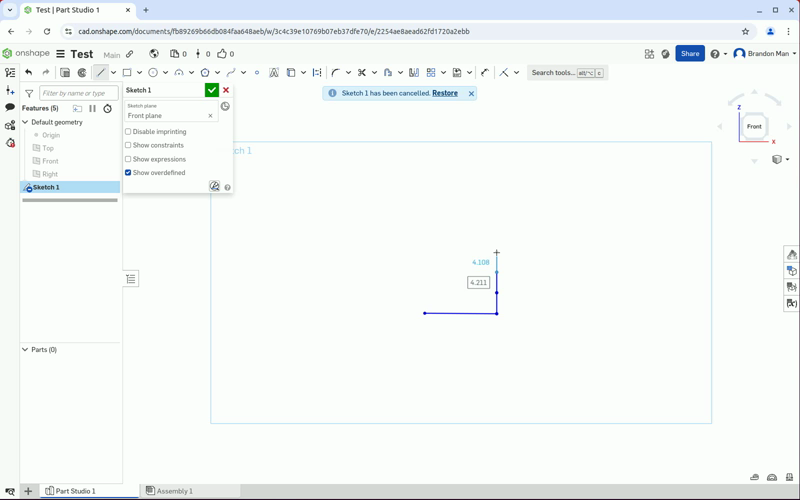
key_down(shift)
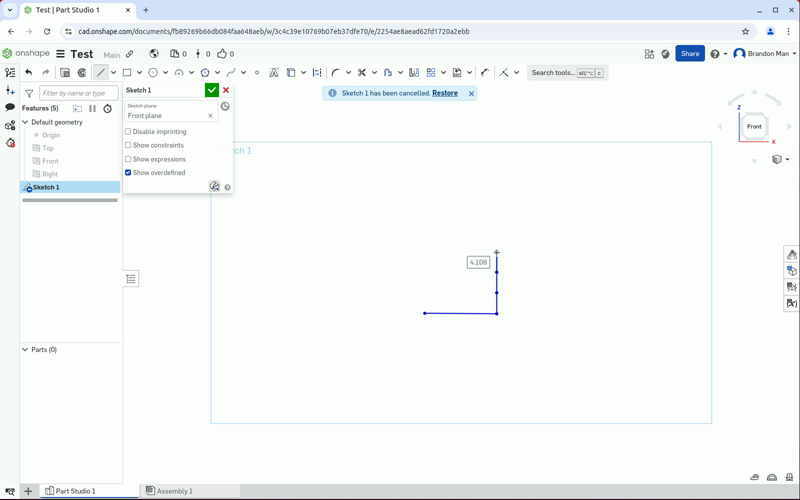
mouse_move(526, 252)
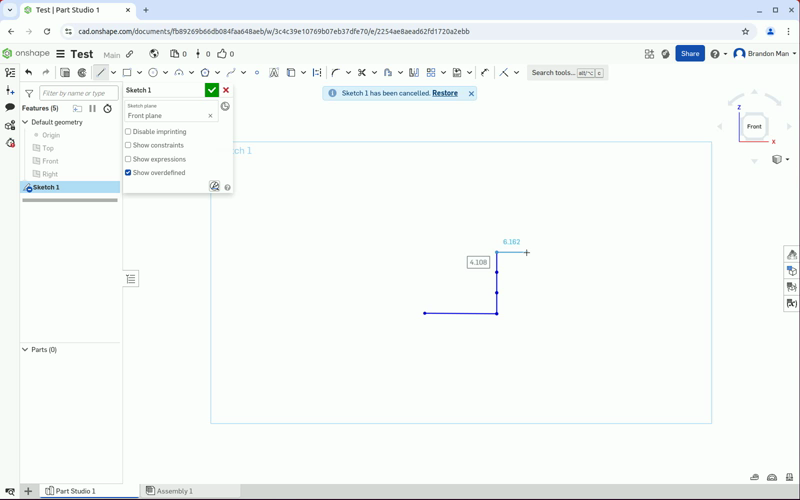
mouse_move(476, 252)
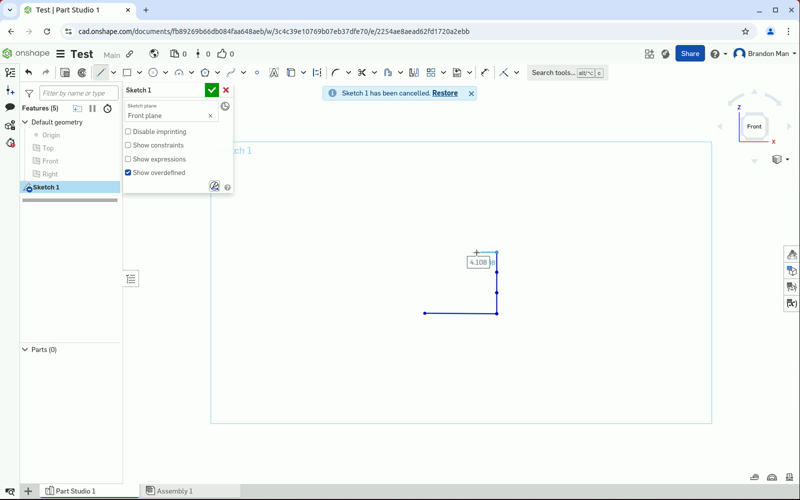
click(476, 252)
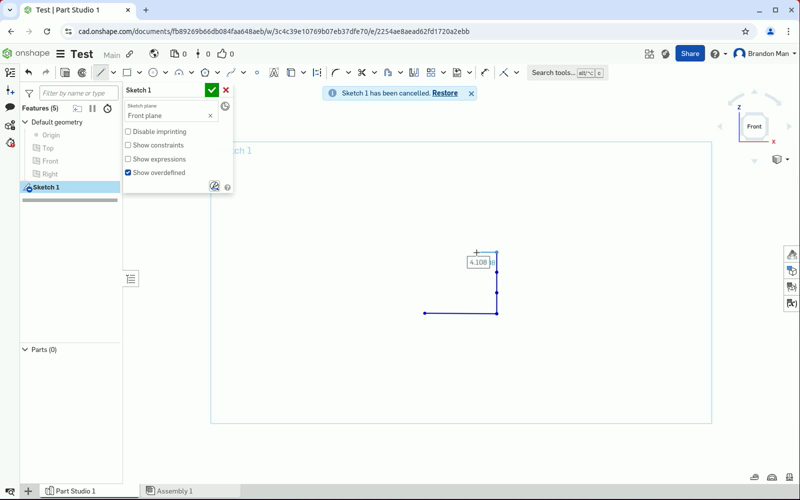
key_up(shift)
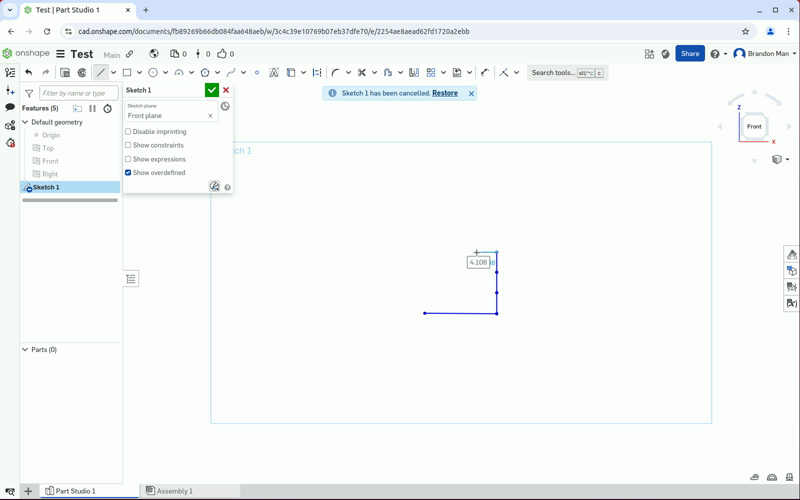
key_down(shift)
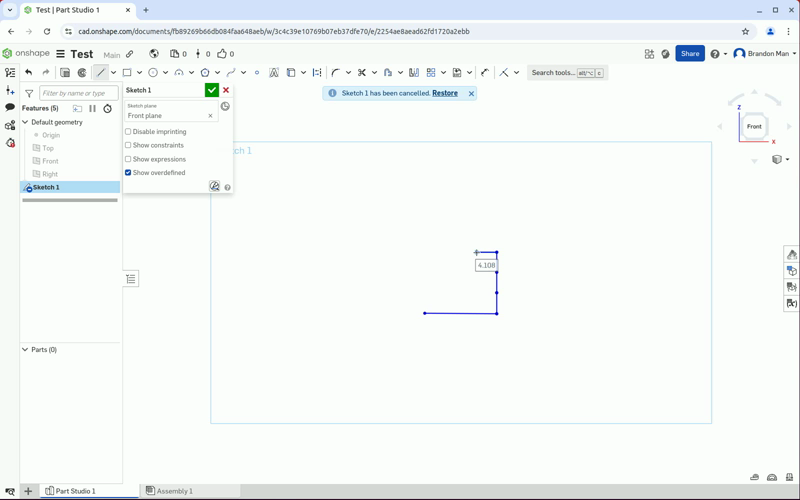
mouse_move(506, 252)
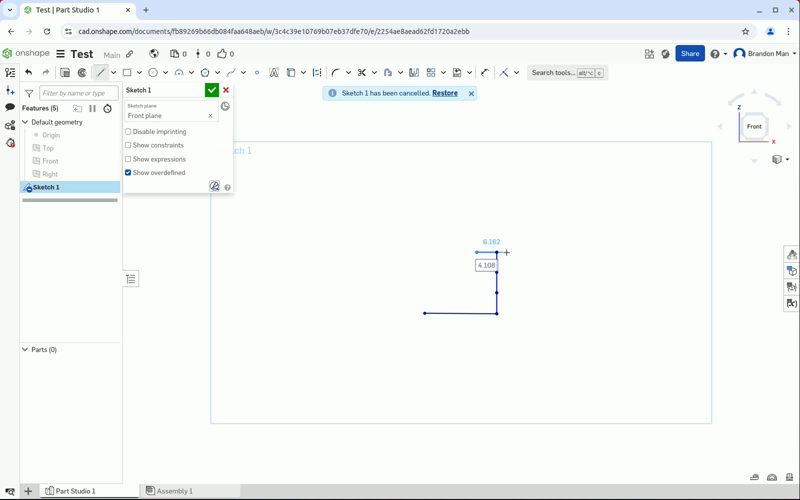
mouse_move(444, 252)
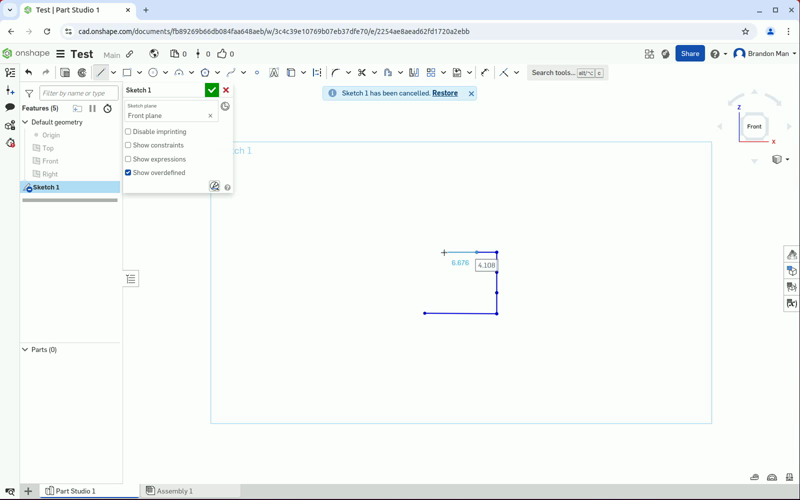
click(444, 252)
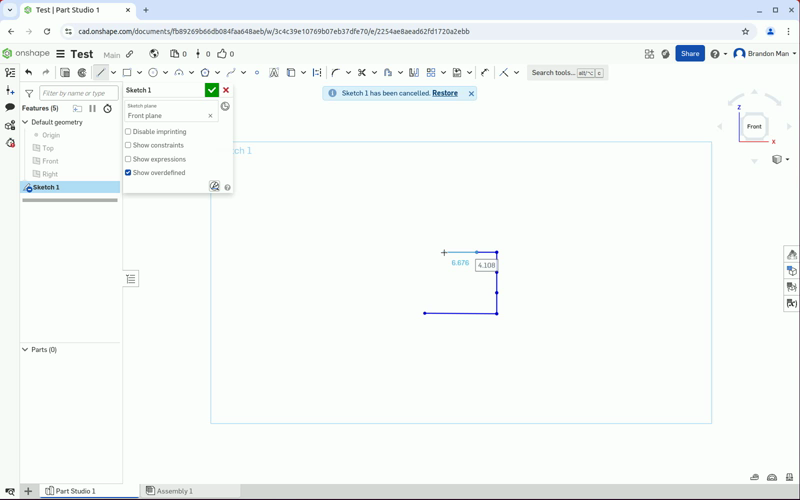
key_up(shift)
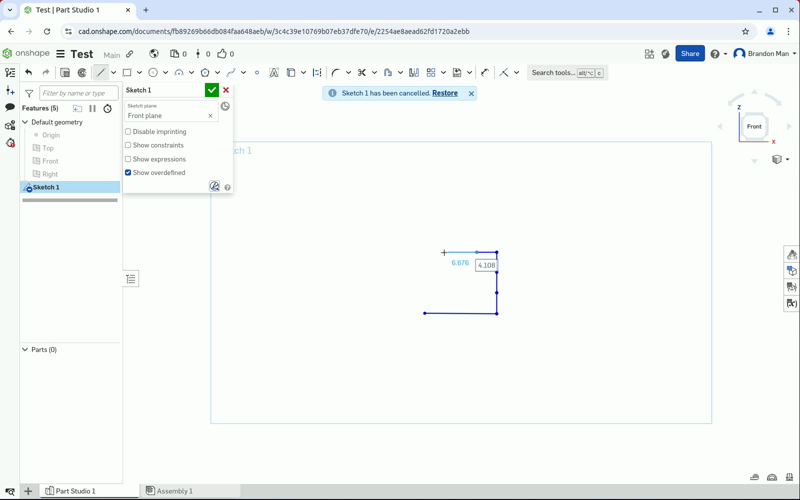
key_down(shift)
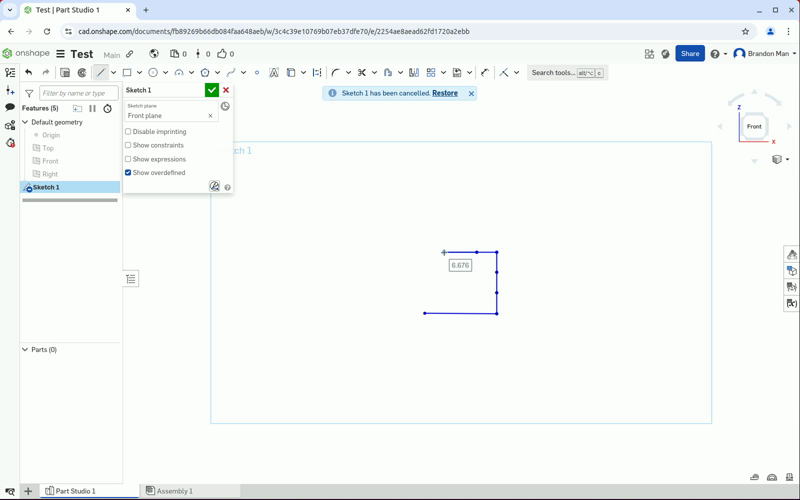
mouse_move(474, 252)
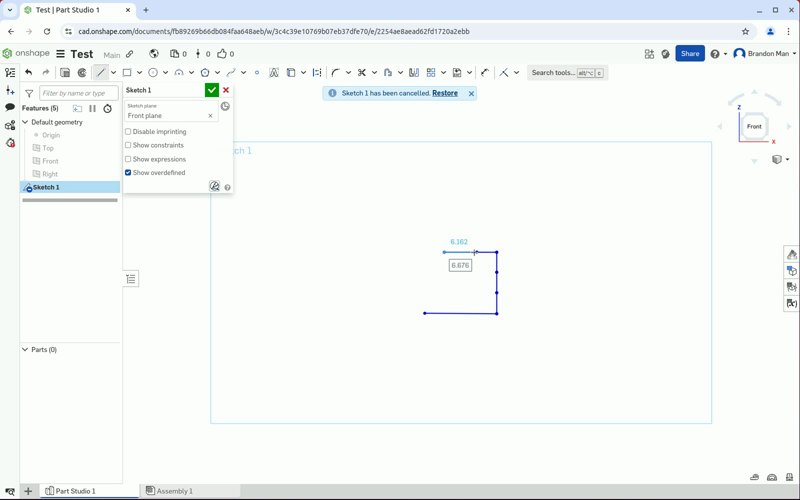
mouse_move(424, 252)
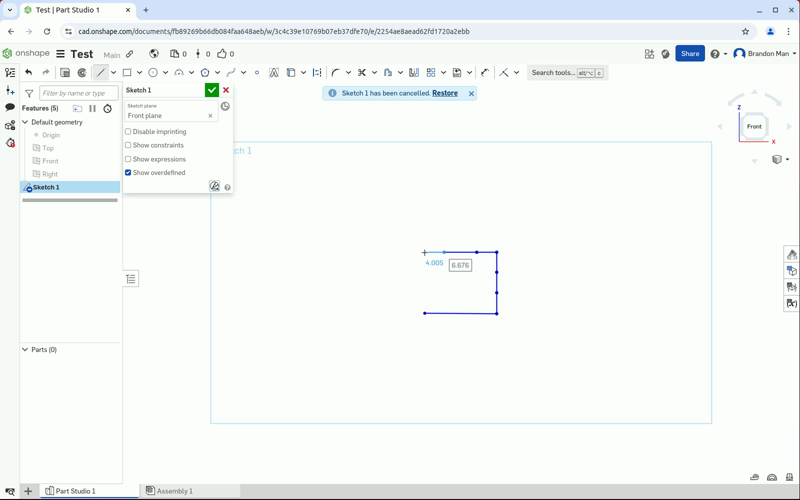
click(424, 252)
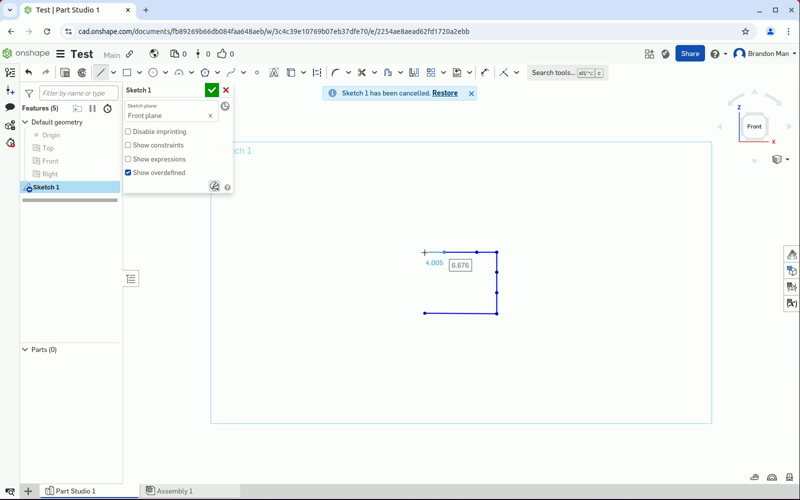
key_up(shift)
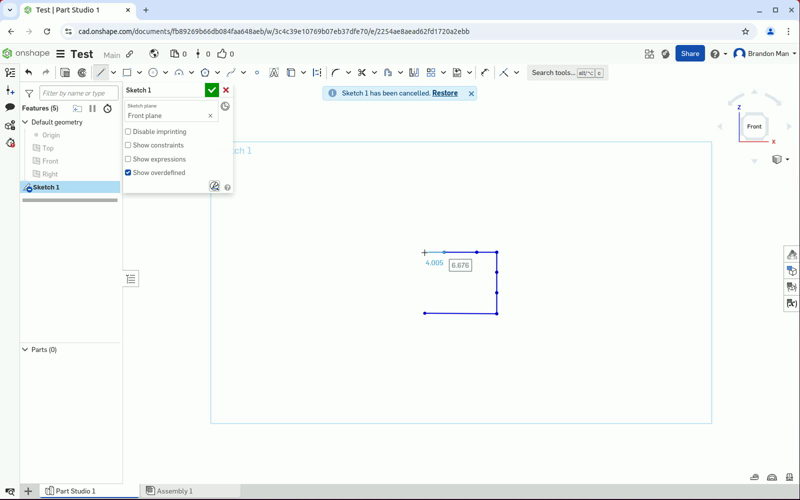
key_down(shift)
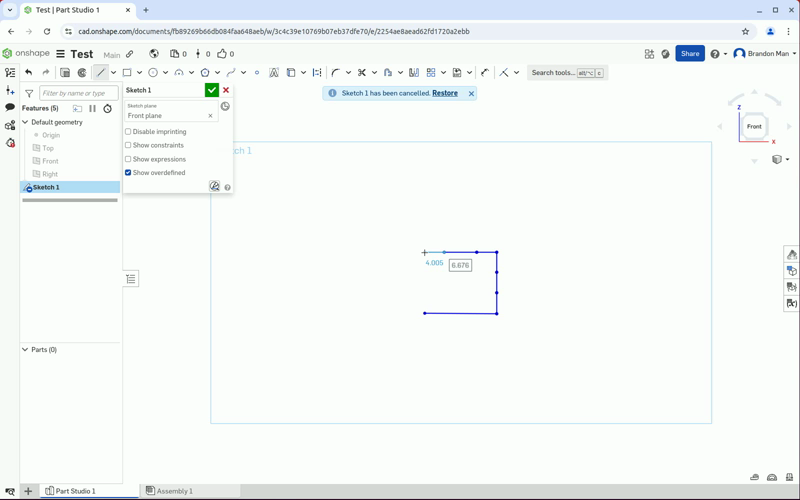
mouse_move(454, 252)
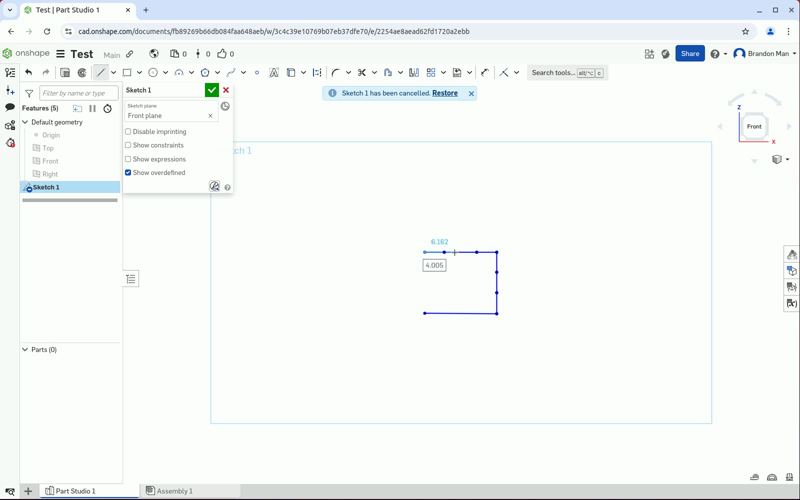
mouse_move(424, 272)
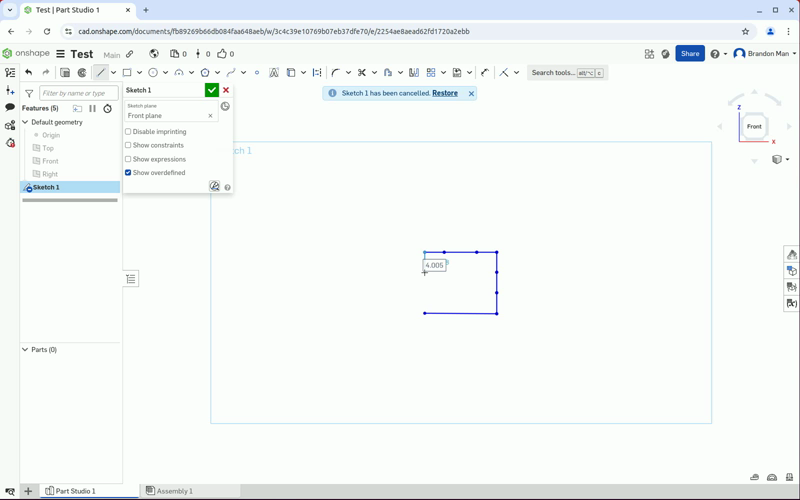
click(424, 272)
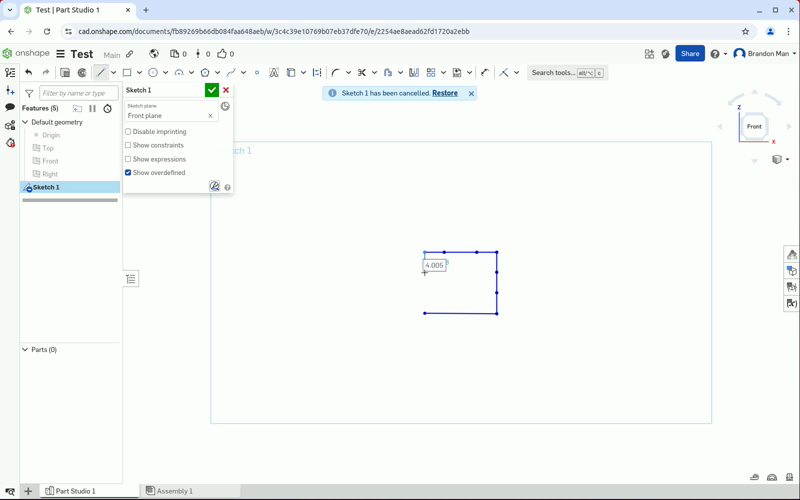
key_up(shift)
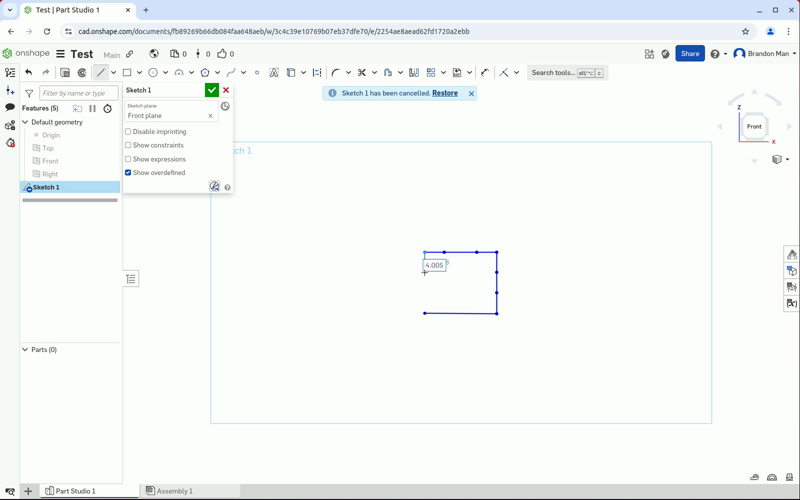
key_down(shift)
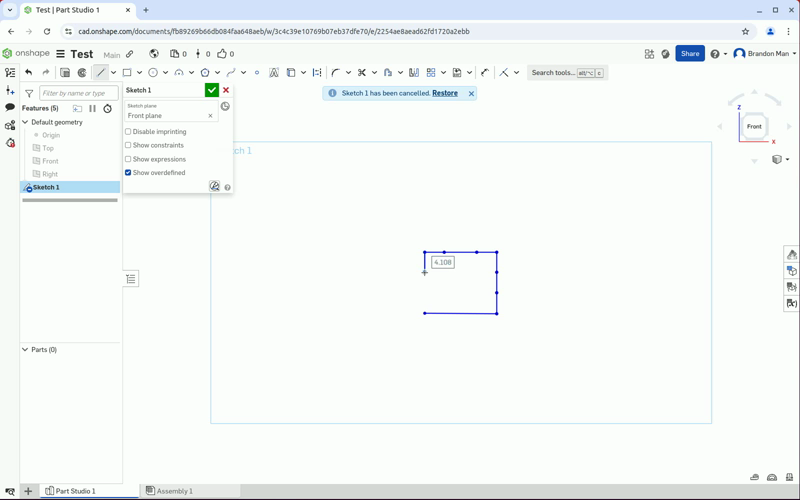
mouse_move(454, 272)
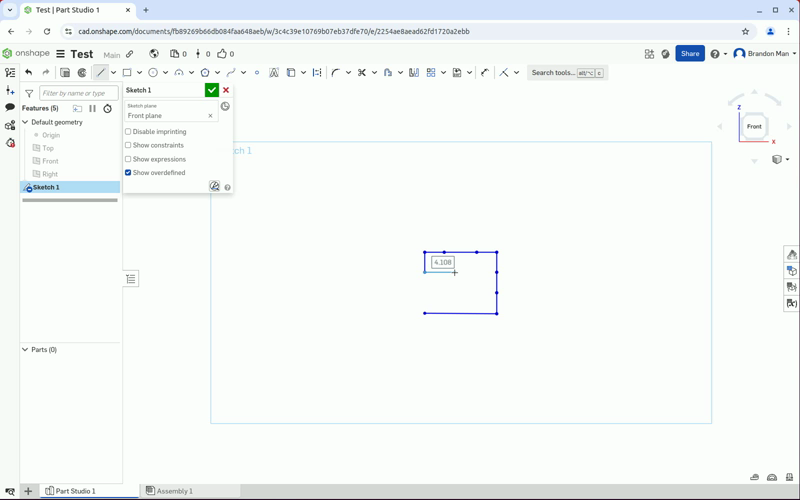
mouse_move(424, 292)
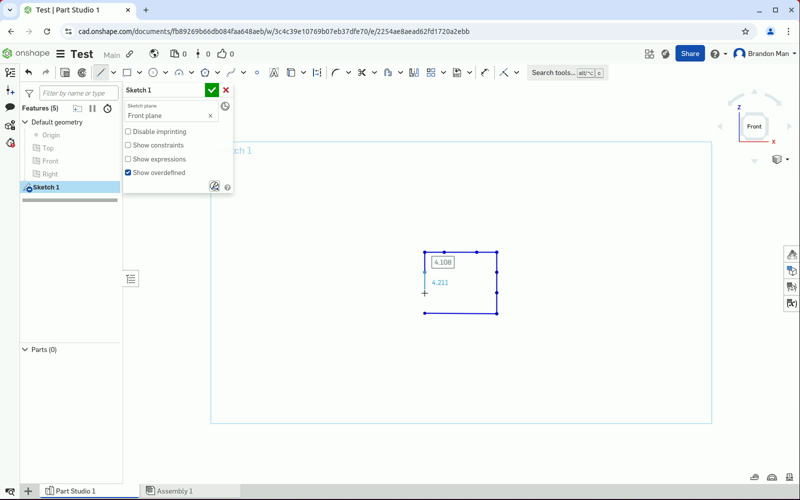
click(424, 292)
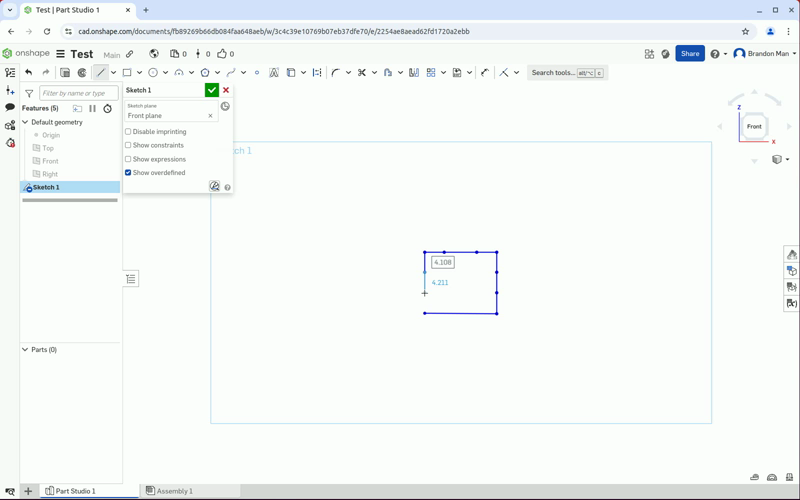
key_up(shift)
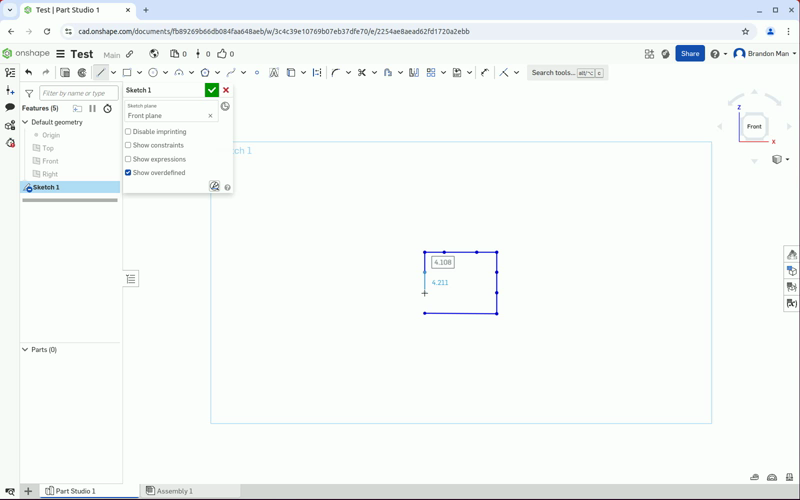
mouse_move(454, 292)
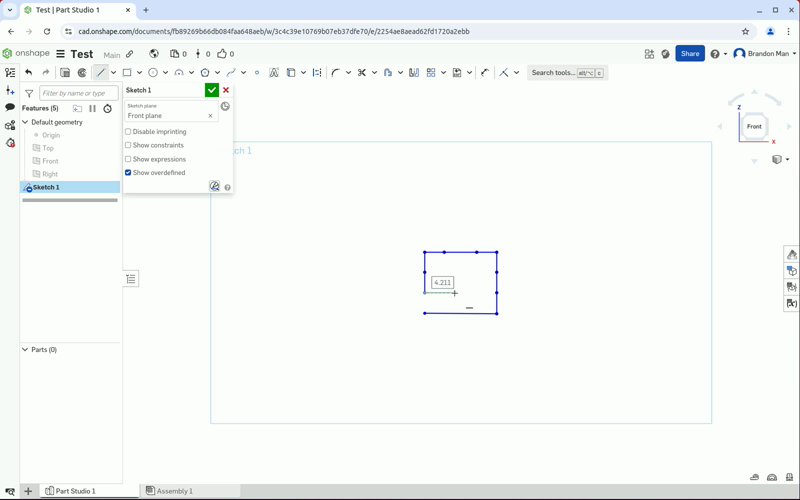
key_down(shift)
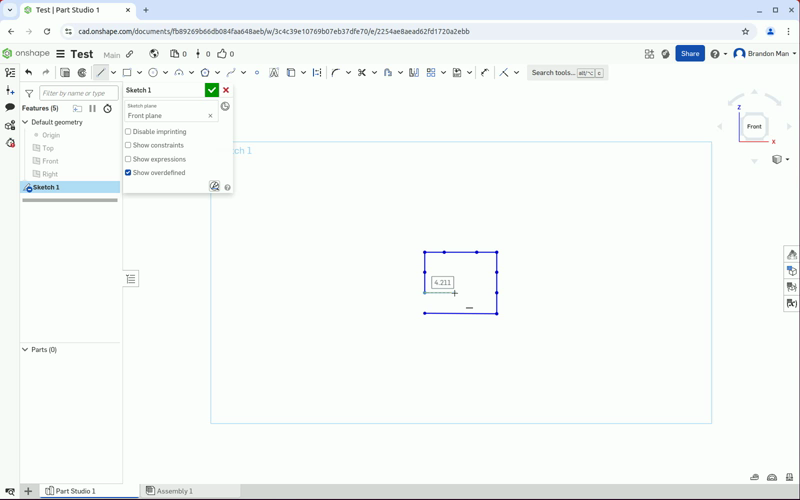
mouse_move(424, 313)
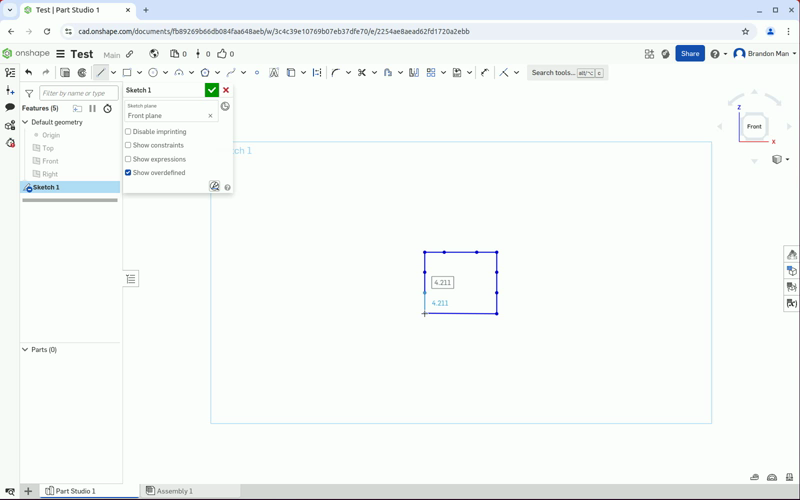
key_up(shift)
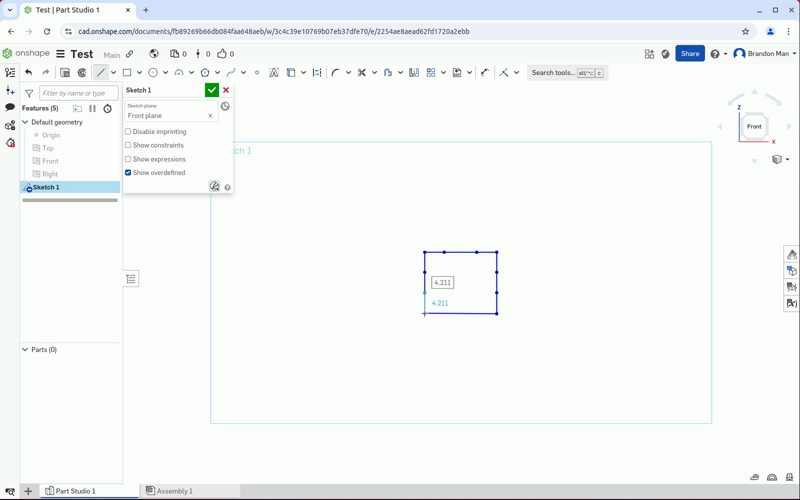
click(424, 313)
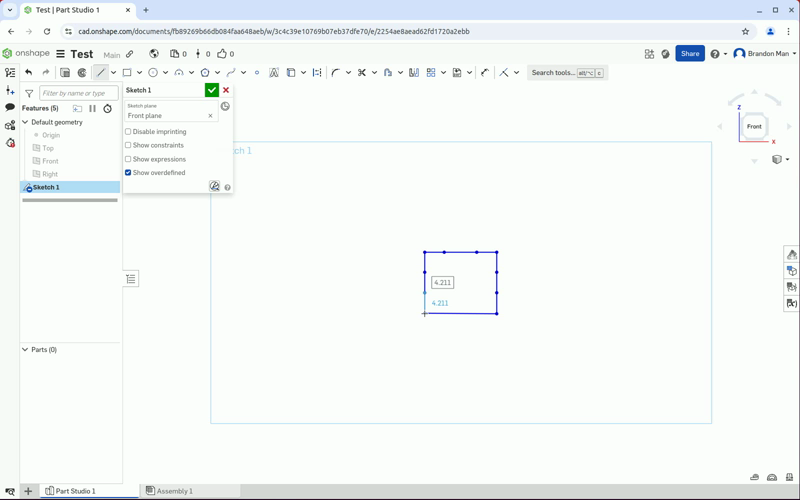
key(esc)
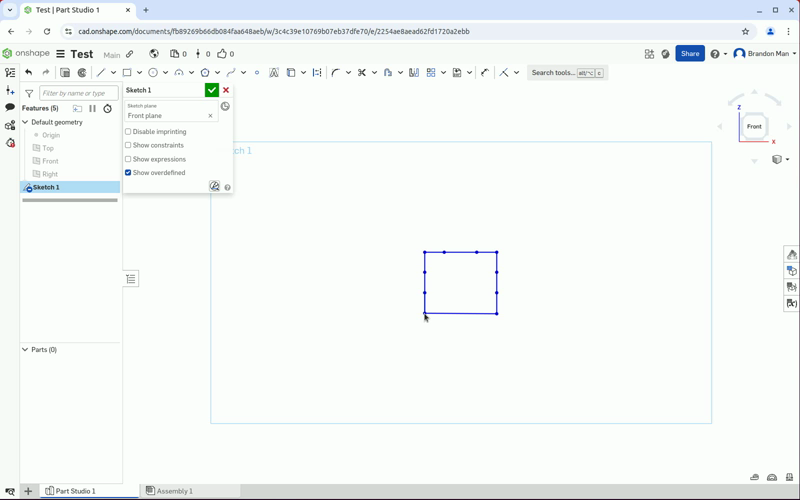
mouse_move(434, 268)
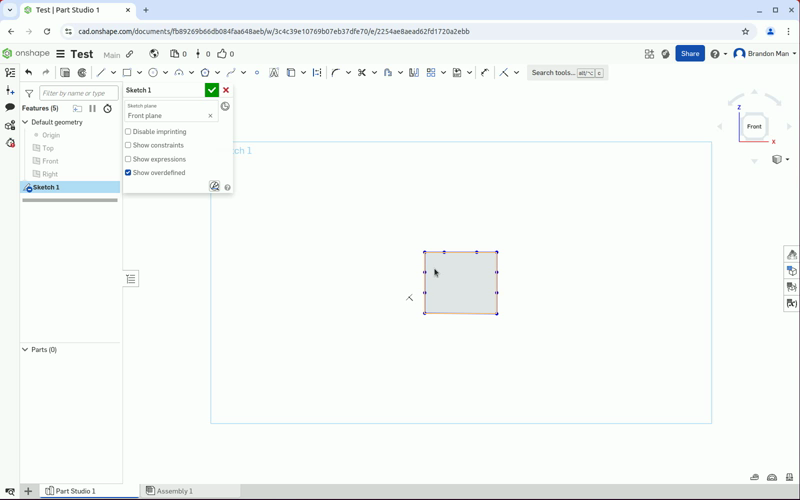
click(434, 268)
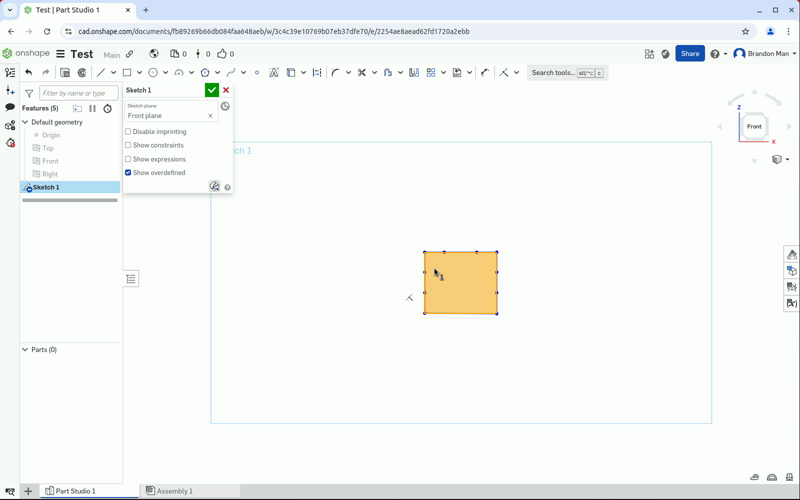
mouse_move(73, 352)
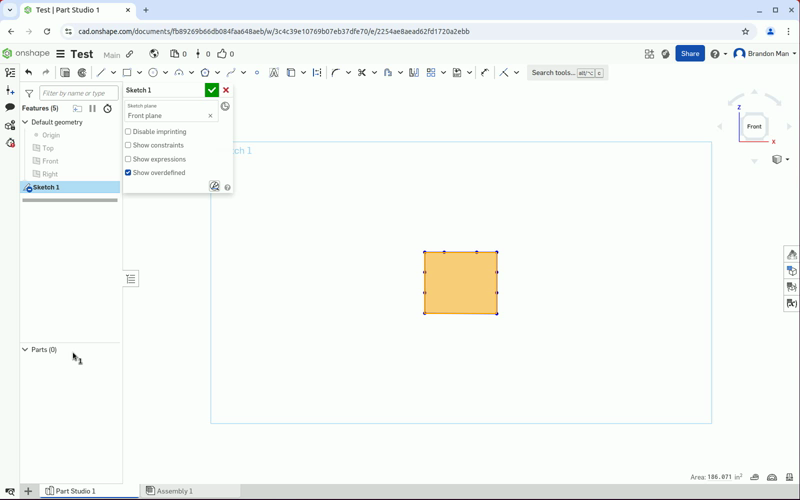
key(shift+y)
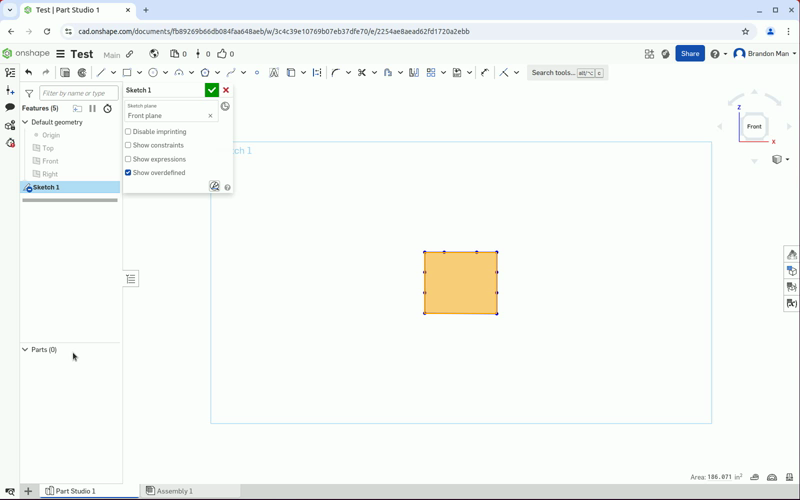
key(shift+e)
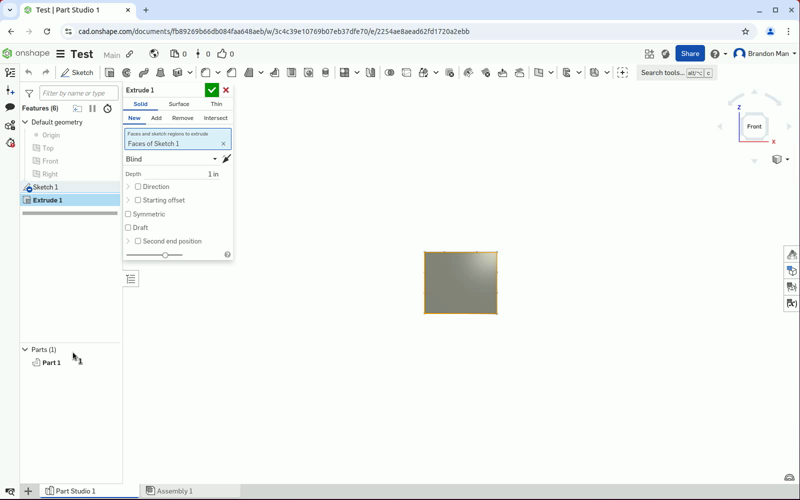
mouse_move(143, 106)
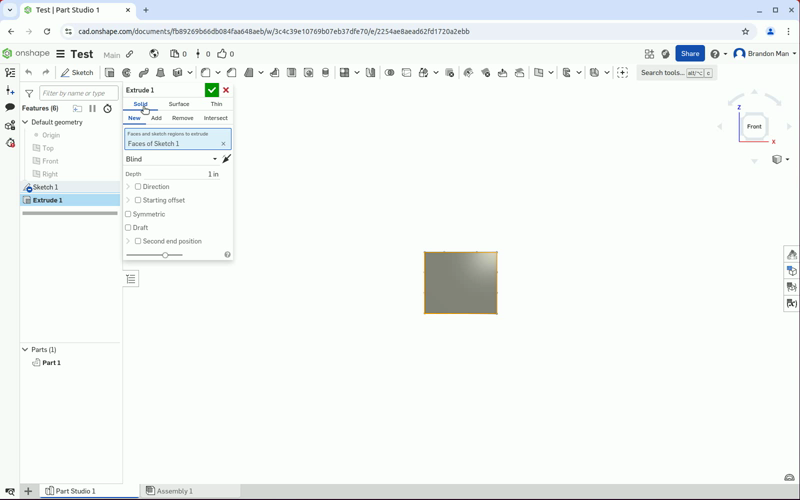
click(143, 106)
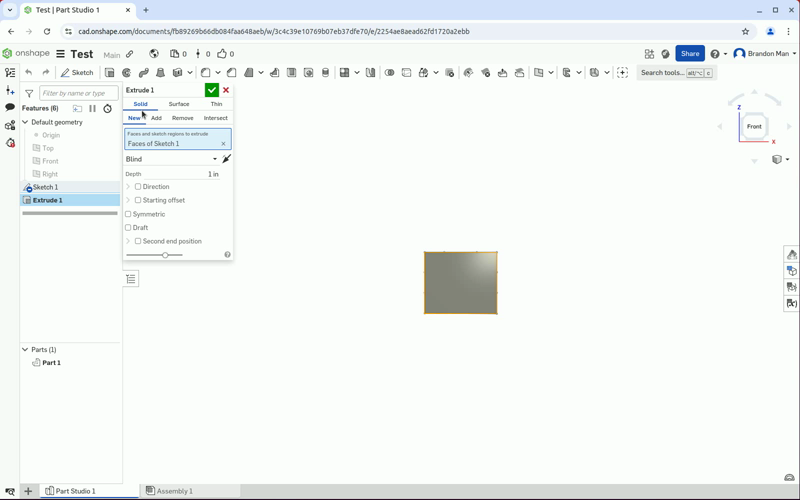
mouse_move(137, 120)
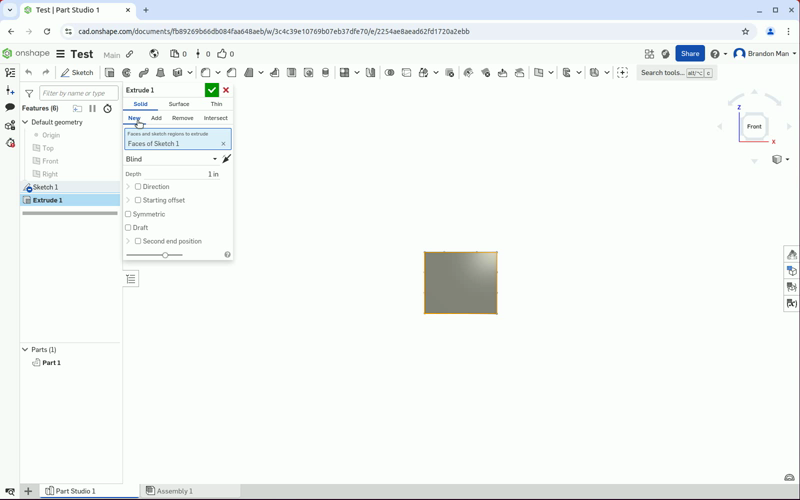
click(137, 120)
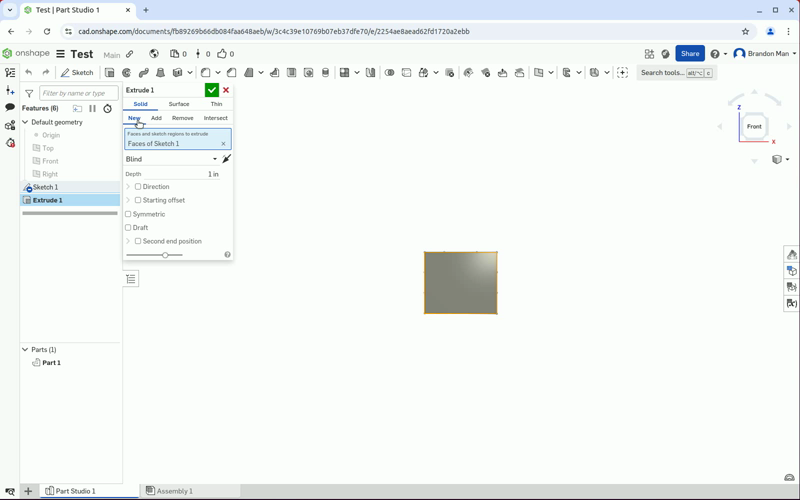
key(tab, 4)
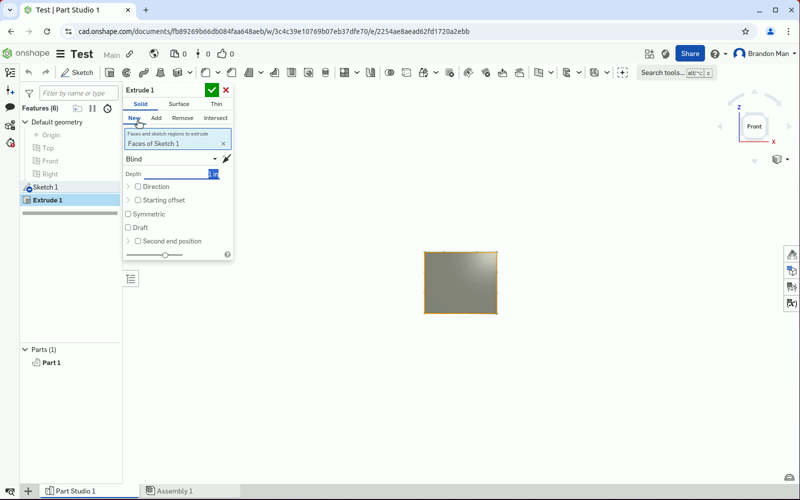
text(10.591)
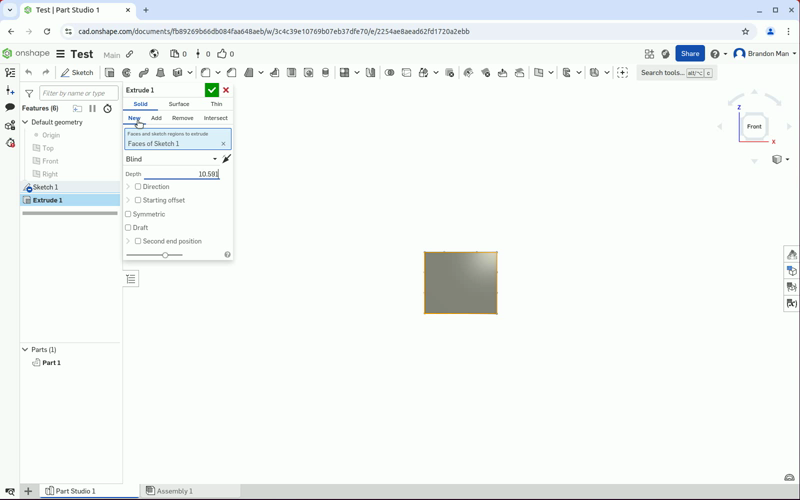
key(enter)
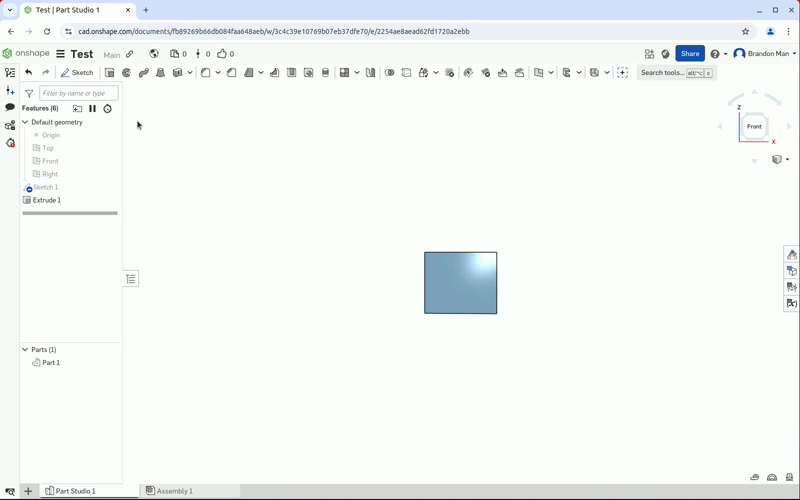
key(shift+h)
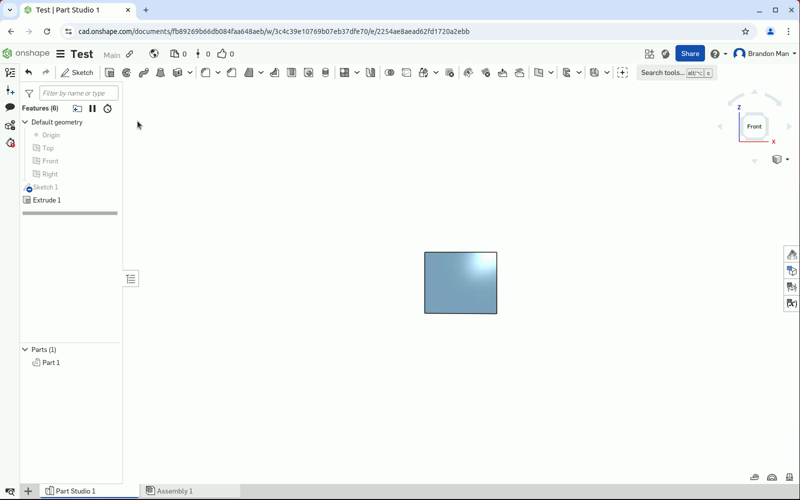
key(shift+h)
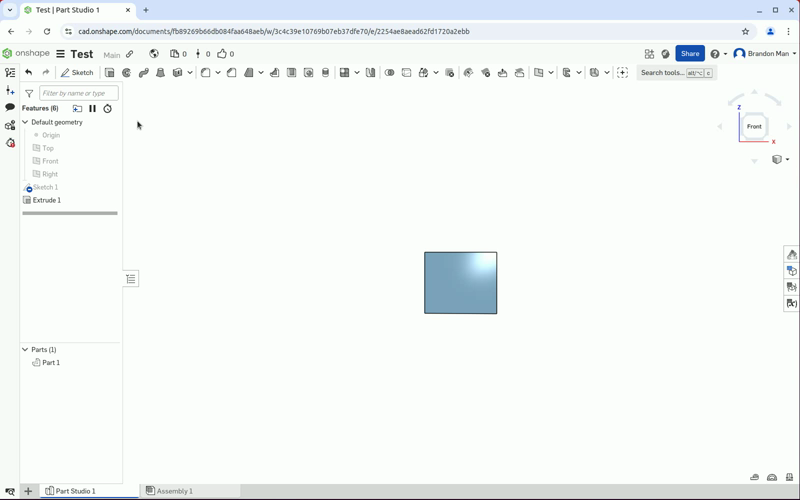
mouse_move(73, 189)
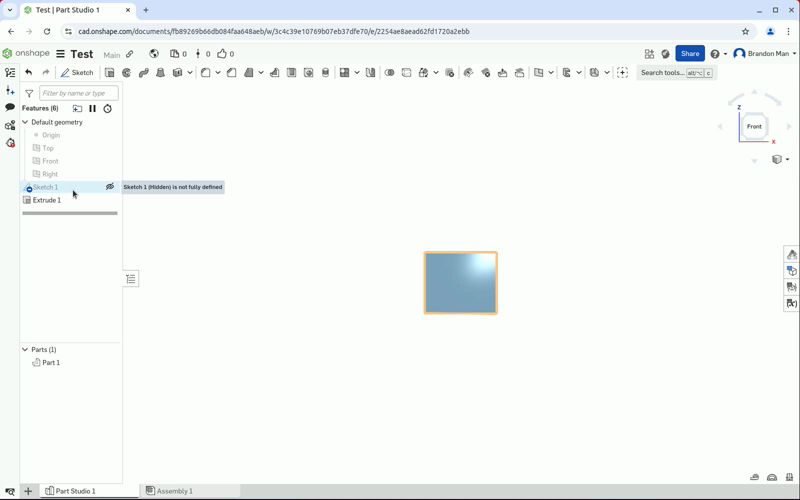
click(73, 189)
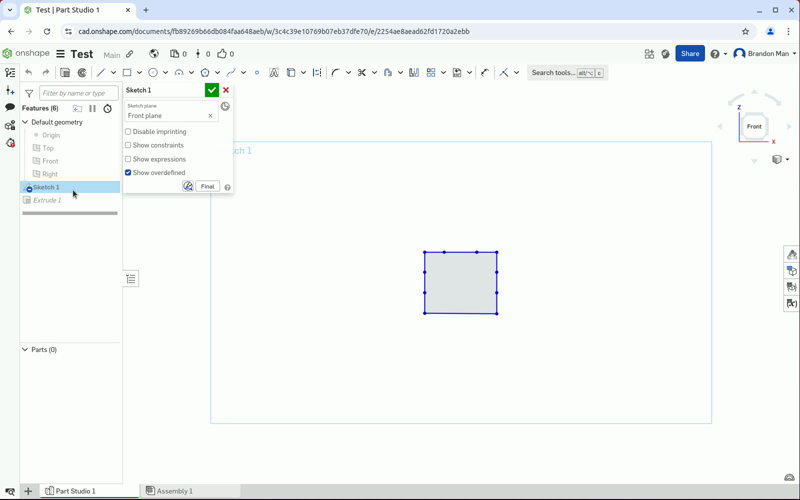
mouse_move(229, 92)
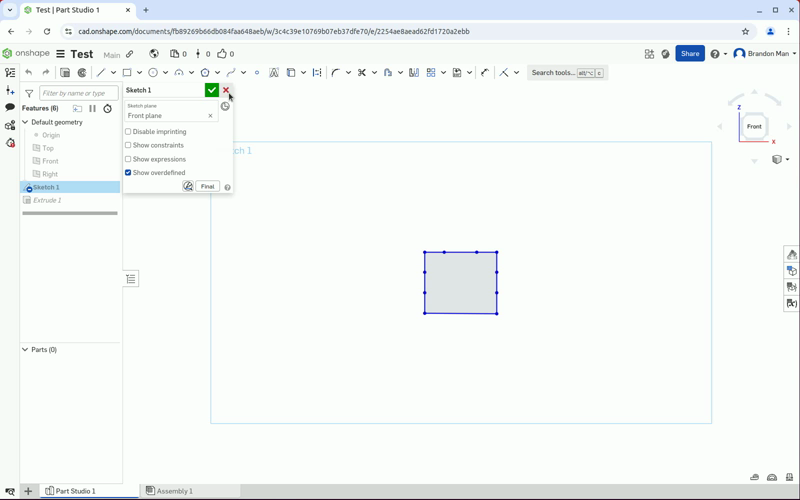
click(229, 92)
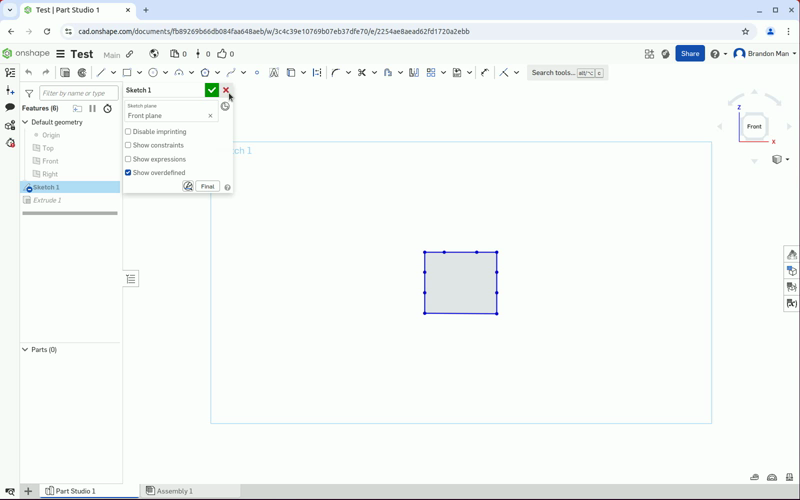
key(shift+s)
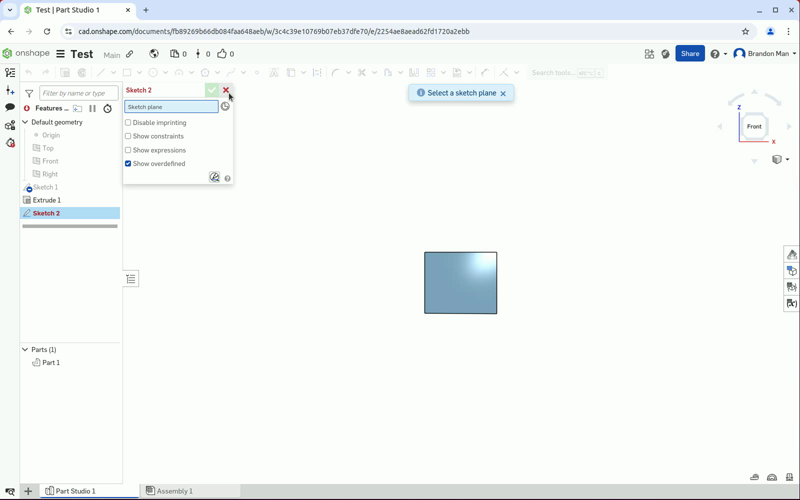
mouse_move(73, 163)
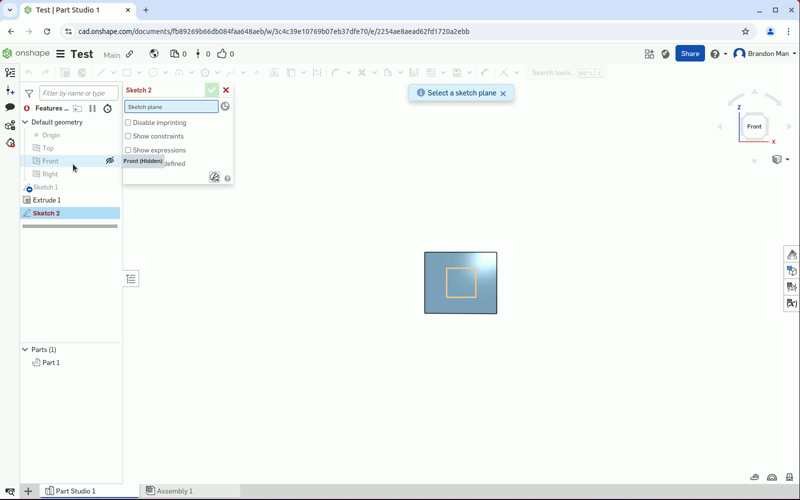
click(73, 163)
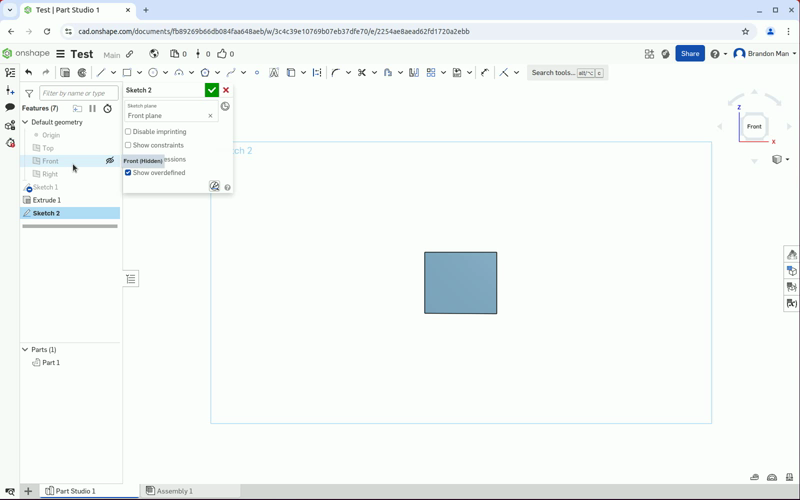
mouse_move(73, 352)
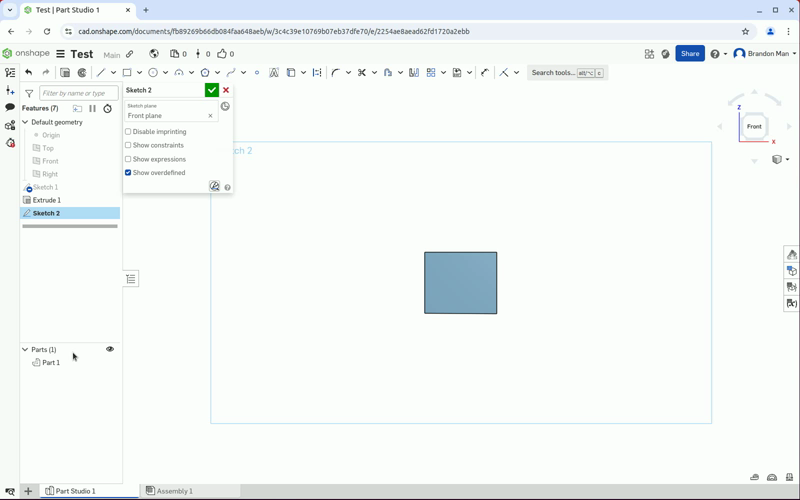
key(y)
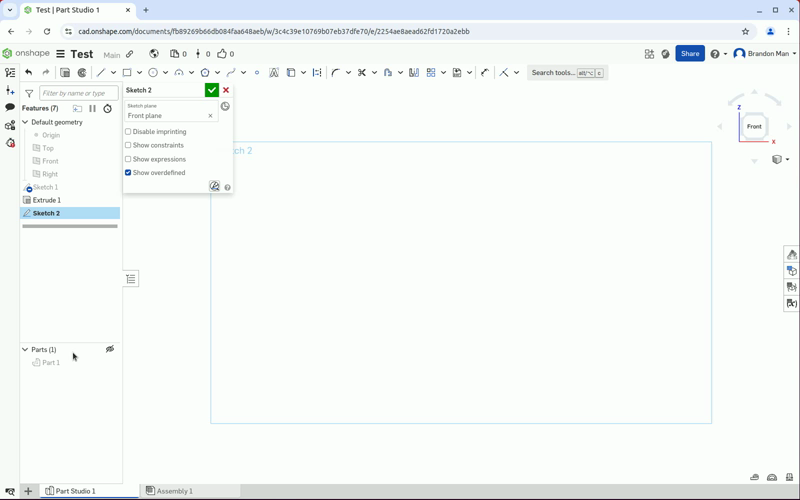
key(l)
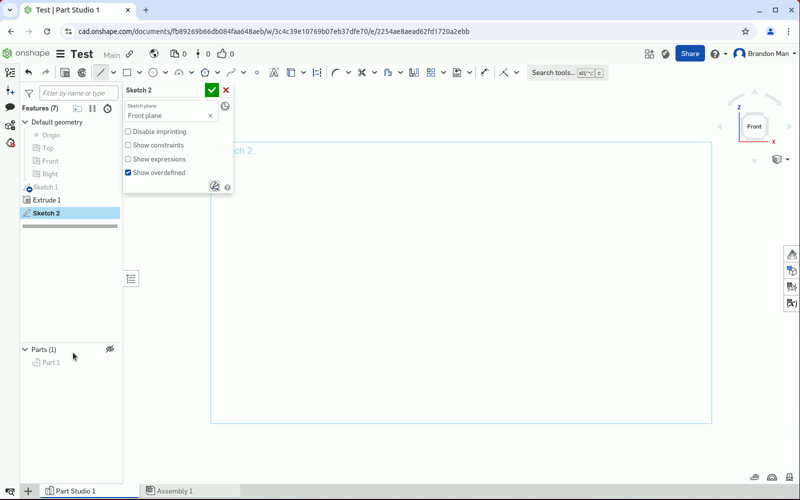
key_down(shift)
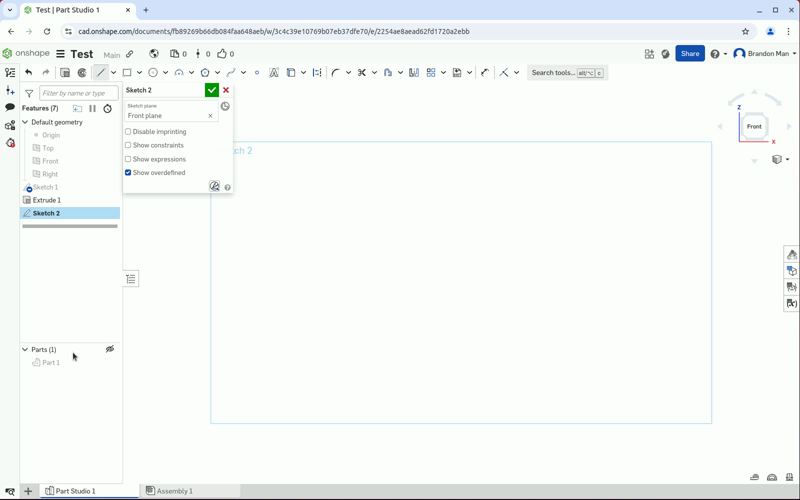
mouse_move(444, 252)
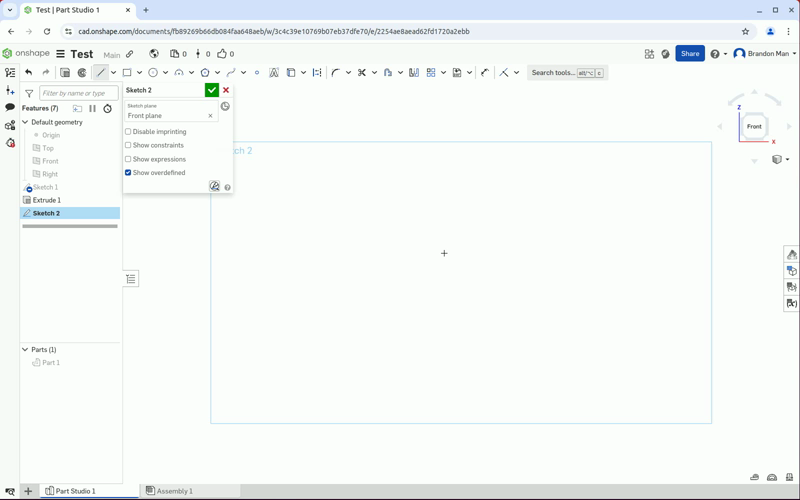
click(444, 252)
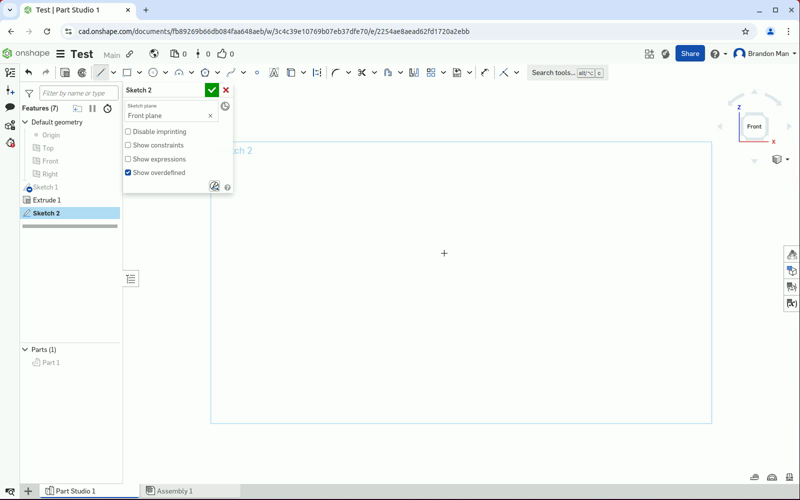
key_up(shift)
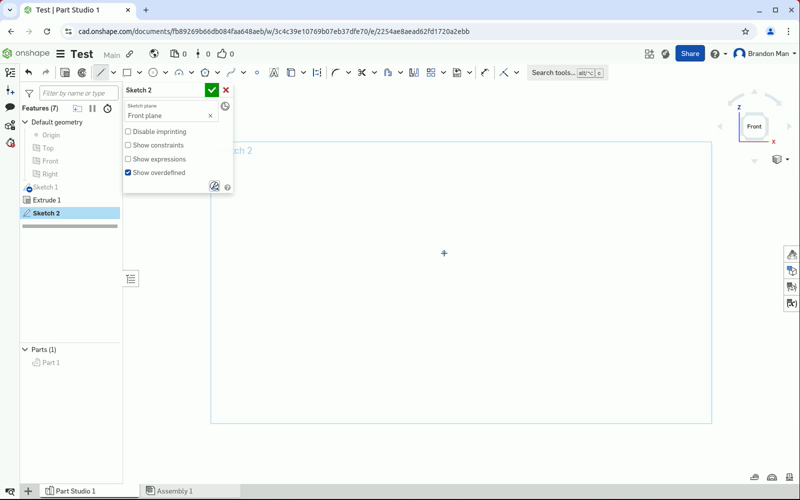
key_down(shift)
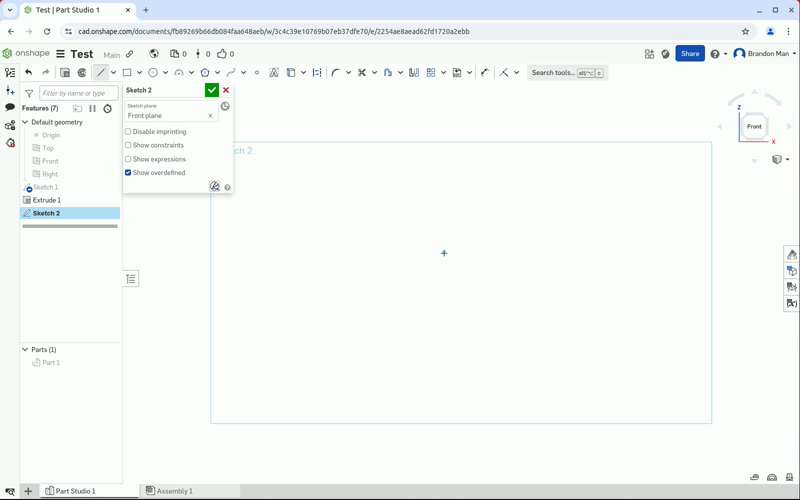
mouse_move(474, 252)
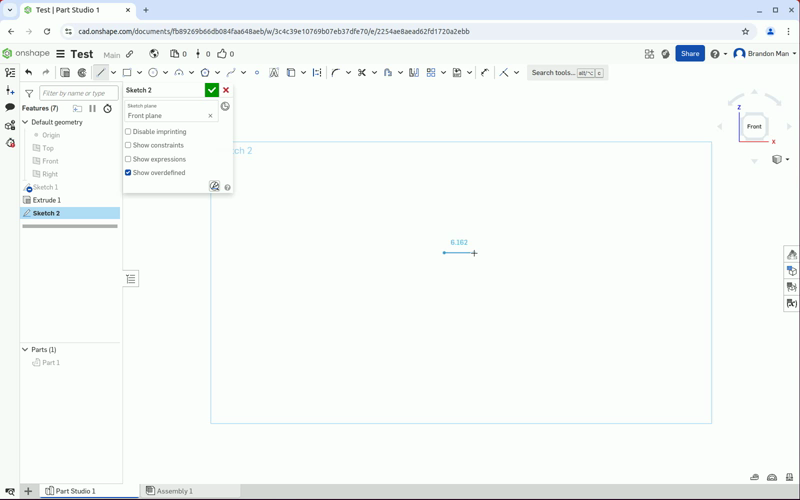
mouse_move(477, 252)
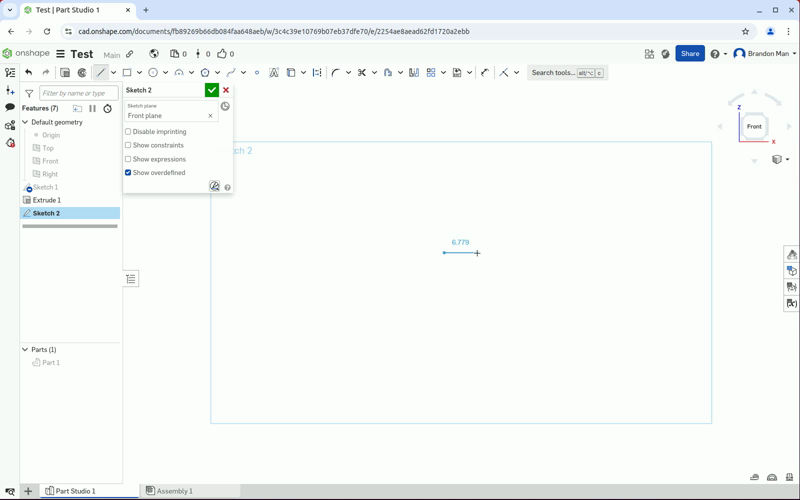
click(477, 252)
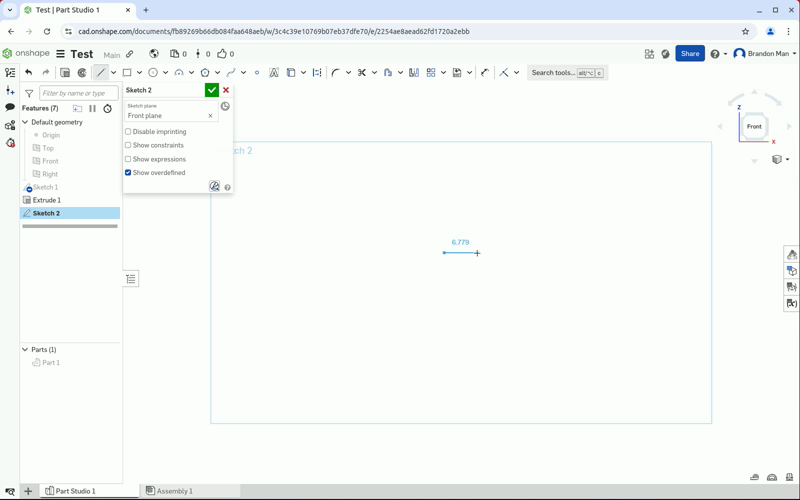
key_up(shift)
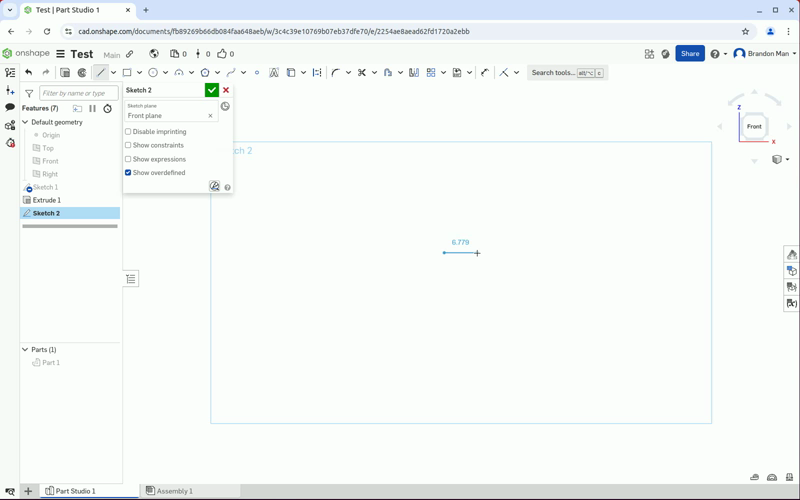
key_down(shift)
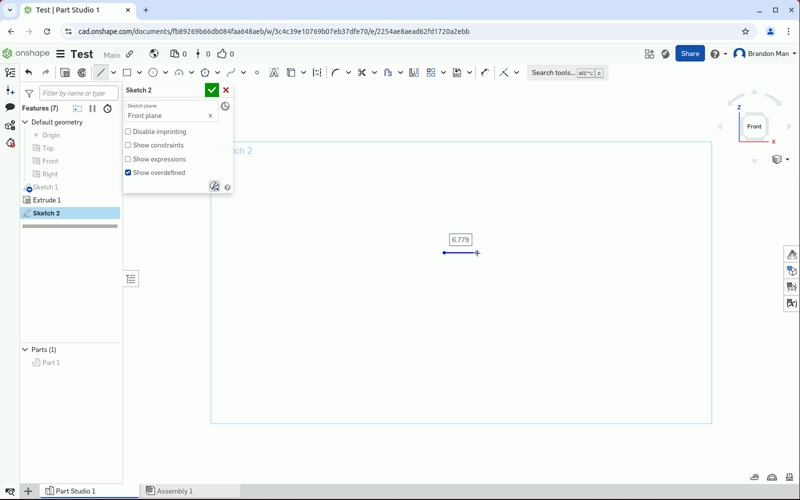
mouse_move(477, 170)
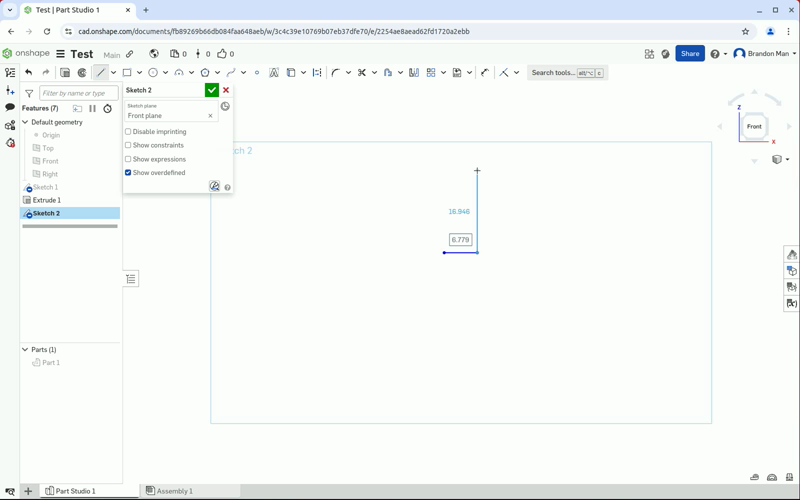
click(477, 170)
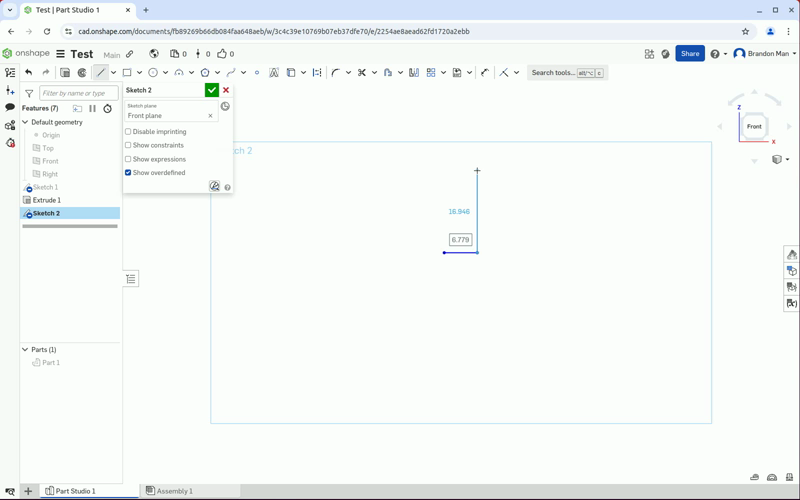
key_up(shift)
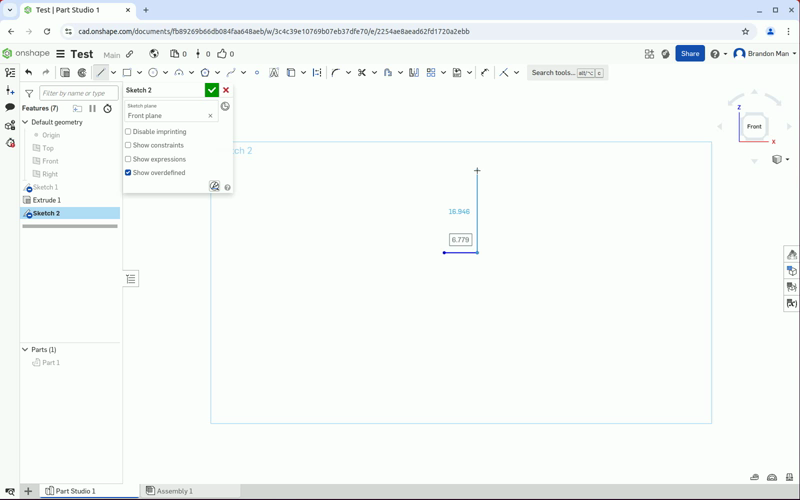
key_down(shift)
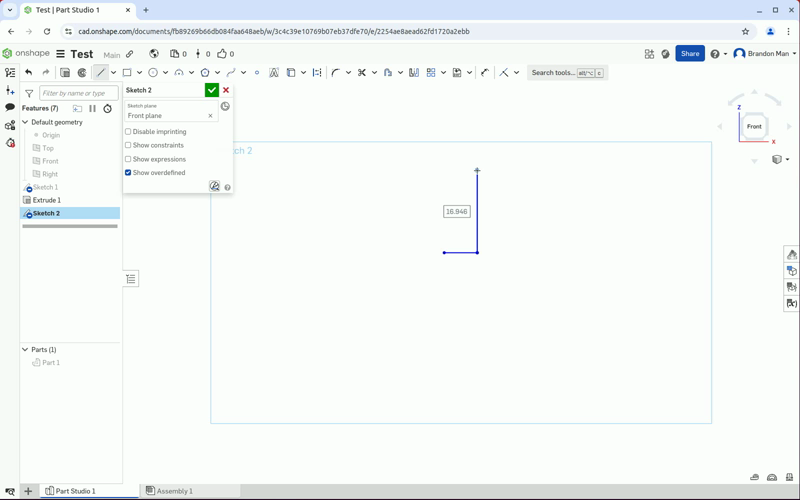
mouse_move(507, 170)
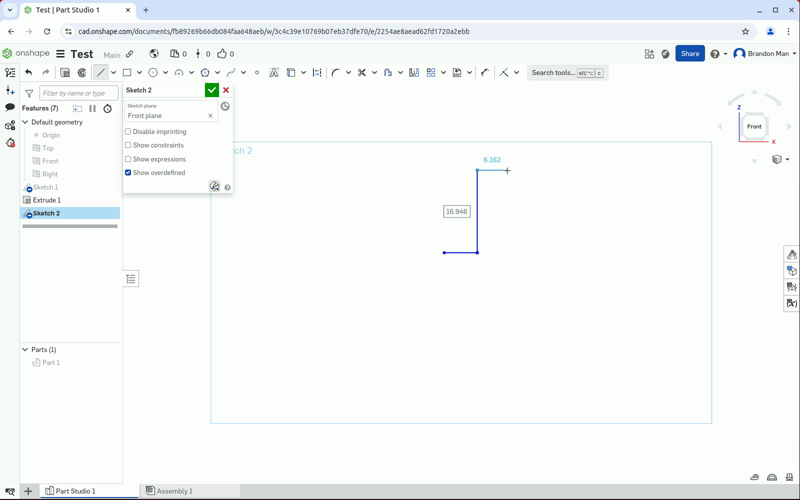
mouse_move(444, 170)
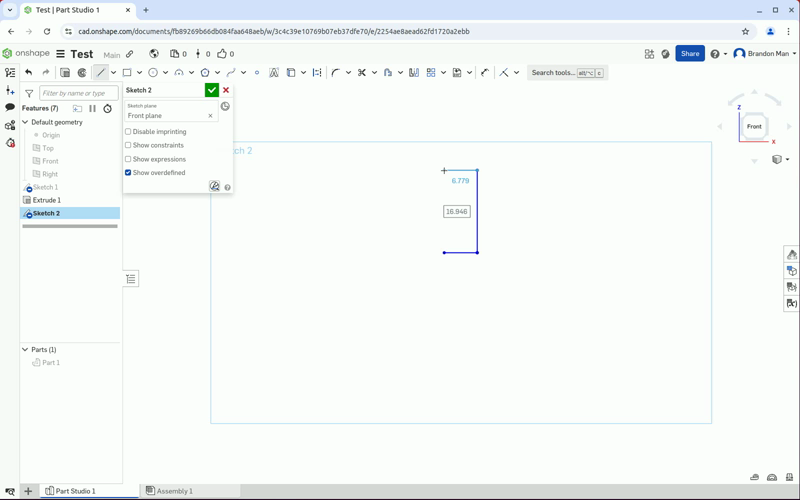
click(444, 170)
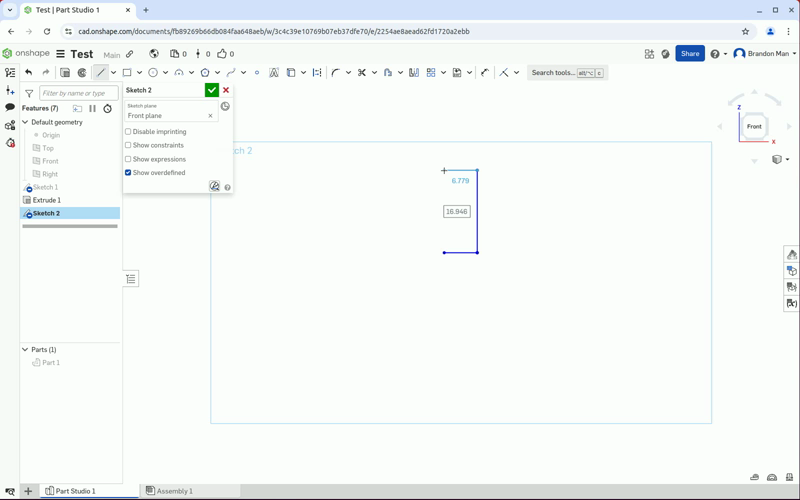
key_up(shift)
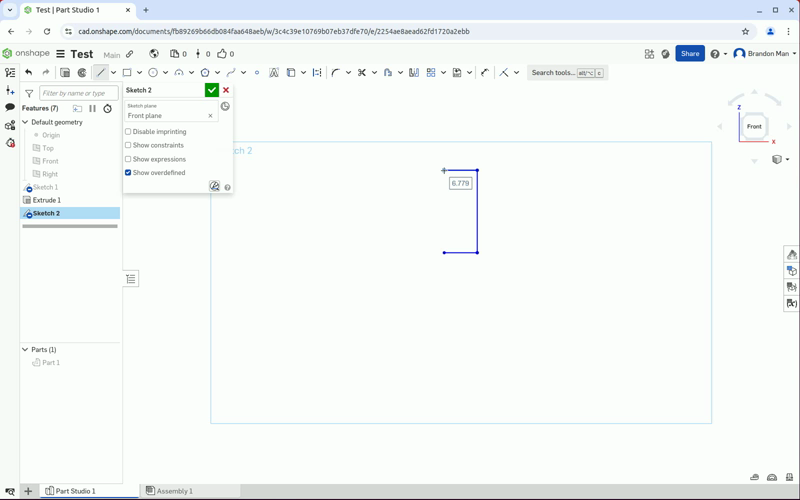
key_down(shift)
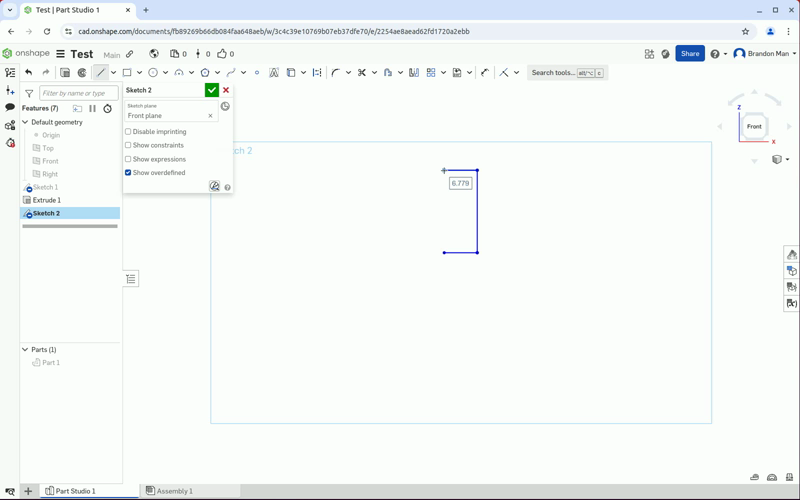
mouse_move(444, 252)
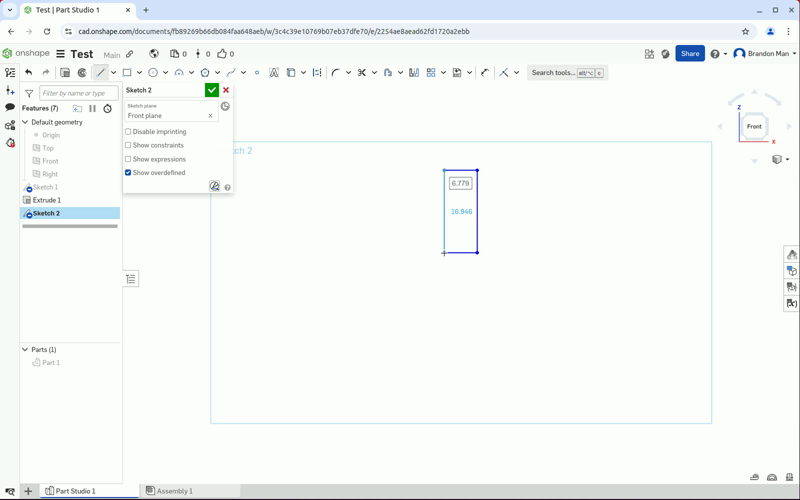
key_up(shift)
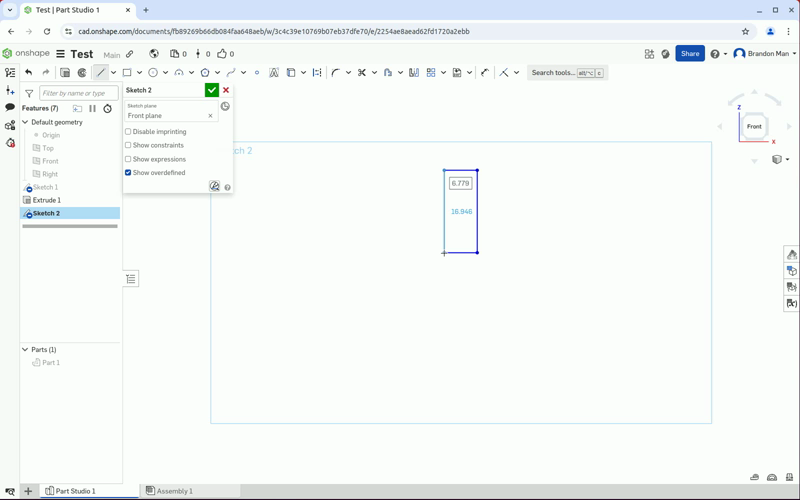
click(444, 252)
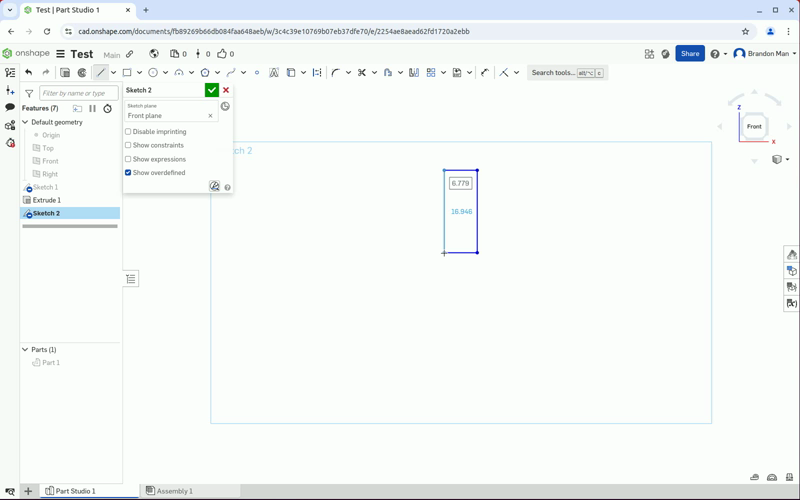
key(esc)
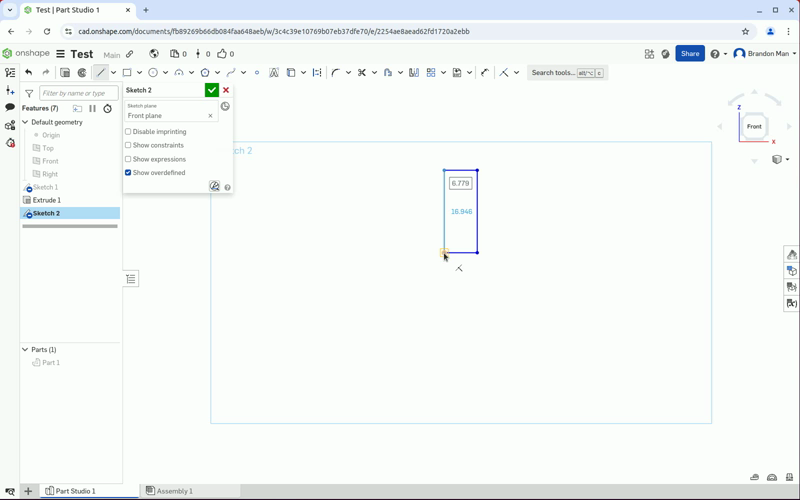
mouse_move(453, 223)
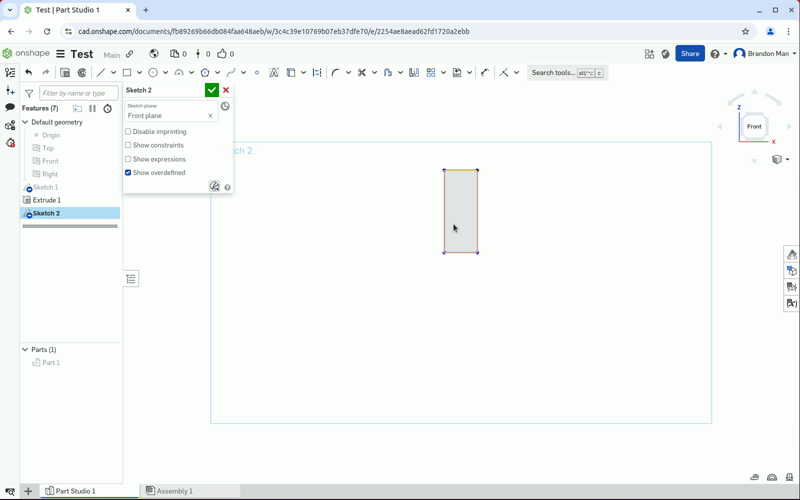
click(453, 223)
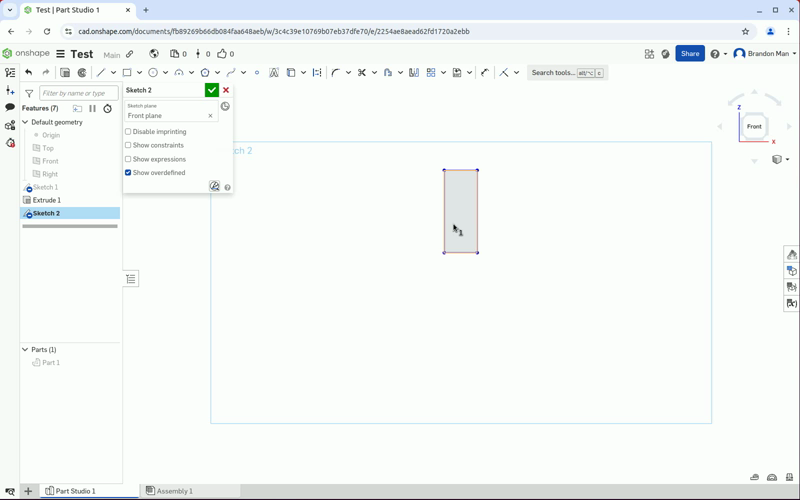
mouse_move(73, 352)
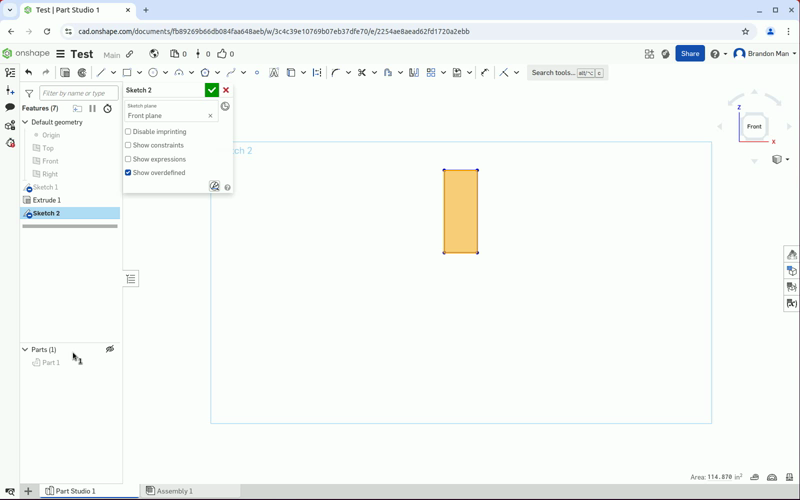
key(shift+y)
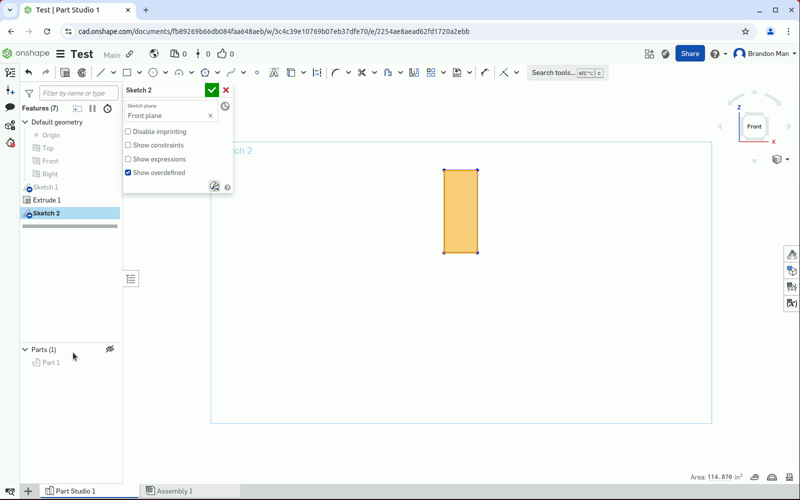
key(shift+e)
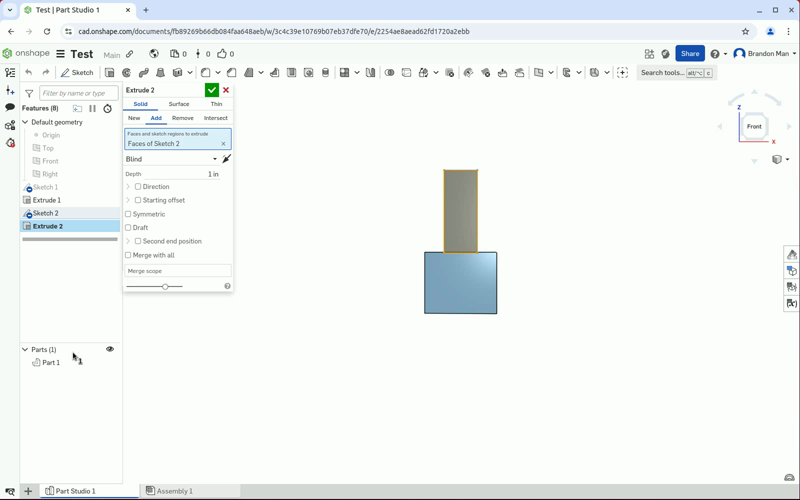
mouse_move(143, 106)
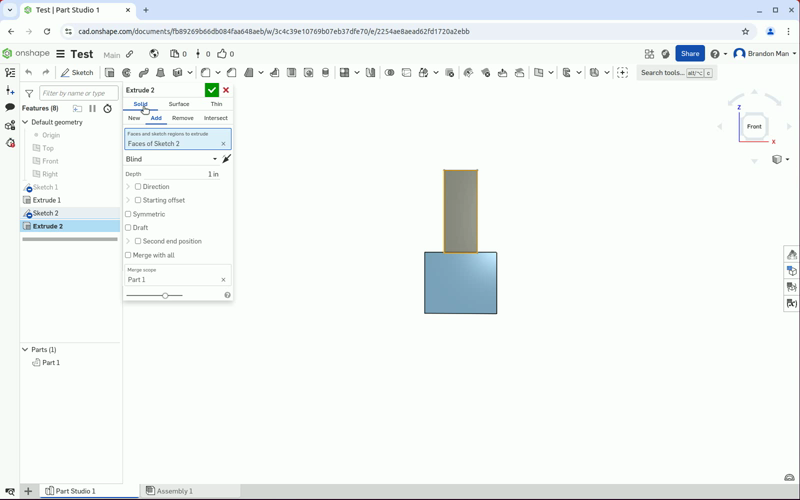
click(143, 106)
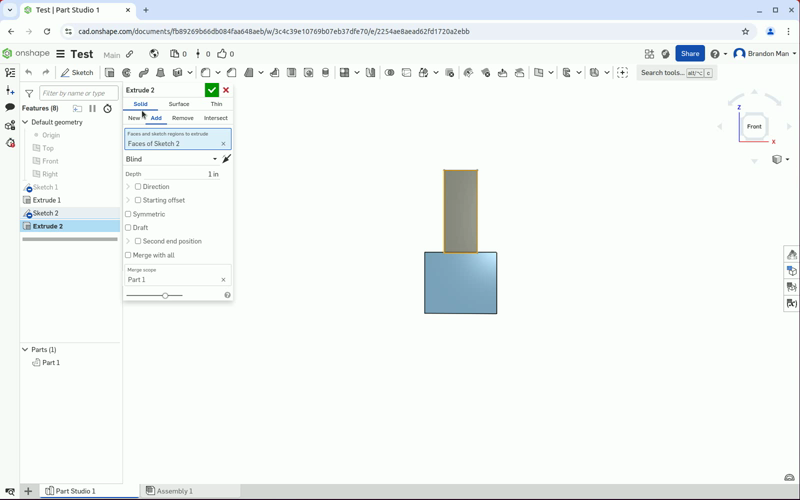
mouse_move(137, 120)
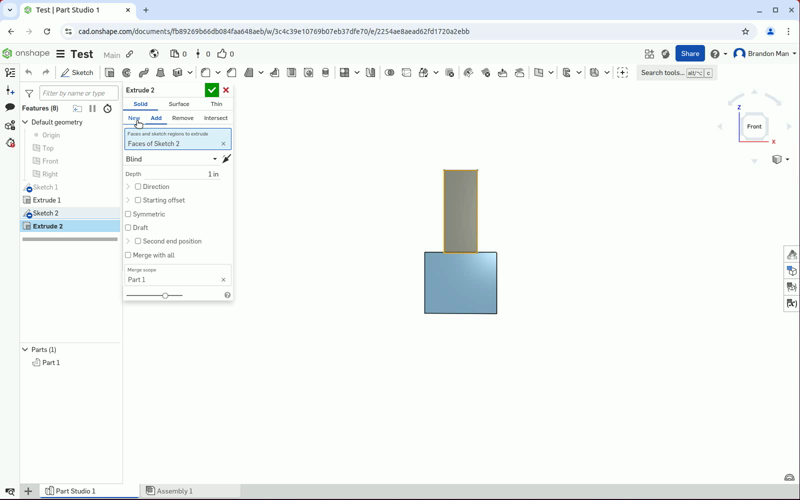
click(137, 120)
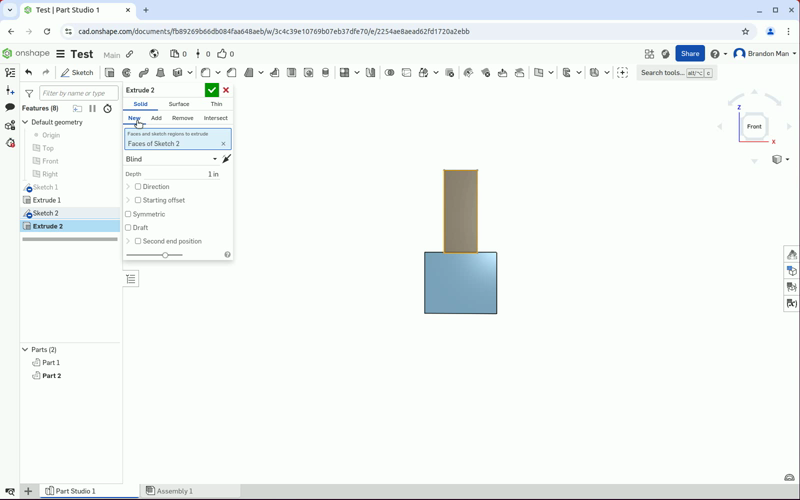
key(tab, 4)
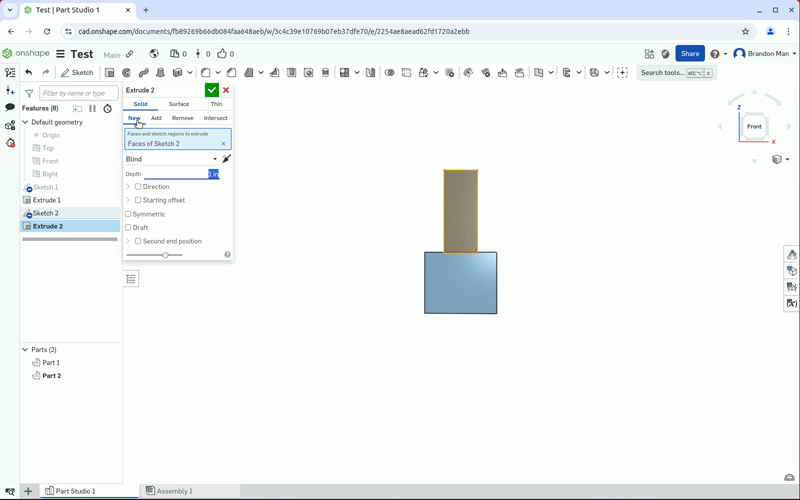
text(5.777)
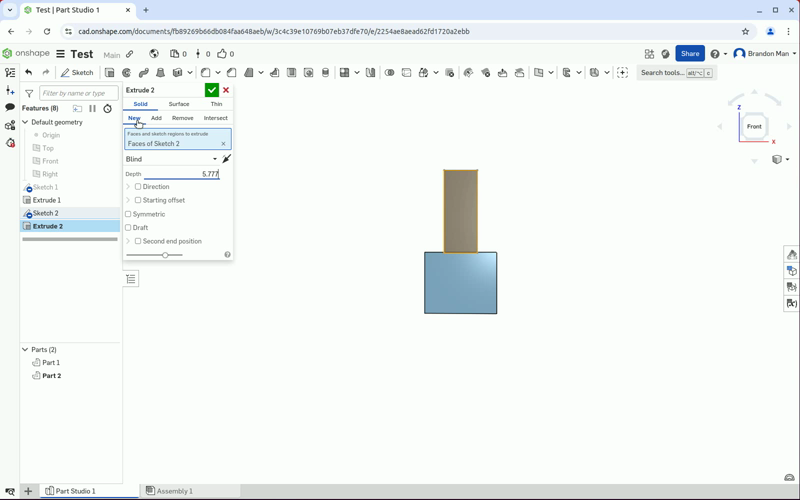
key(enter)
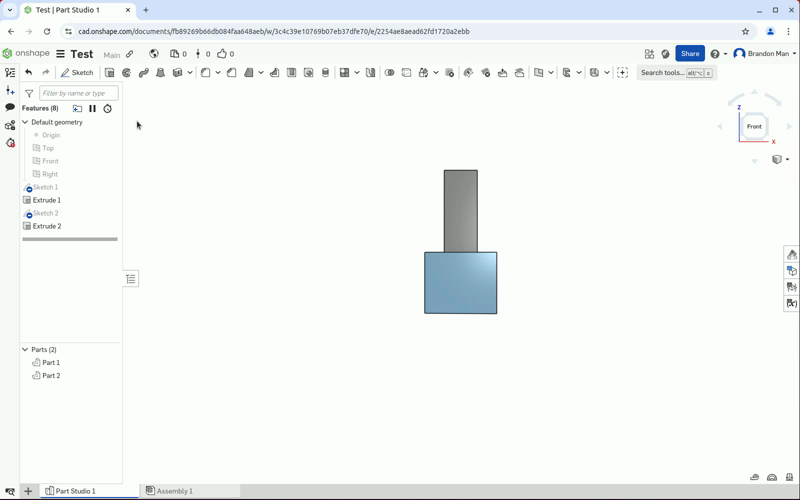
key(shift+h)
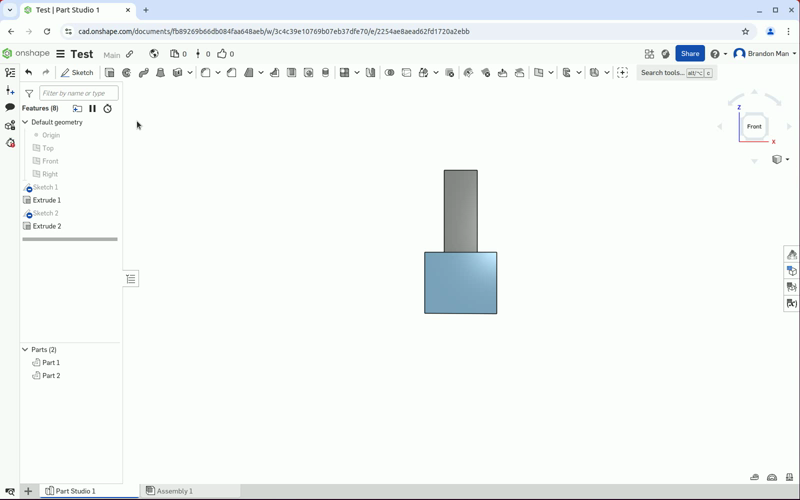
key(shift+h)
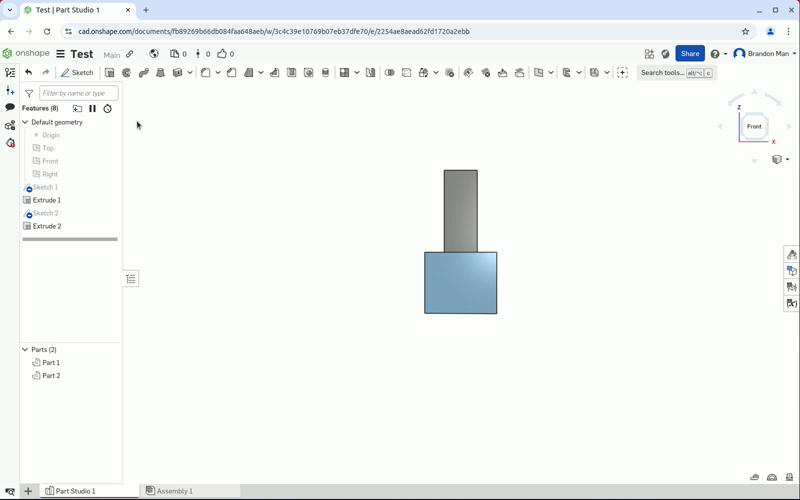
mouse_move(73, 189)
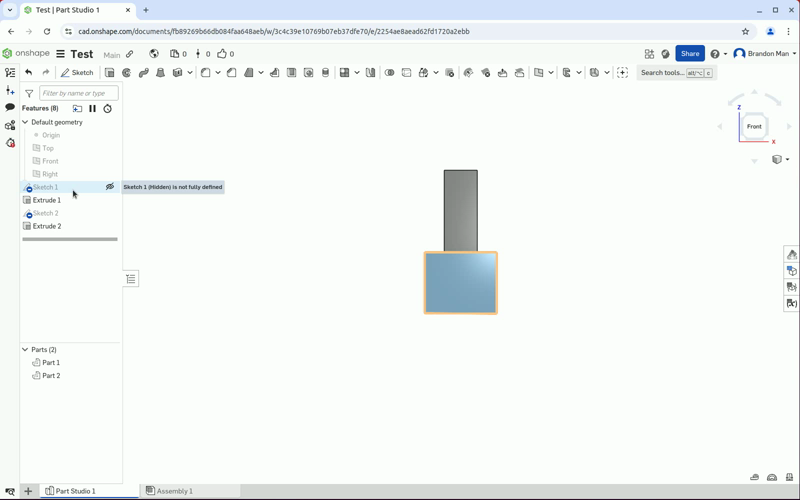
click(73, 189)
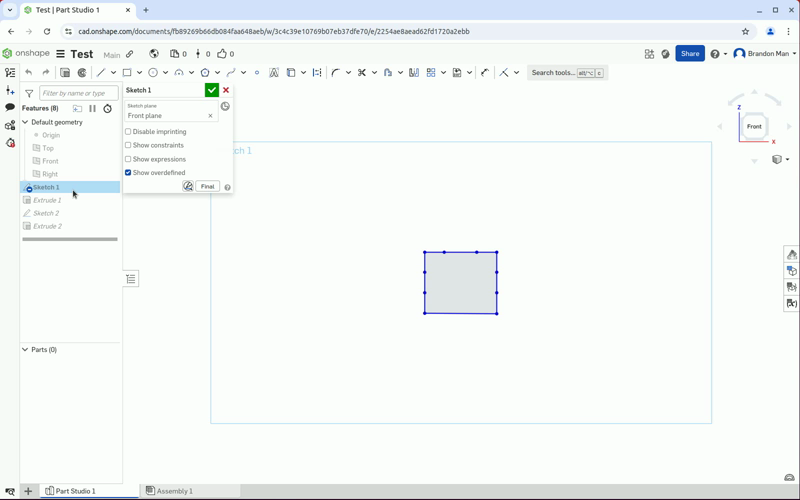
mouse_move(229, 92)
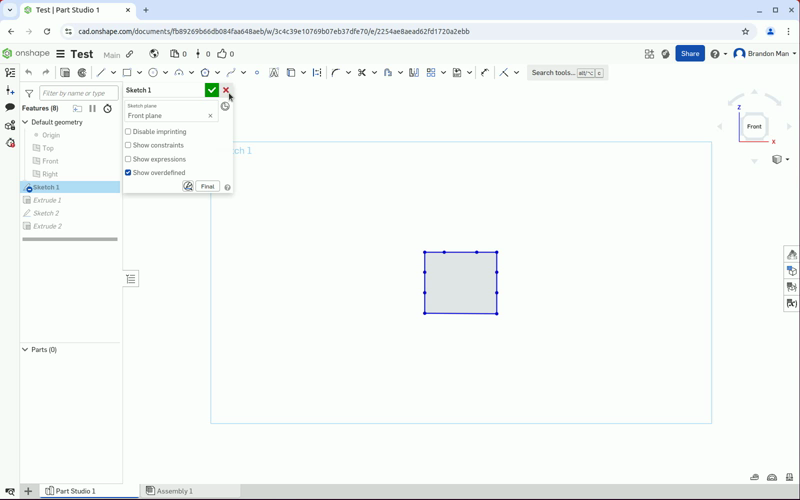
click(229, 92)
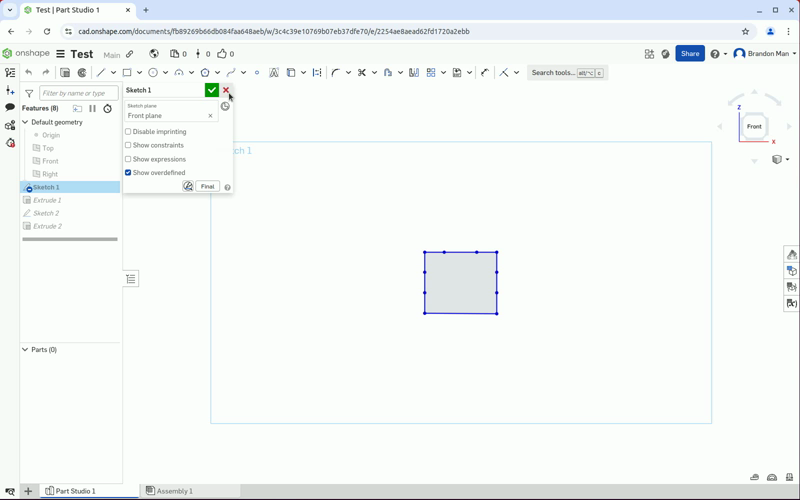
key(shift+s)
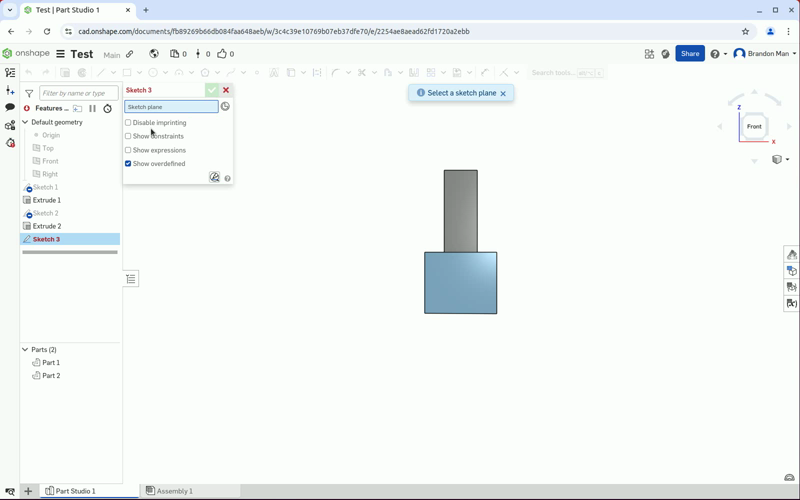
mouse_move(73, 163)
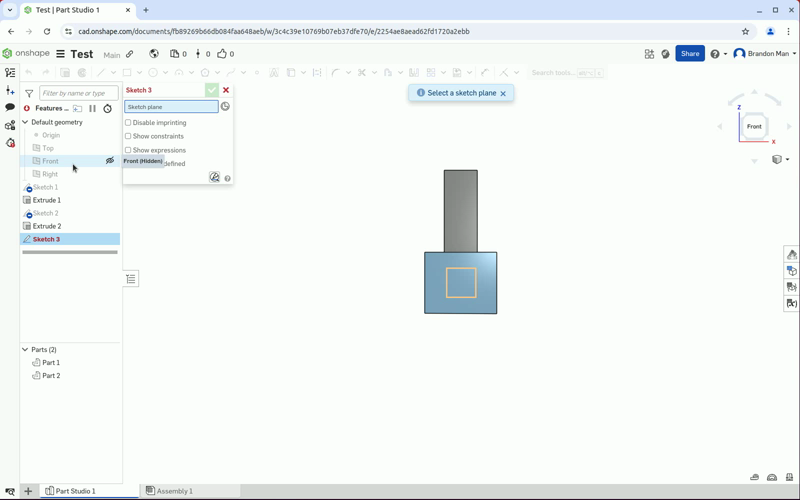
click(73, 163)
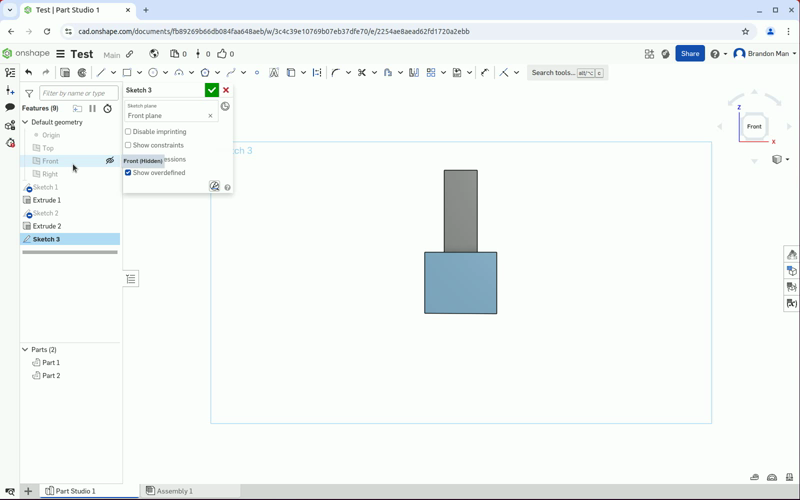
mouse_move(73, 352)
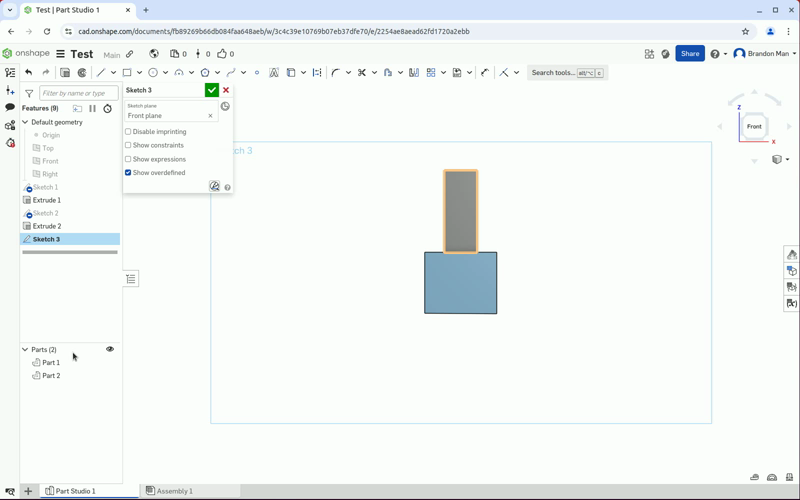
key(y)
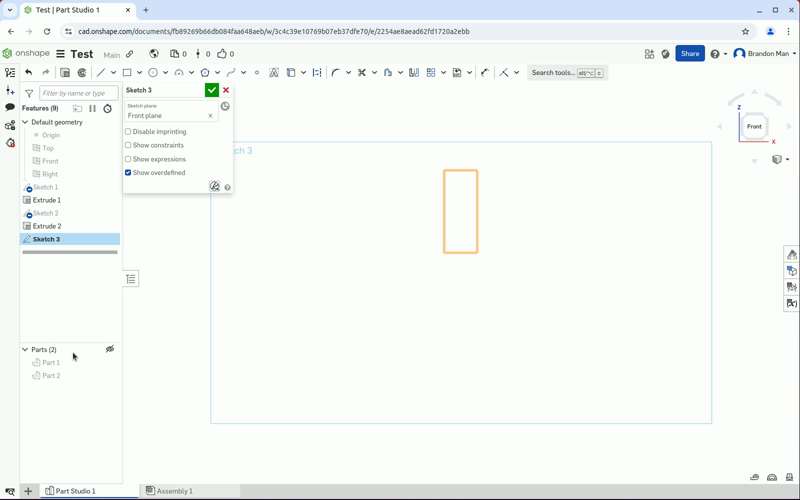
key(l)
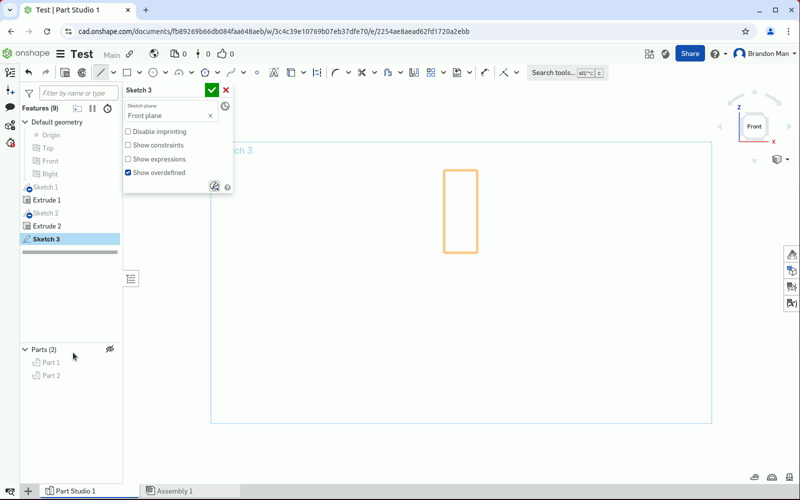
key_down(shift)
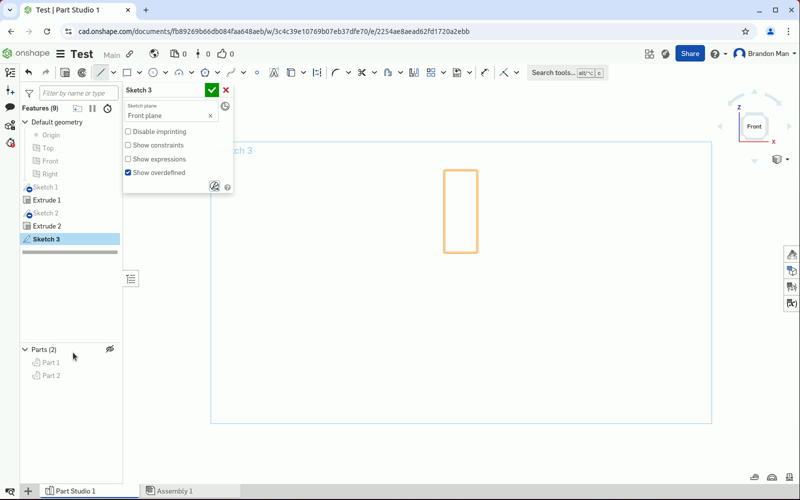
mouse_move(497, 293)
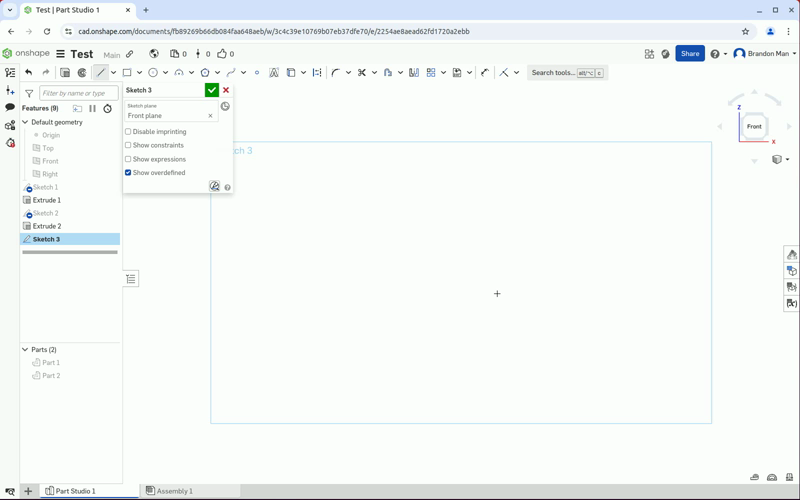
click(497, 293)
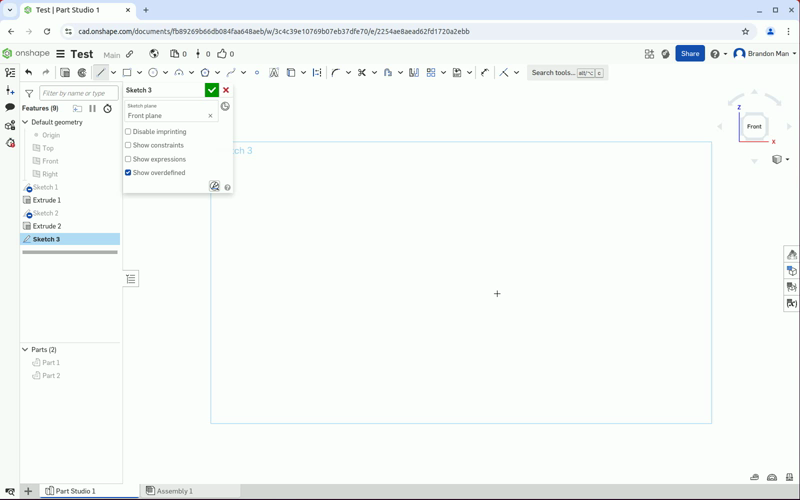
key_up(shift)
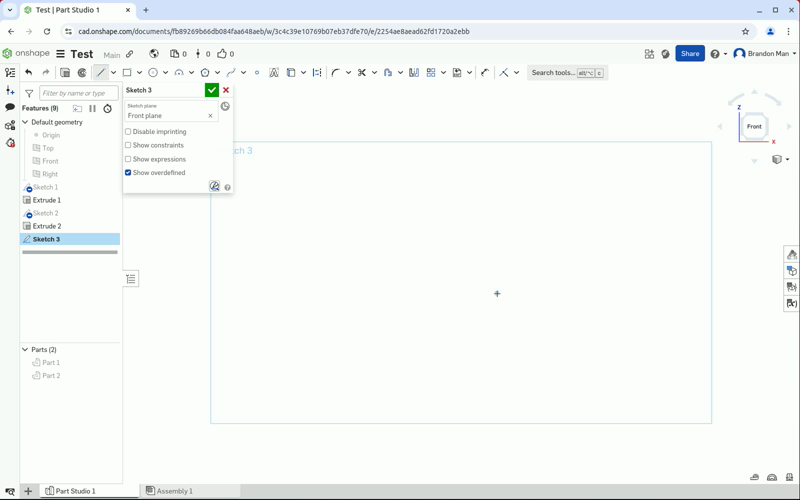
key_down(shift)
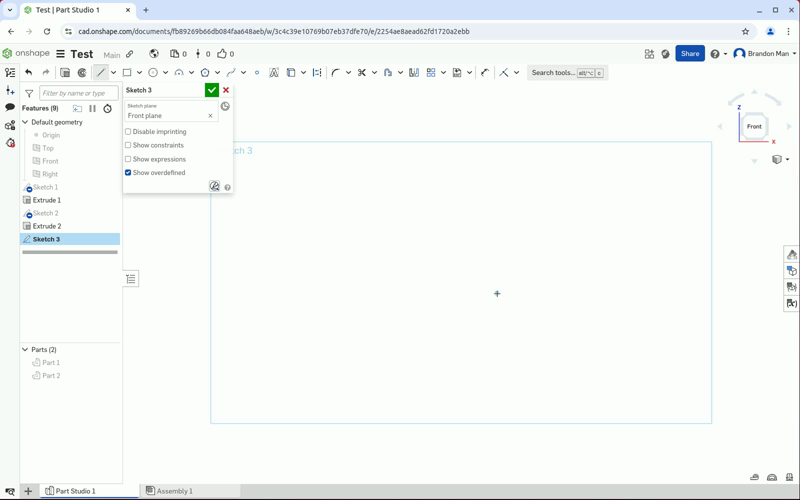
mouse_move(527, 293)
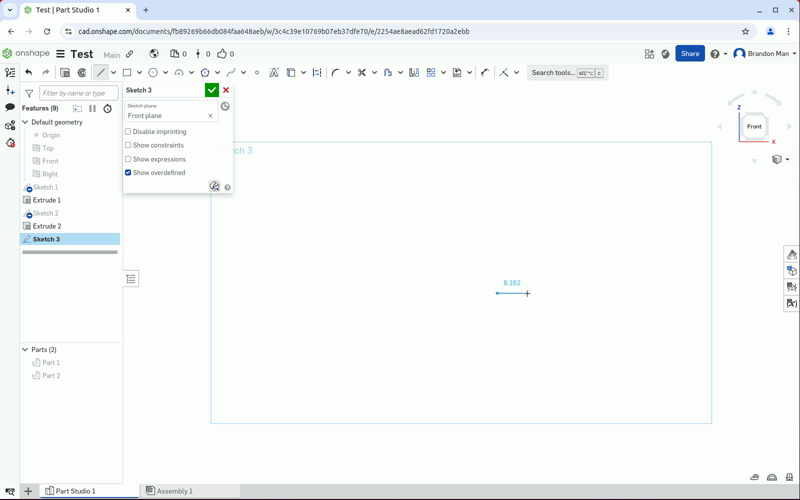
mouse_move(518, 293)
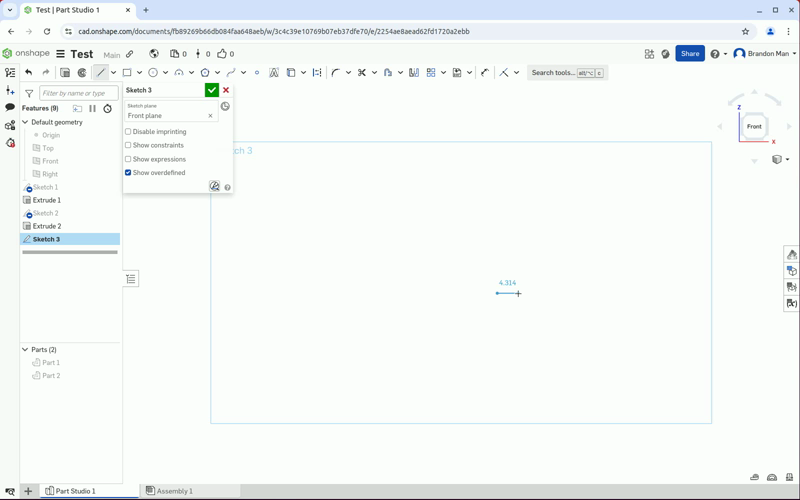
click(518, 293)
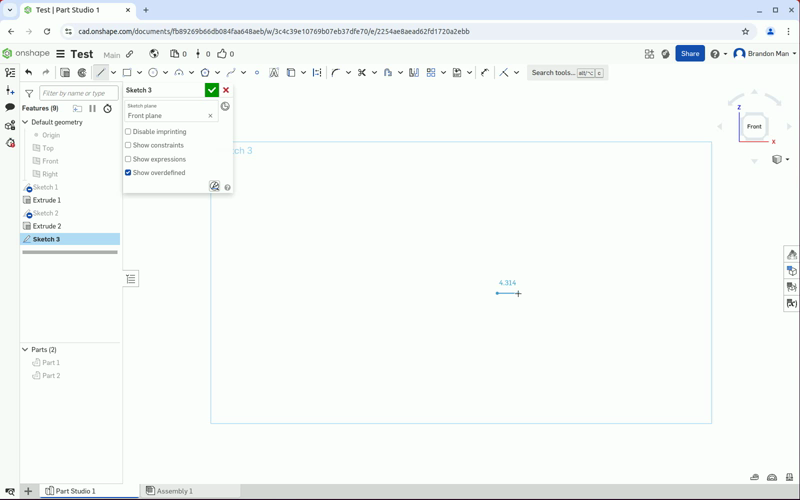
key_up(shift)
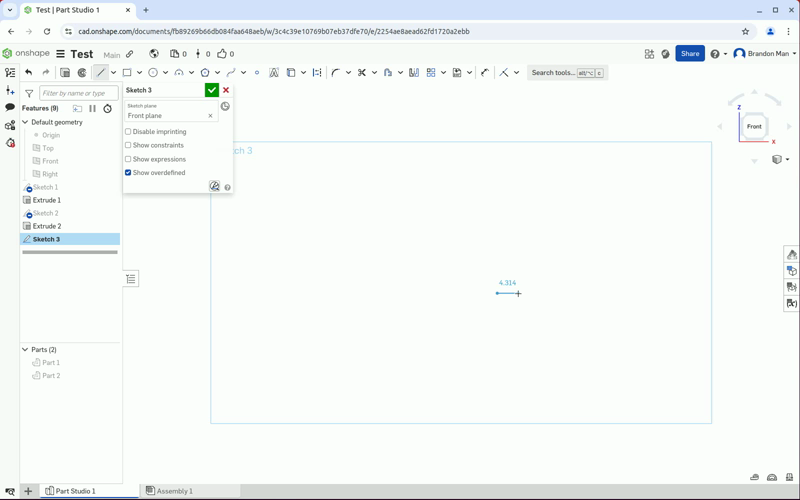
key_down(shift)
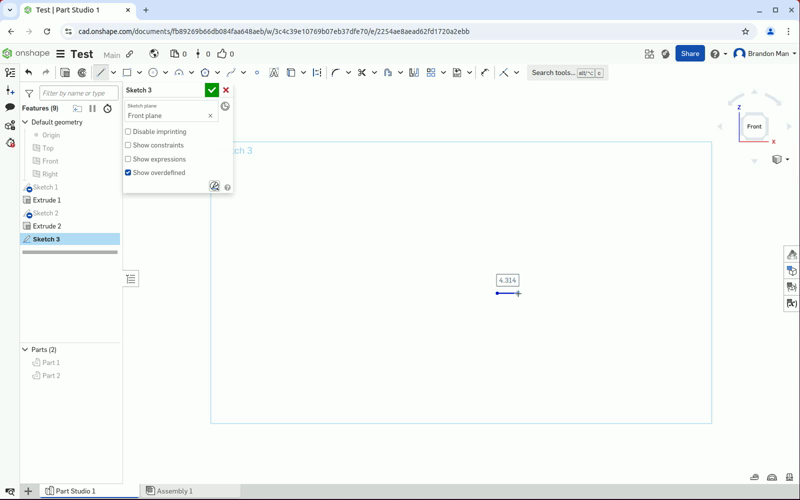
mouse_move(548, 293)
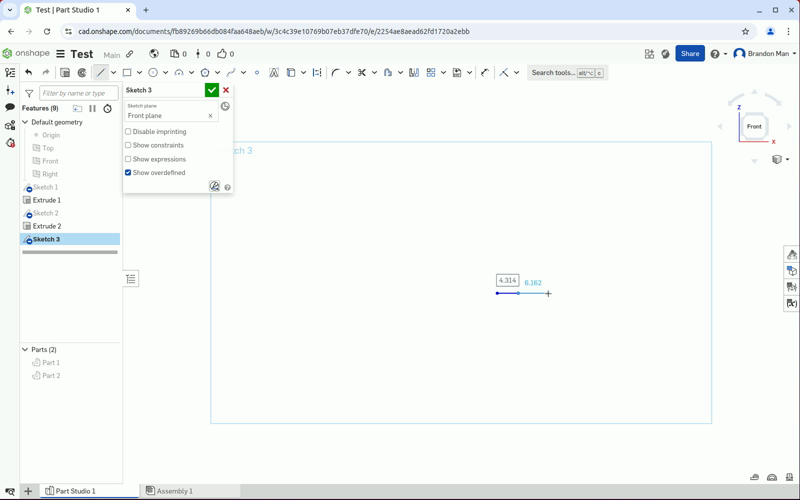
mouse_move(518, 272)
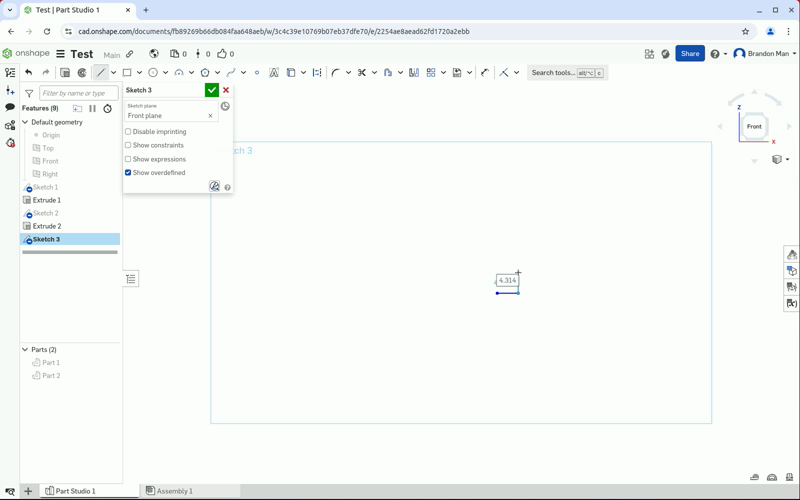
click(518, 272)
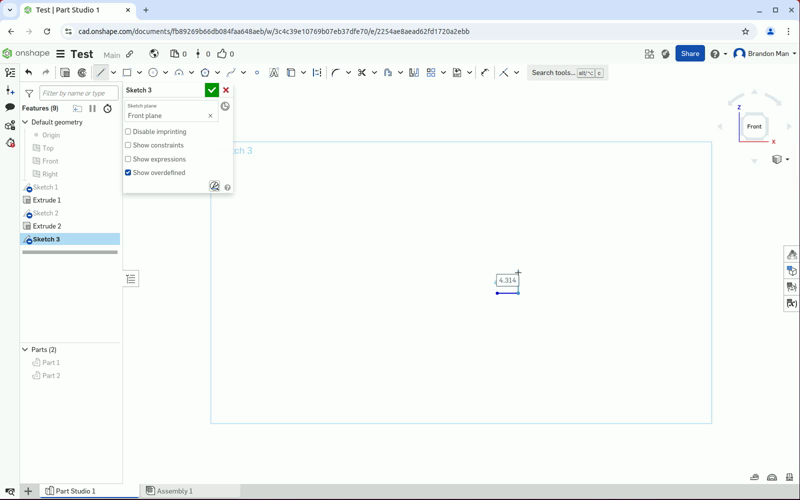
key_up(shift)
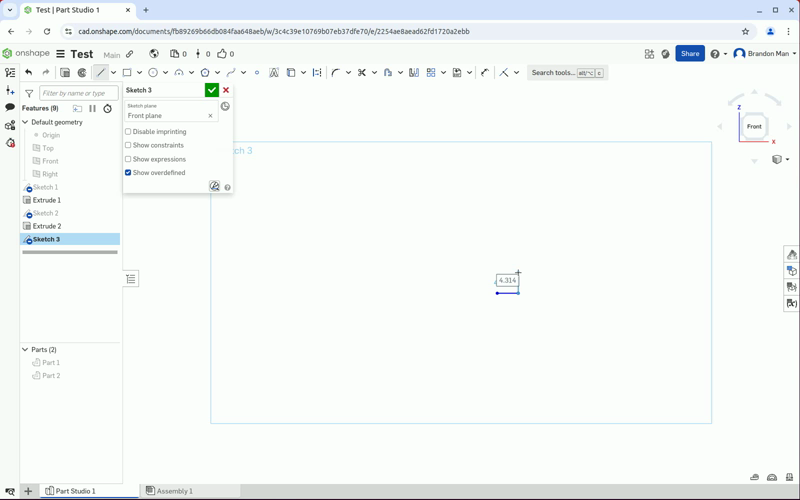
key_down(shift)
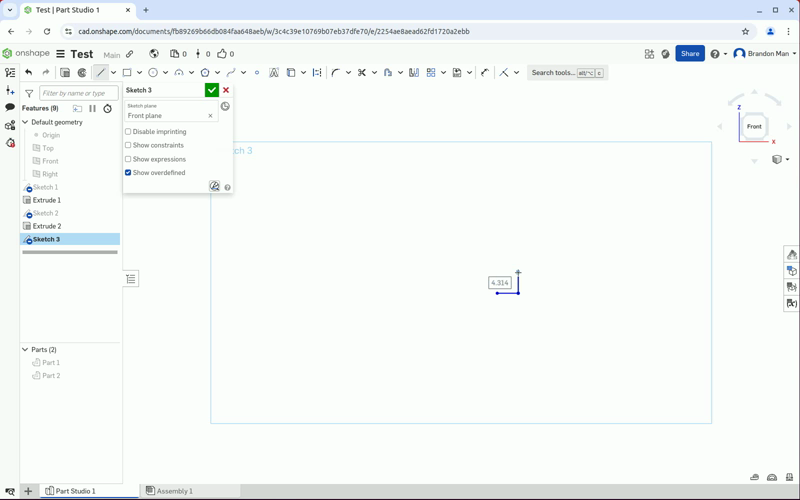
mouse_move(548, 272)
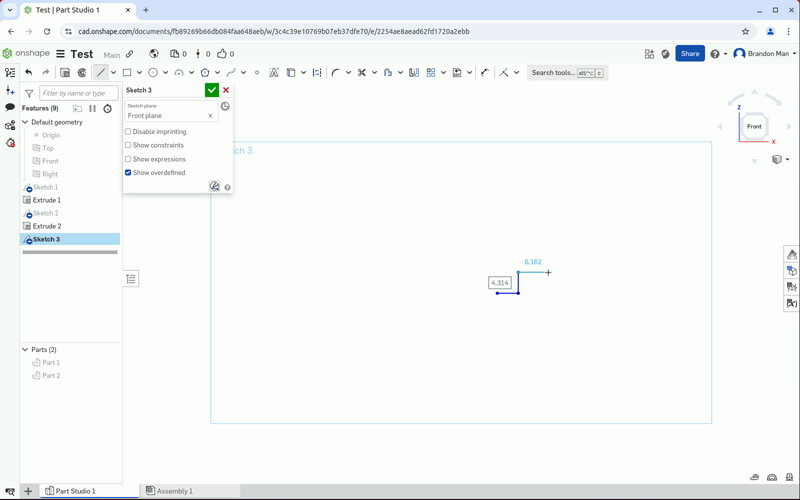
mouse_move(497, 272)
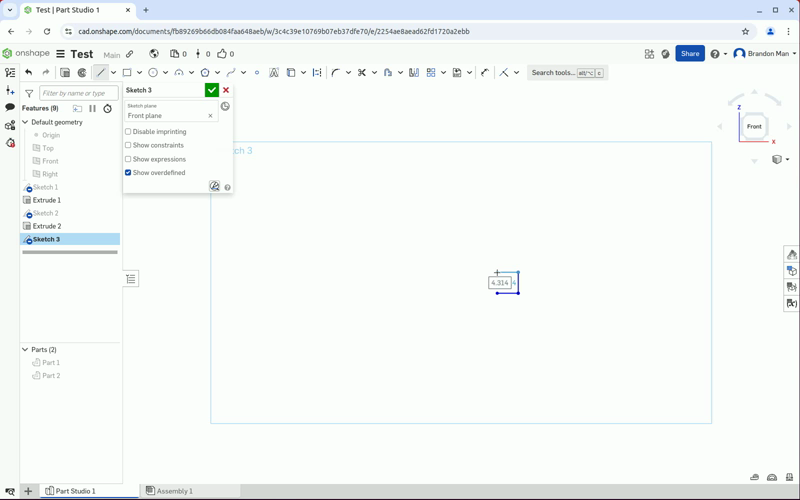
click(497, 272)
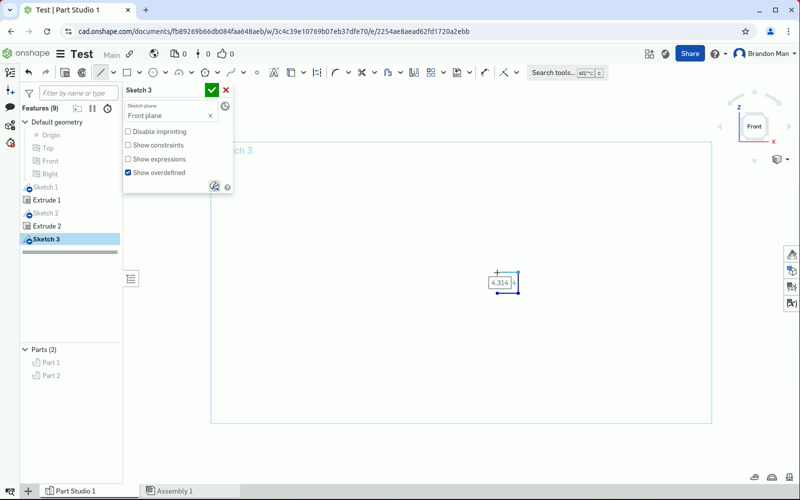
key_up(shift)
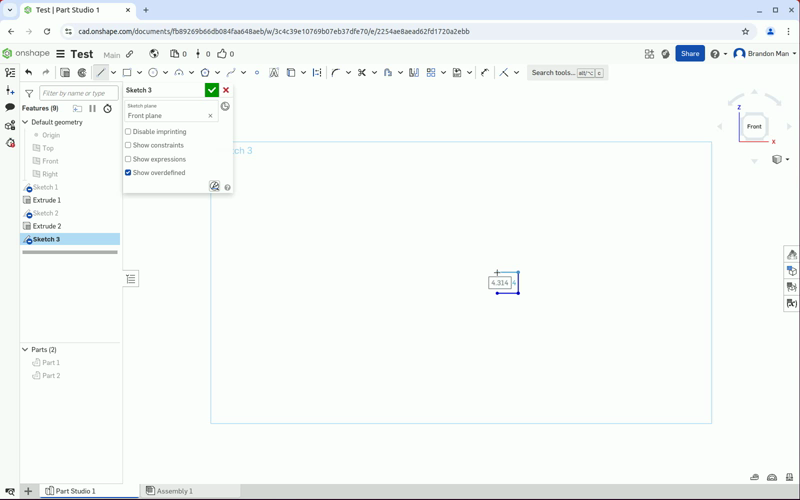
mouse_move(527, 272)
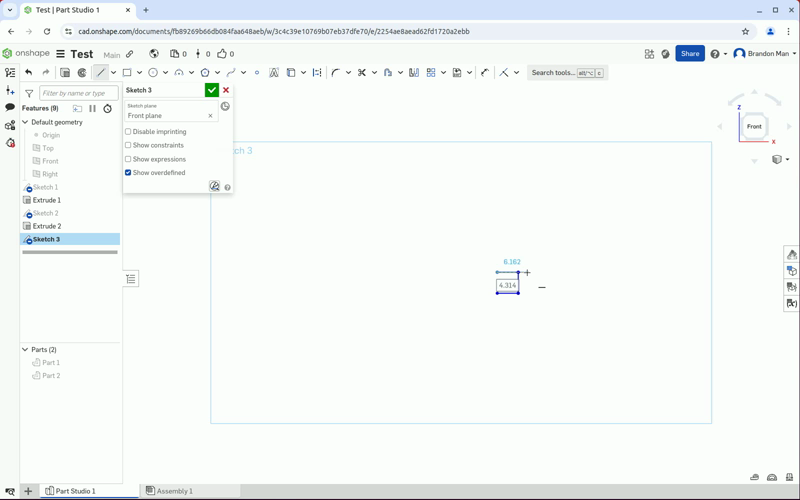
key_down(shift)
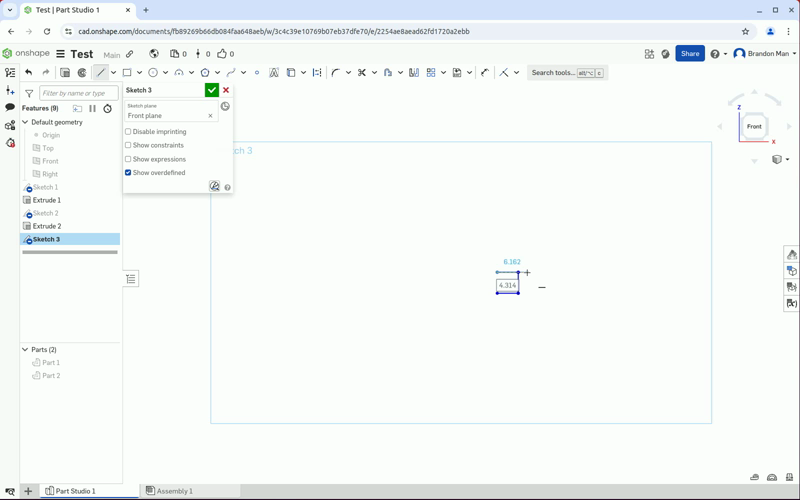
mouse_move(497, 293)
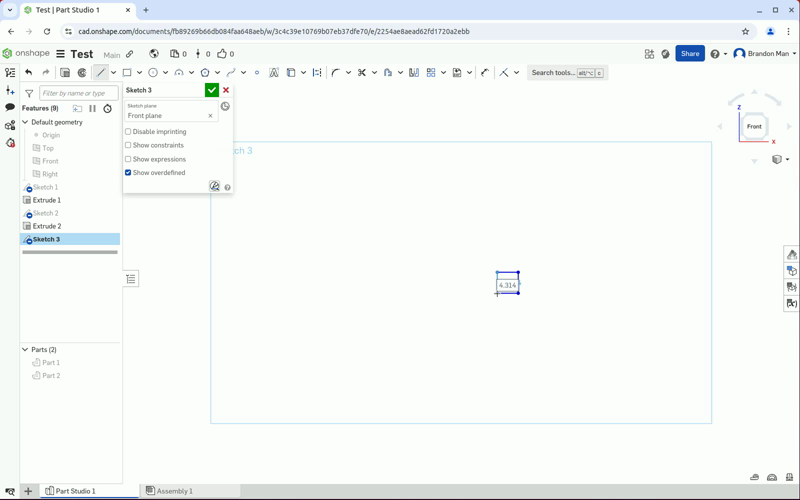
key_up(shift)
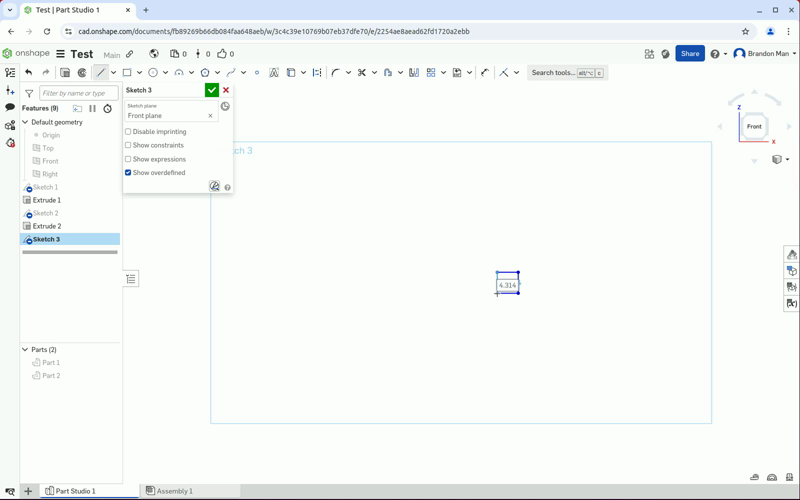
click(497, 293)
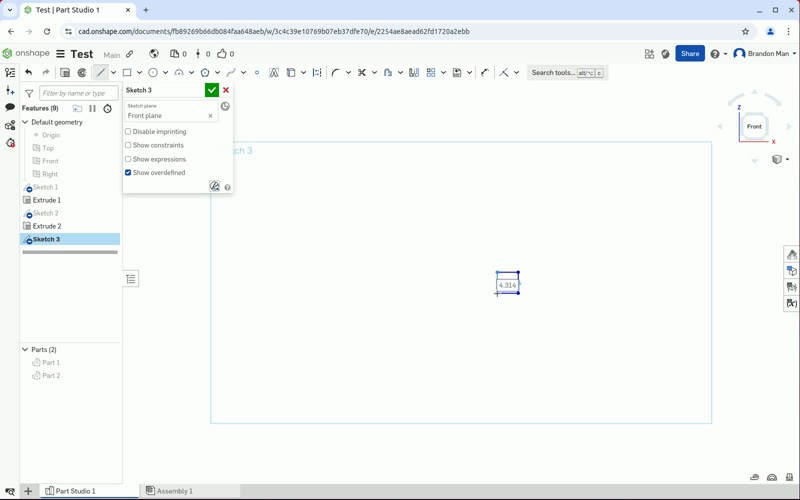
key(esc)
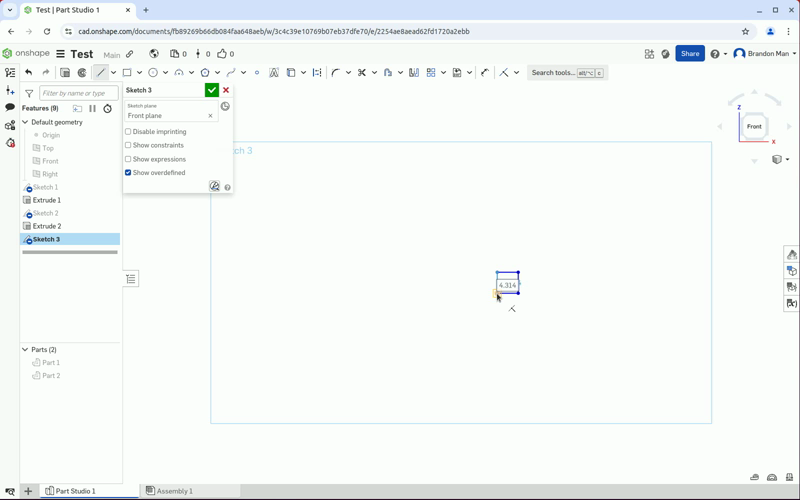
key(c)
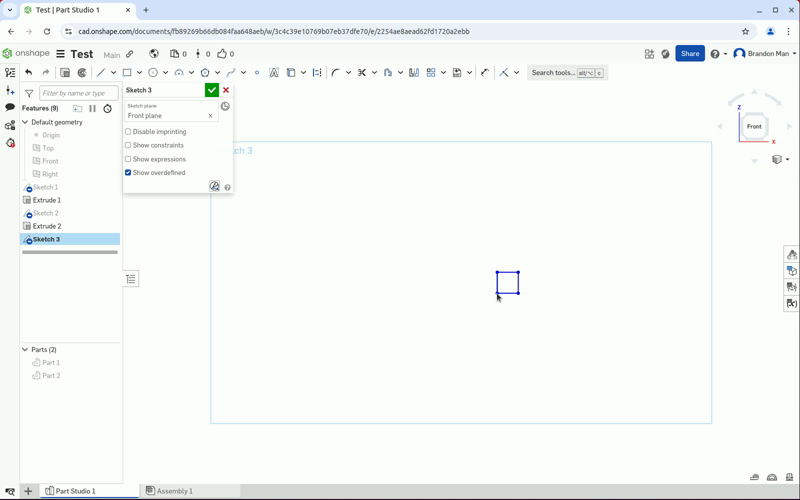
key_down(shift)
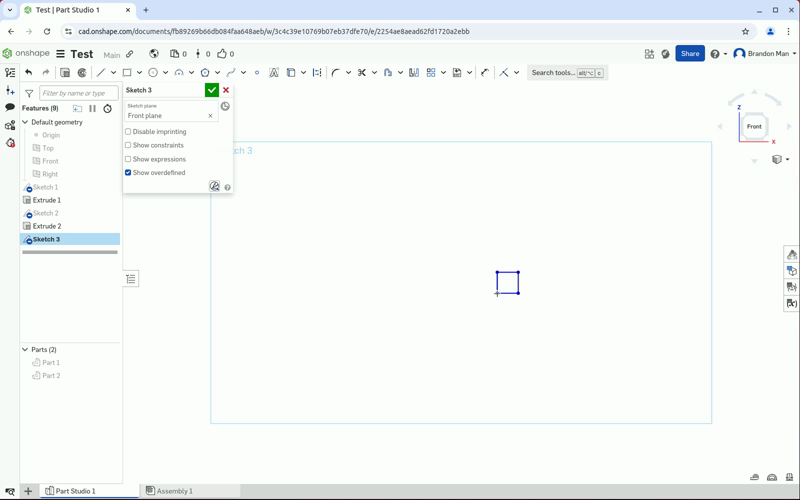
mouse_move(507, 282)
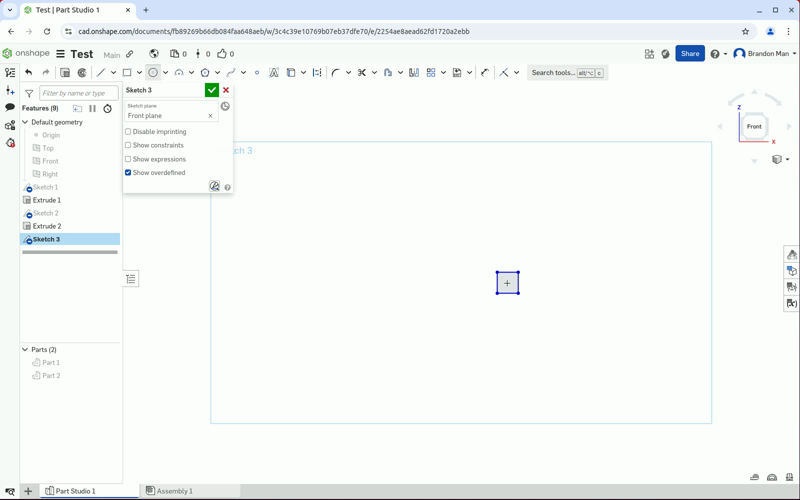
click(507, 282)
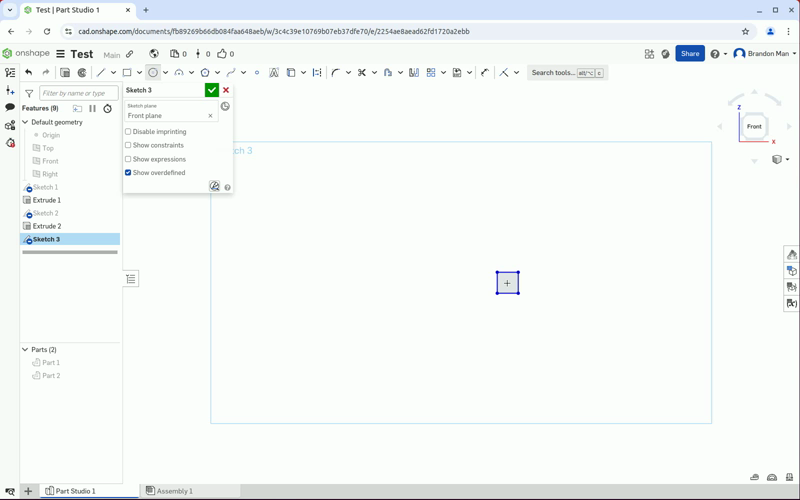
key_up(shift)
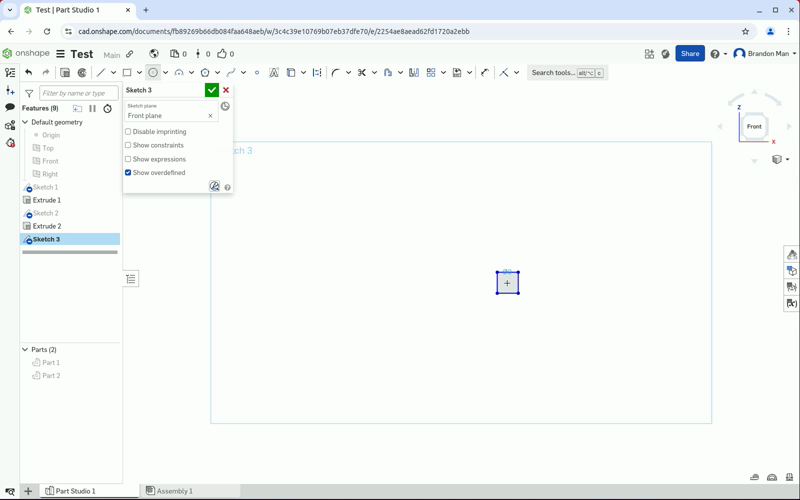
mouse_move(512, 282)
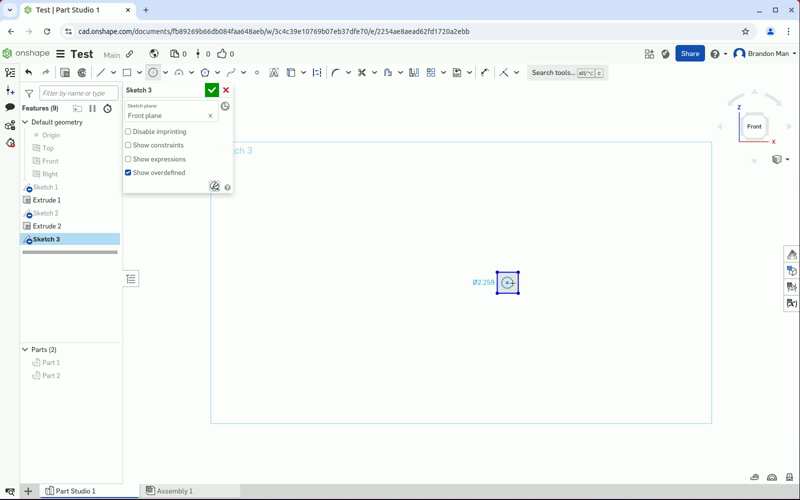
click(512, 282)
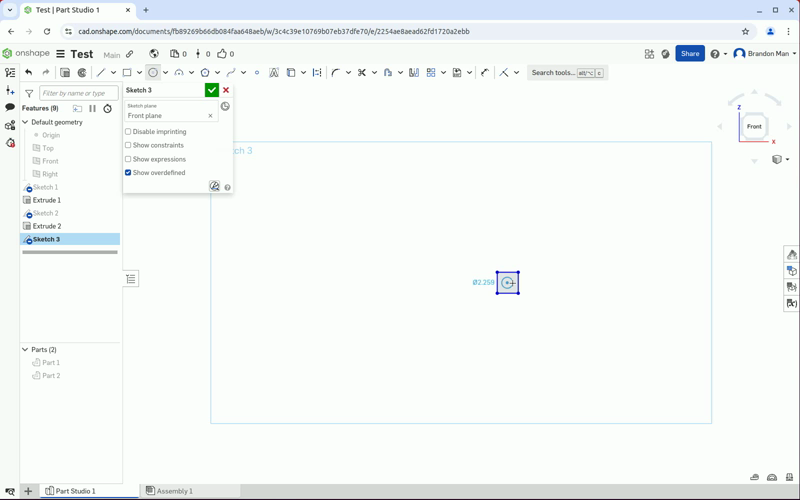
key(esc)
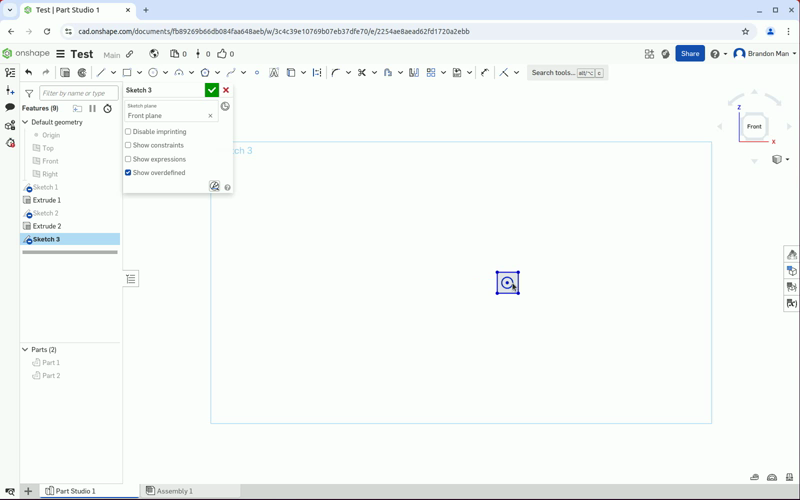
mouse_move(509, 291)
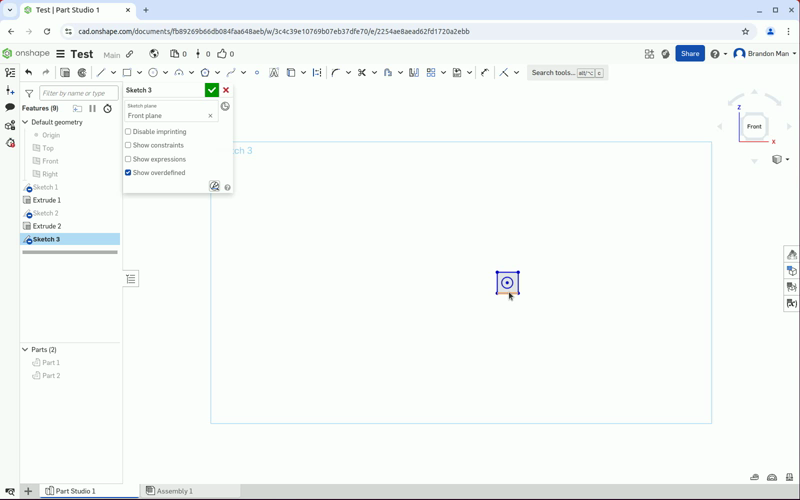
scroll(6)
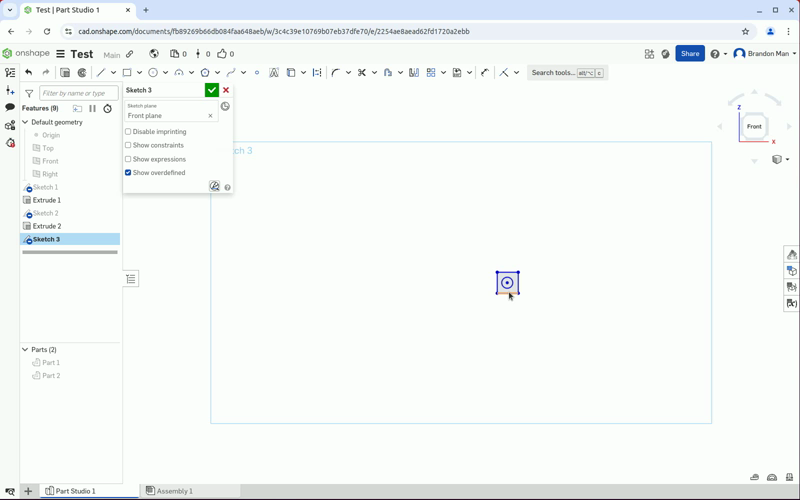
scroll(6)
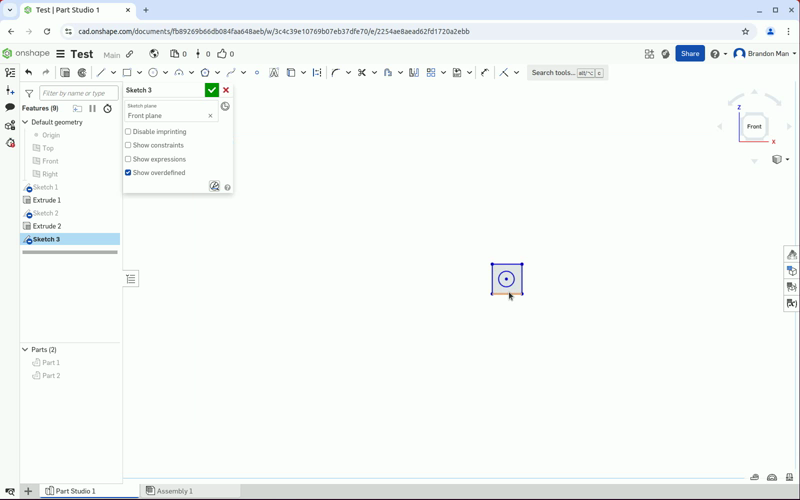
scroll(6)
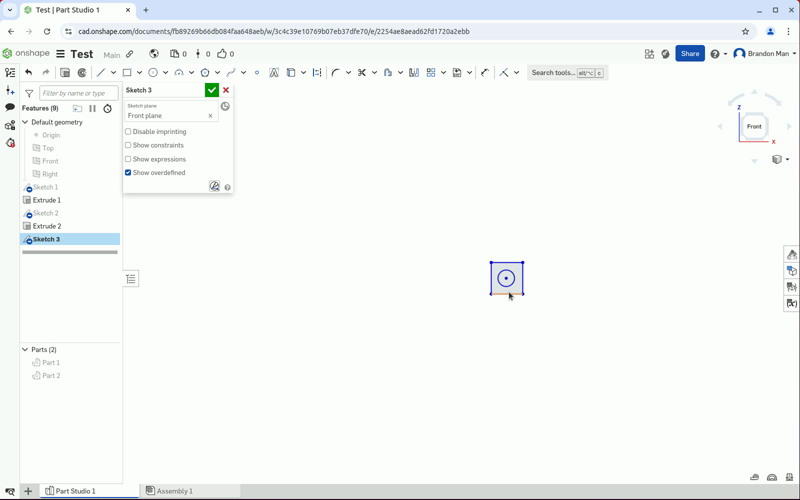
scroll(6)
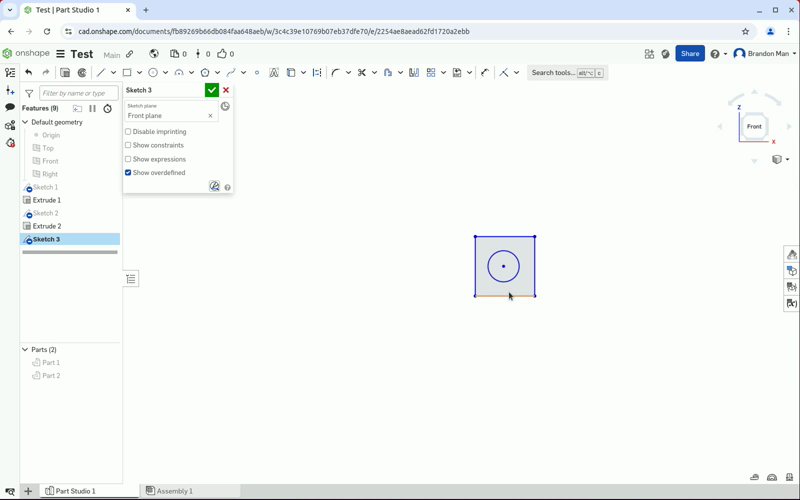
scroll(6)
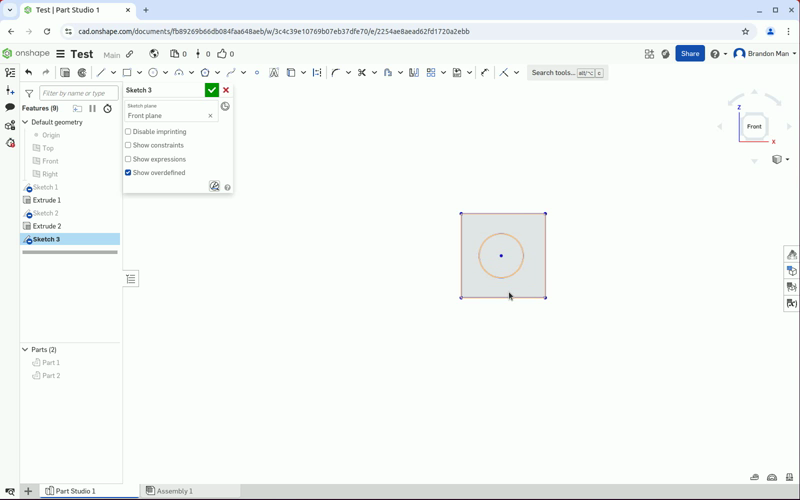
scroll(6)
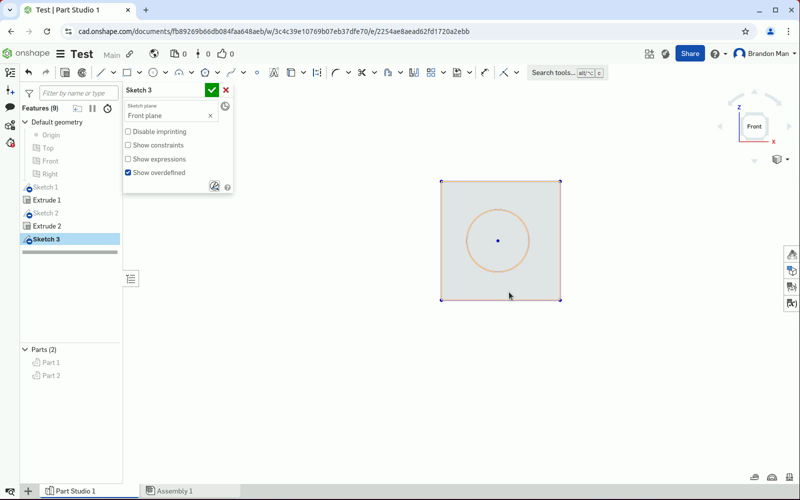
scroll(6)
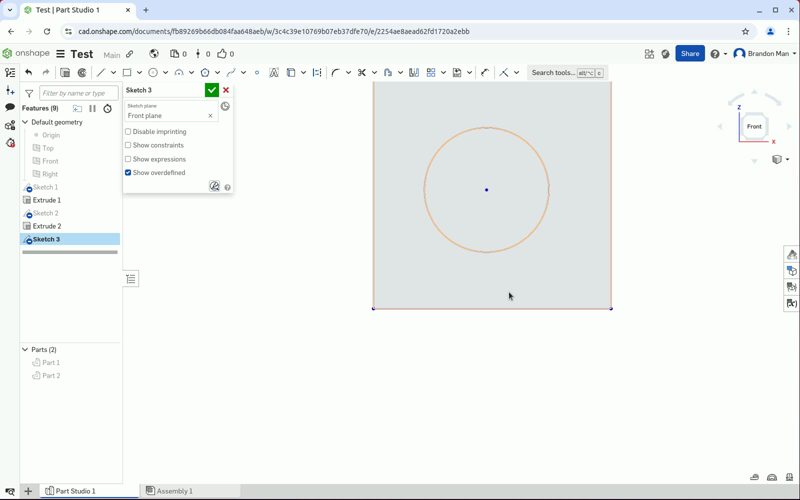
click(509, 291)
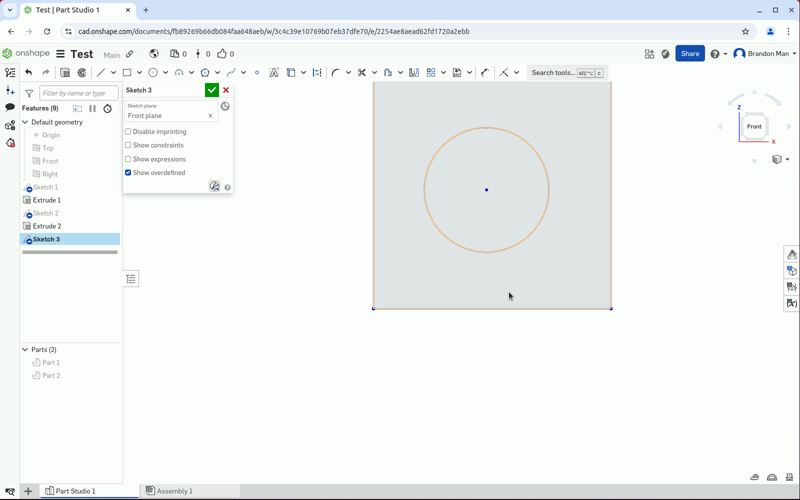
scroll(-6)
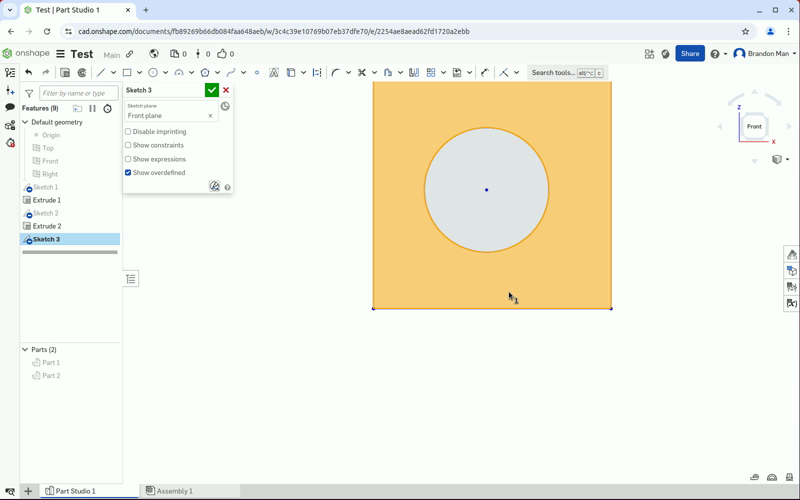
scroll(-6)
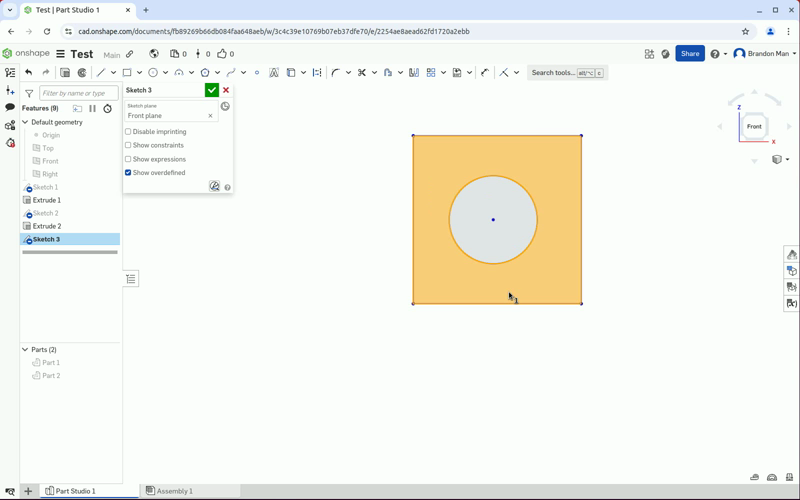
scroll(-6)
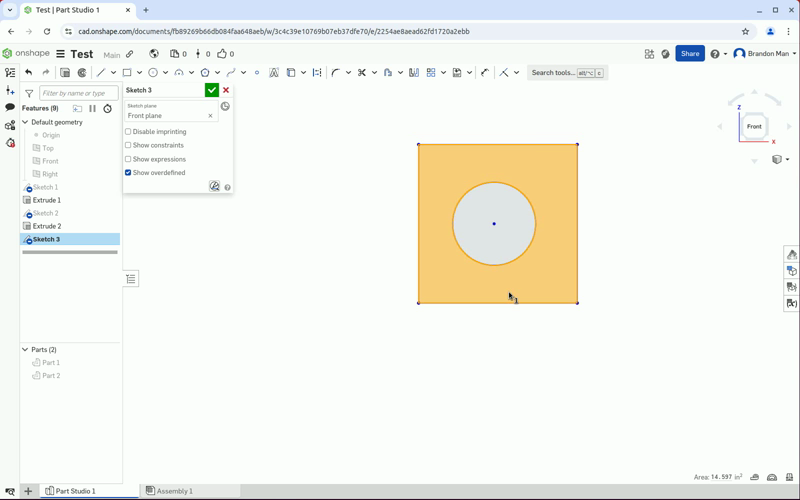
scroll(-6)
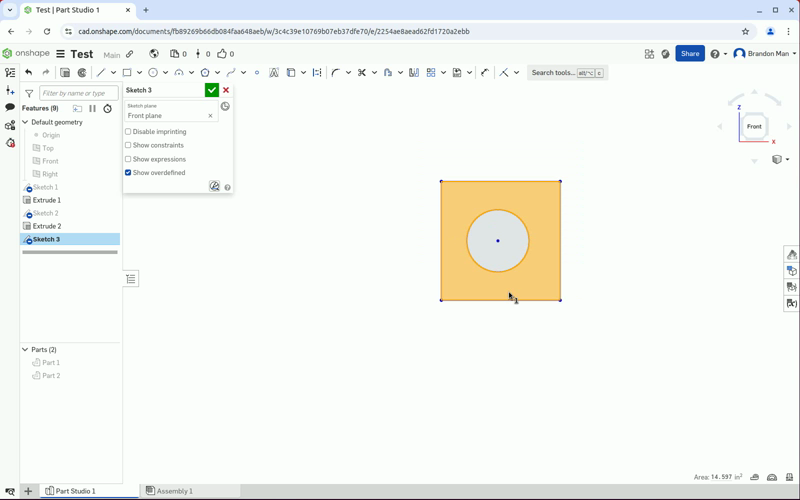
scroll(-6)
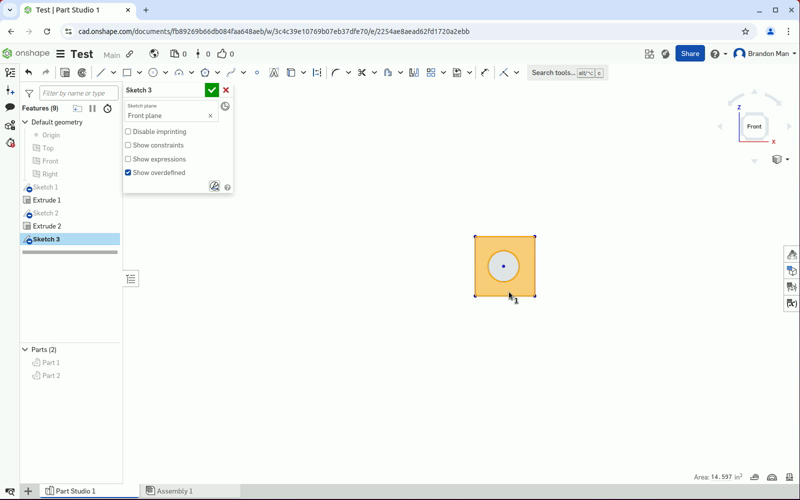
scroll(-6)
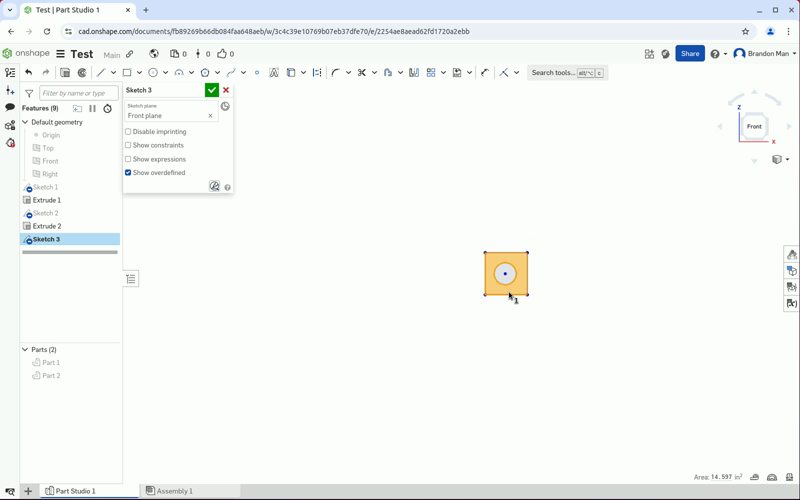
scroll(-6)
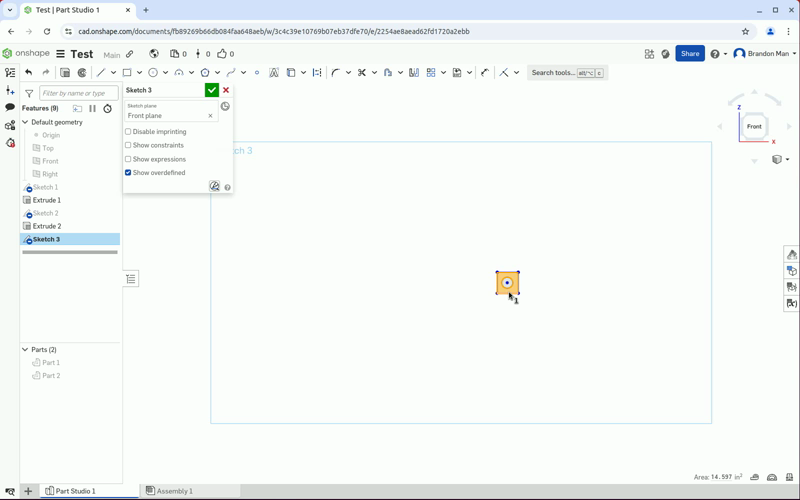
mouse_move(73, 352)
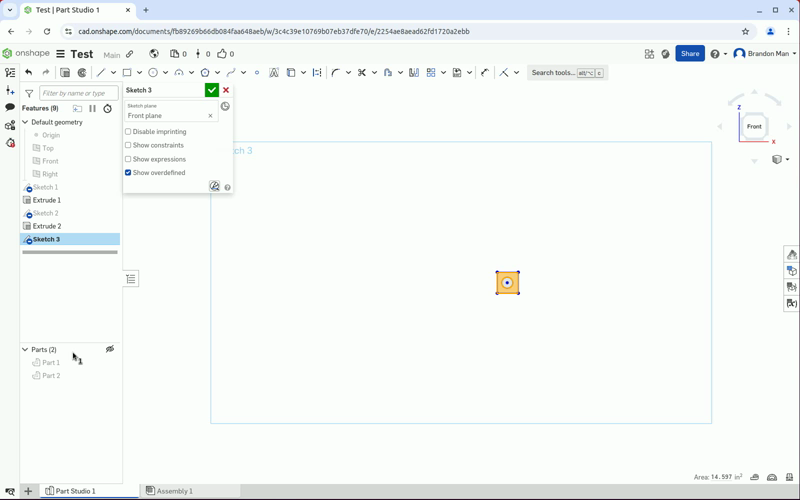
key(shift+y)
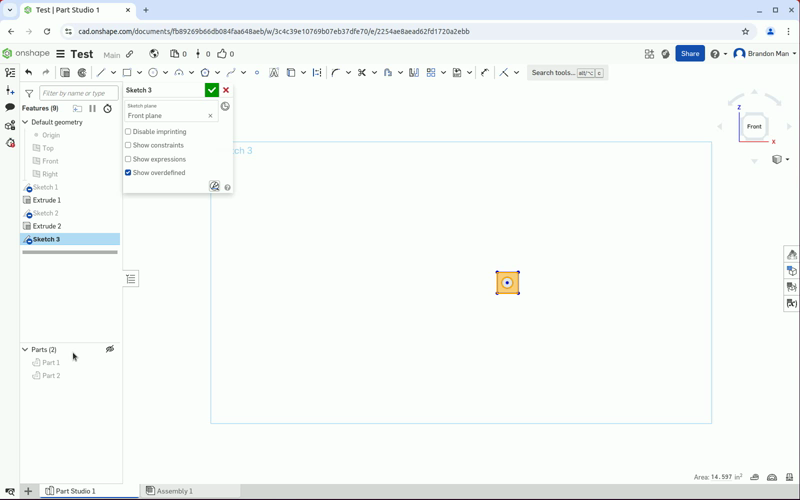
key(shift+e)
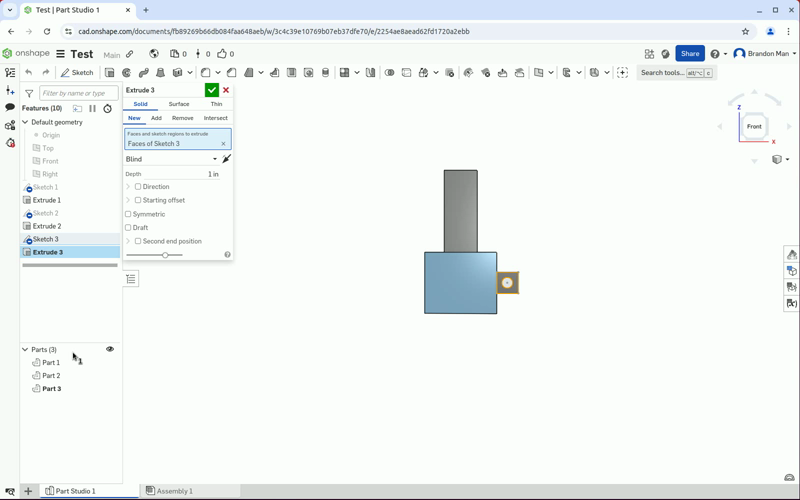
mouse_move(143, 106)
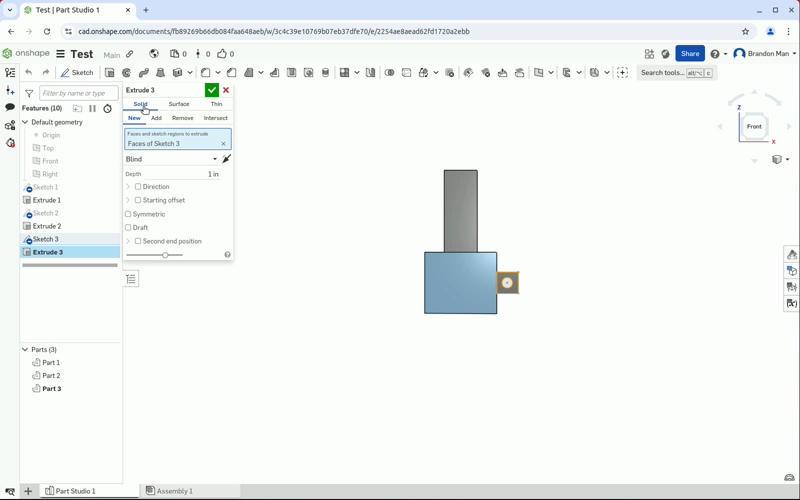
click(143, 106)
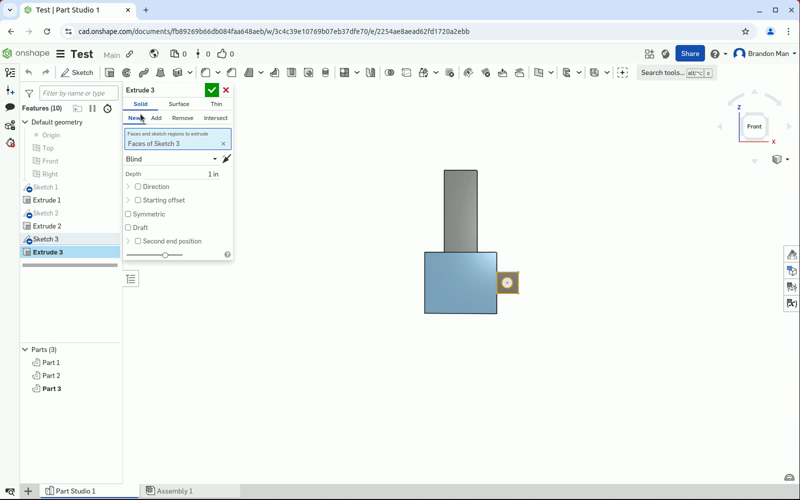
mouse_move(137, 120)
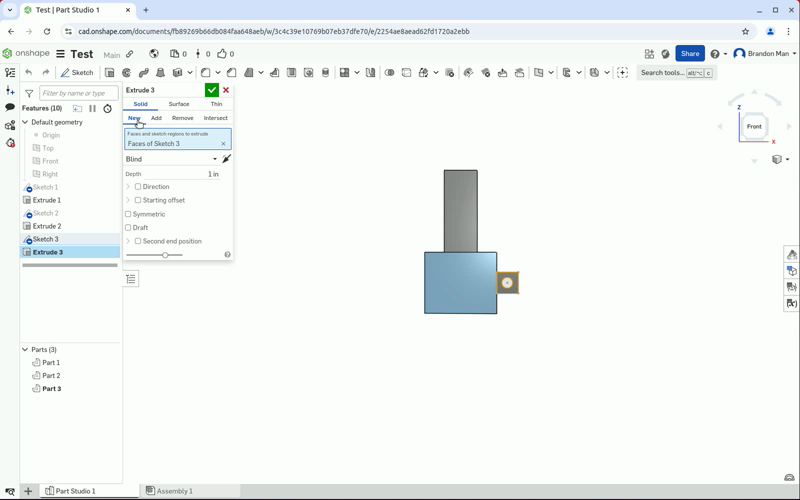
click(137, 120)
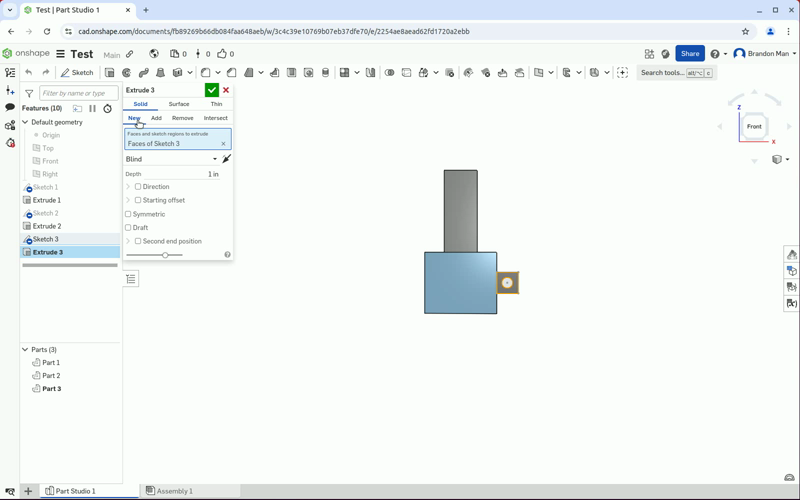
key(tab, 4)
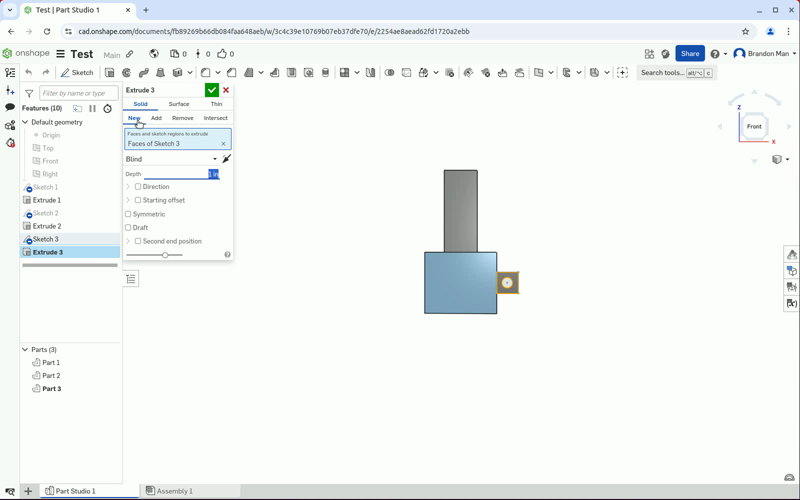
text(3.611)
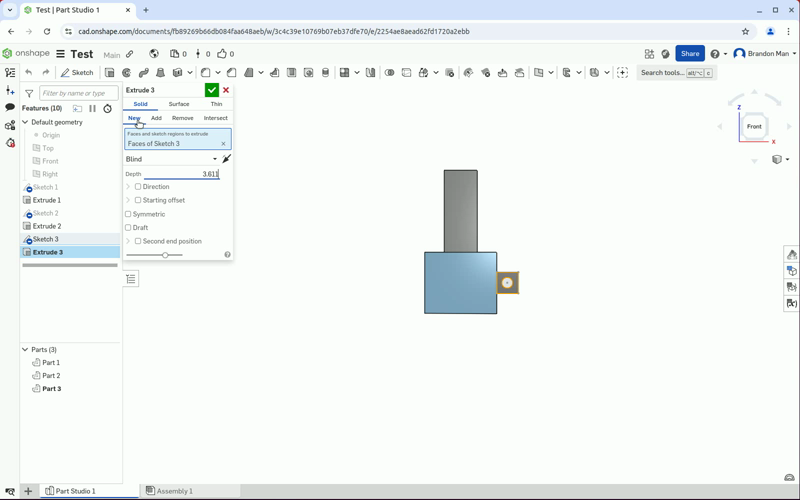
key(enter)
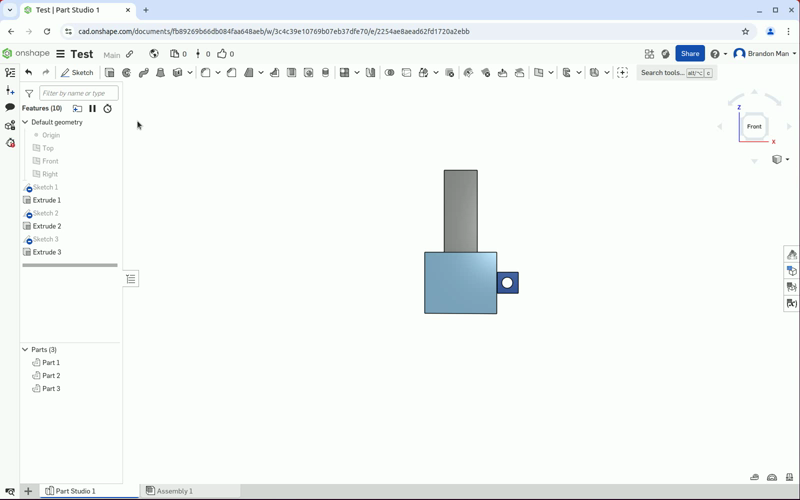
key(shift+h)
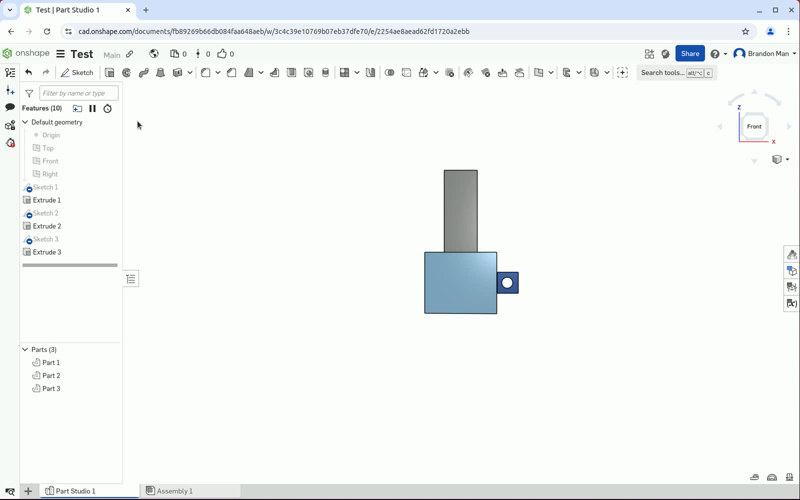
key(shift+h)
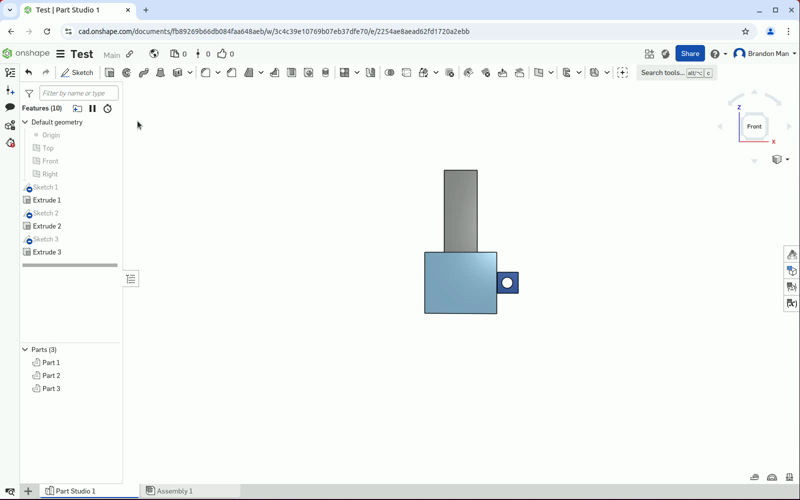
mouse_move(73, 189)
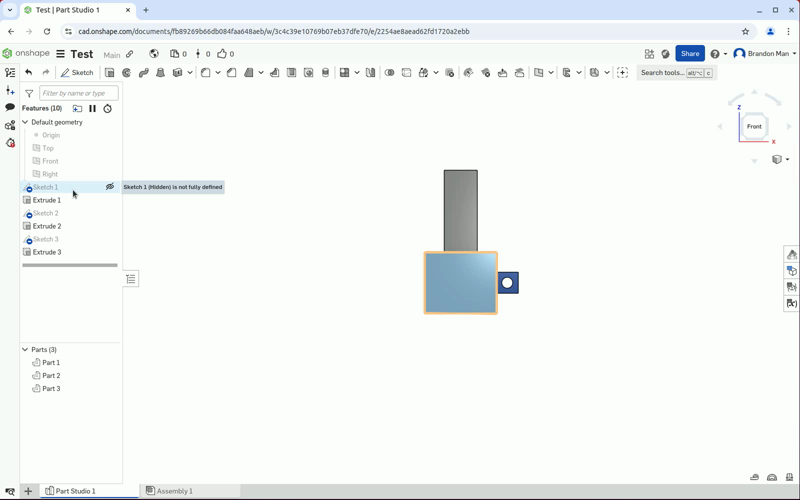
click(73, 189)
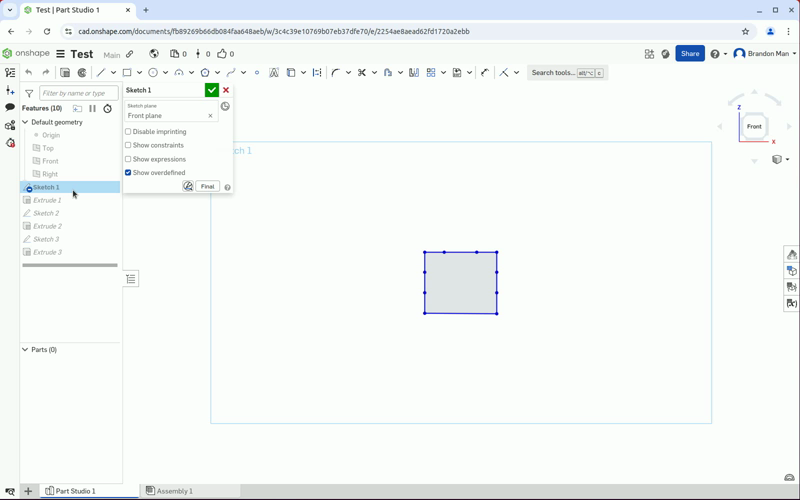
mouse_move(229, 92)
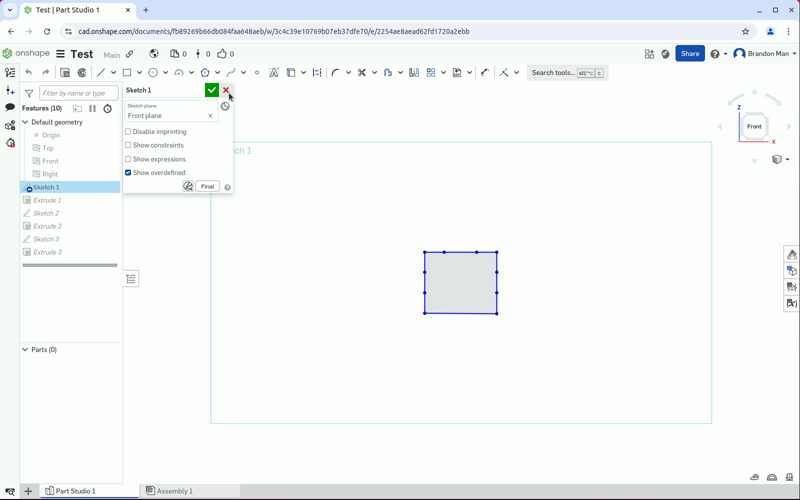
click(229, 92)
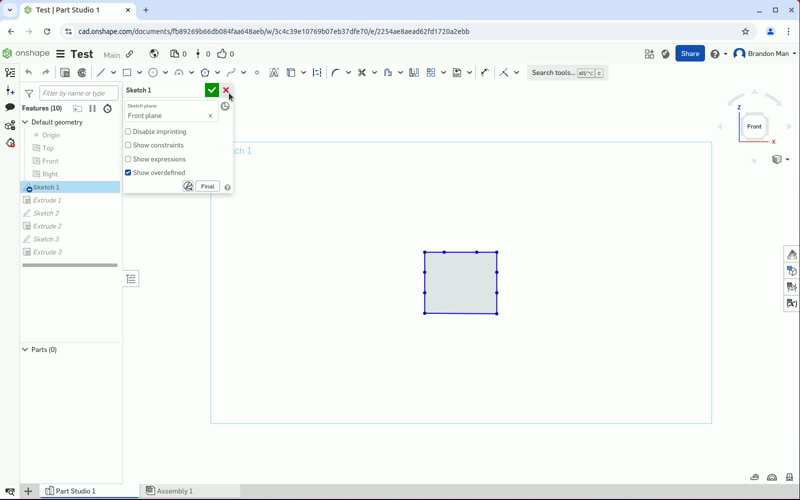
key(shift+s)
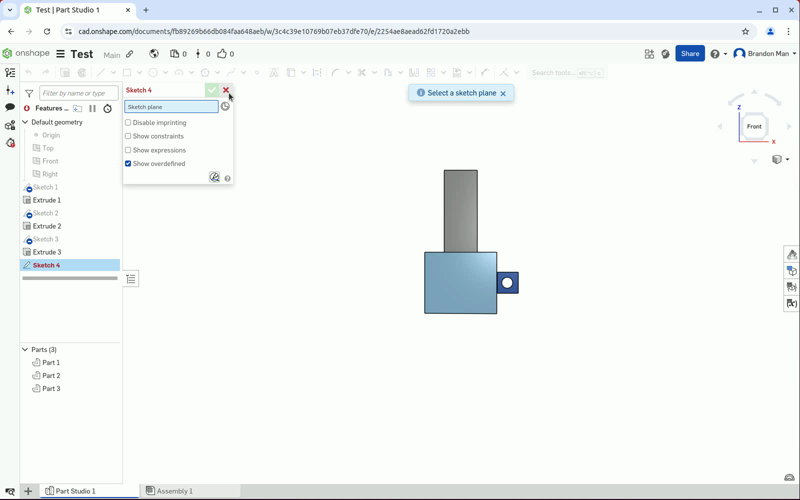
mouse_move(73, 163)
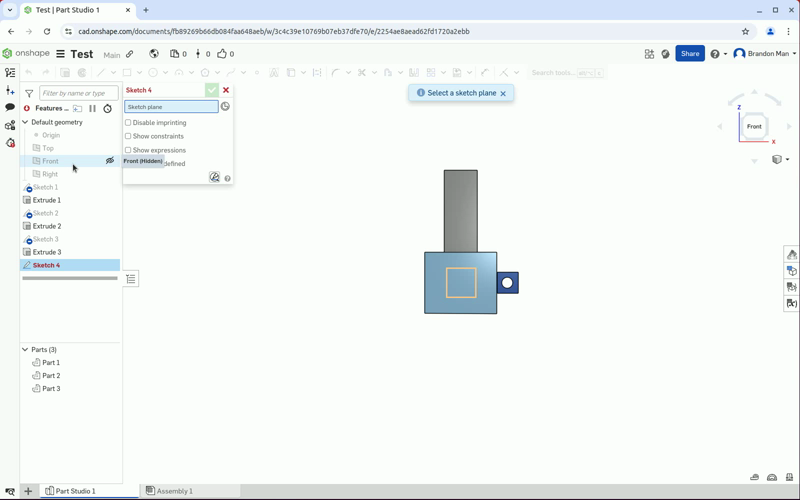
click(73, 163)
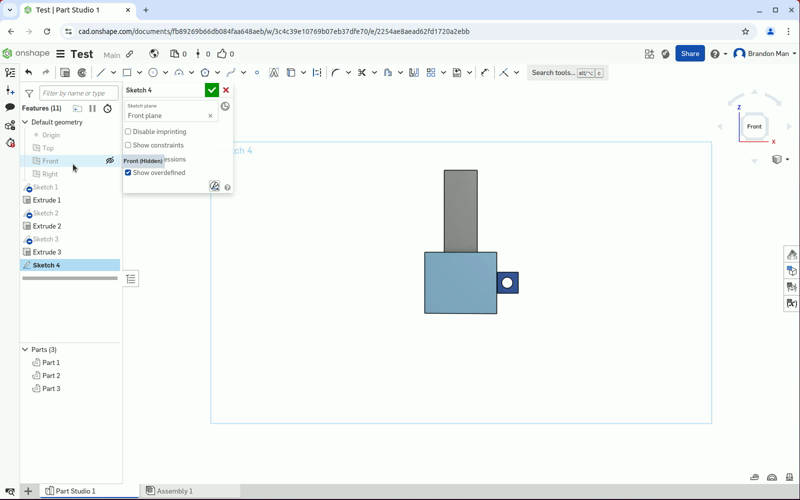
mouse_move(73, 352)
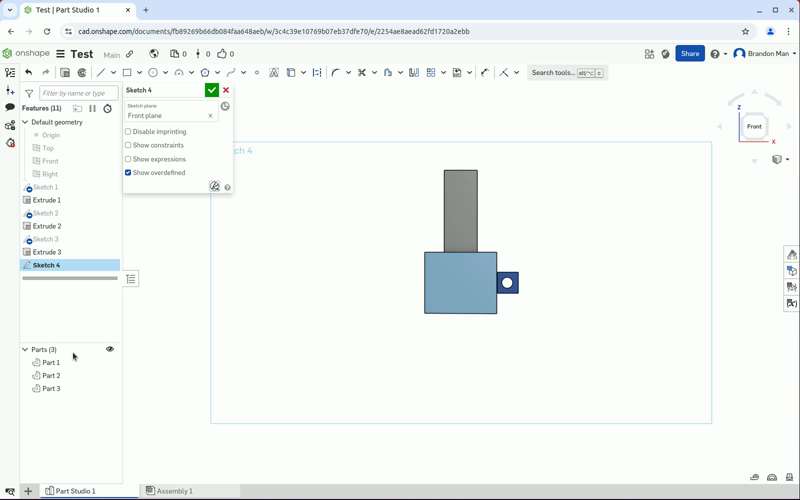
key(y)
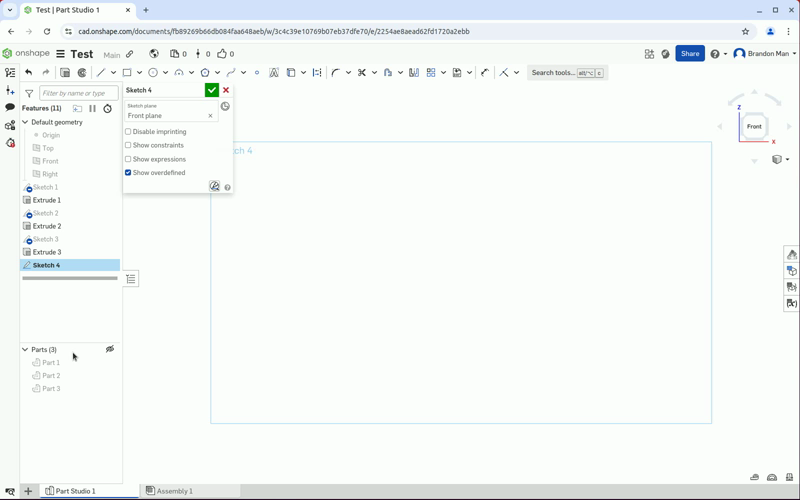
key(l)
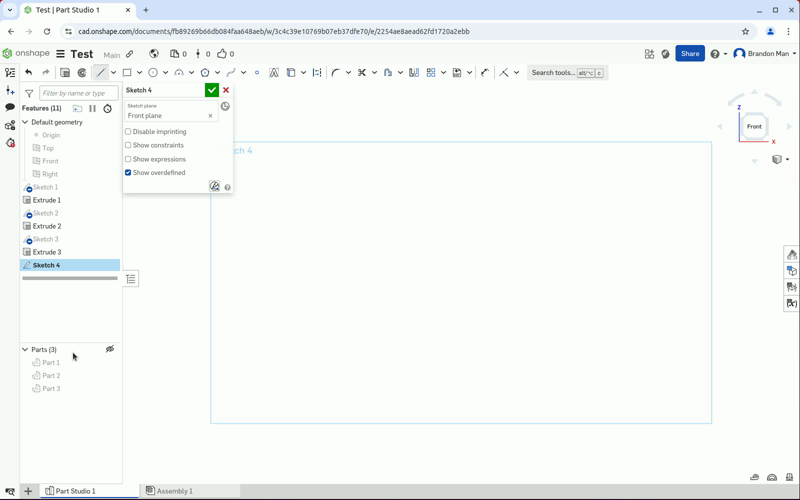
key_down(shift)
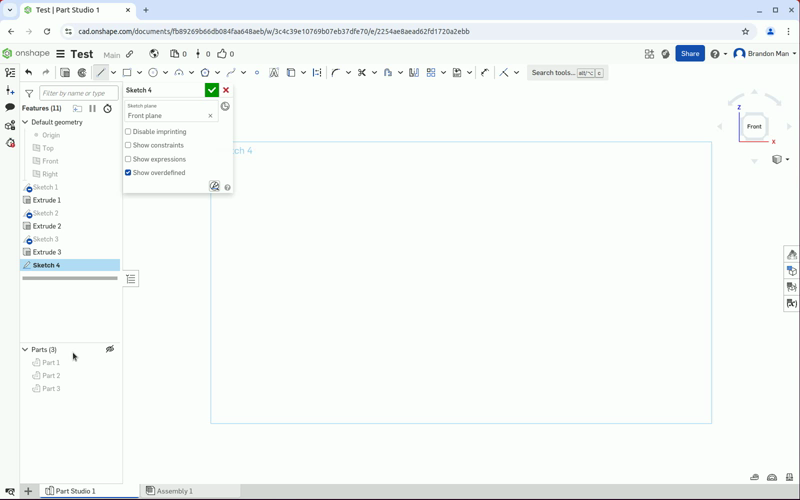
mouse_move(404, 293)
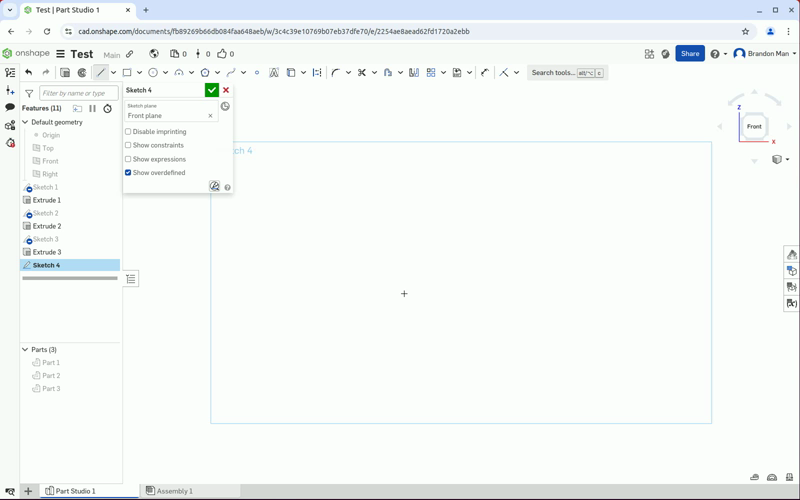
click(404, 293)
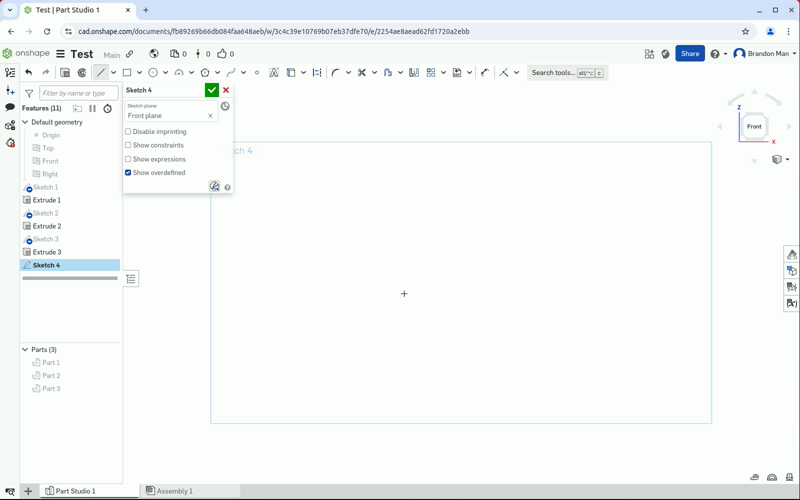
key_up(shift)
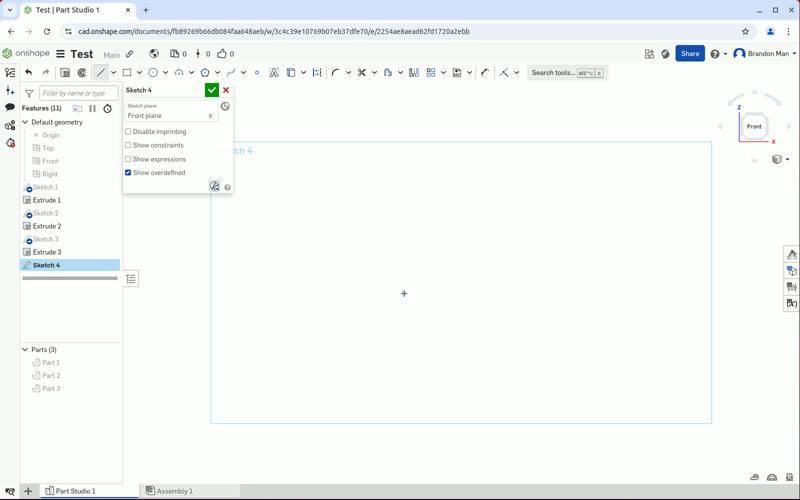
key_down(shift)
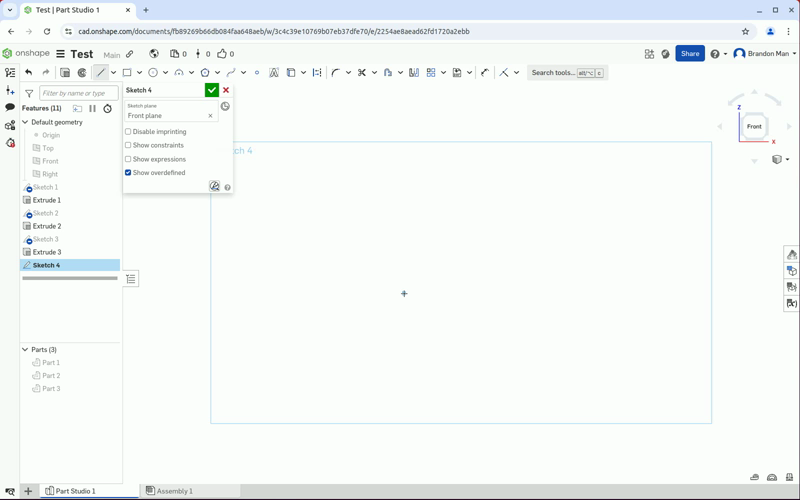
mouse_move(434, 293)
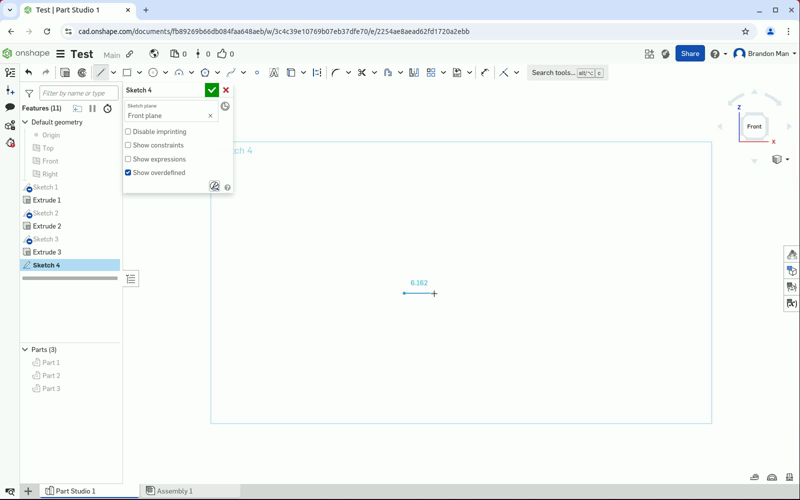
mouse_move(425, 293)
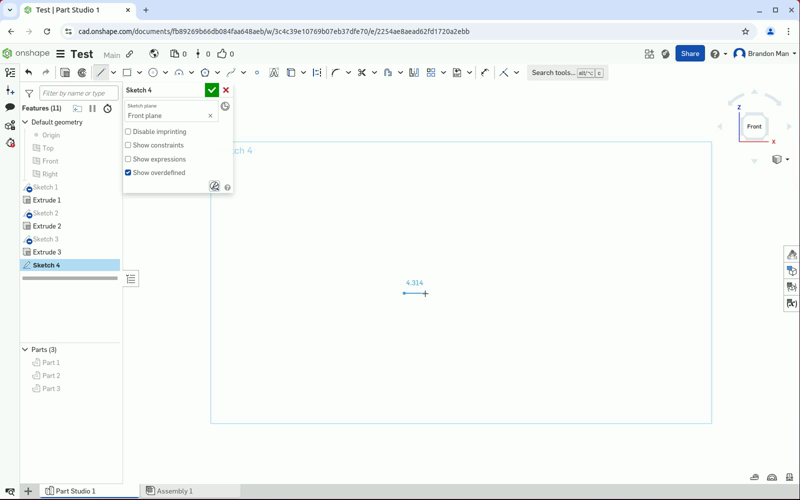
click(425, 293)
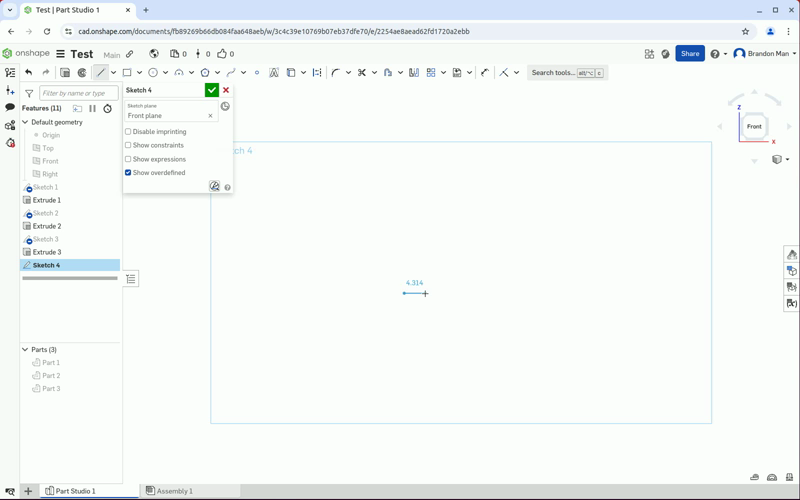
key_up(shift)
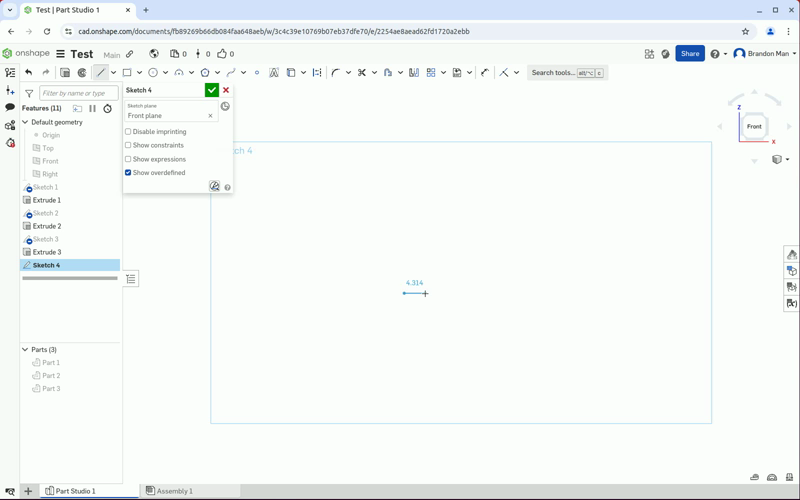
key_down(shift)
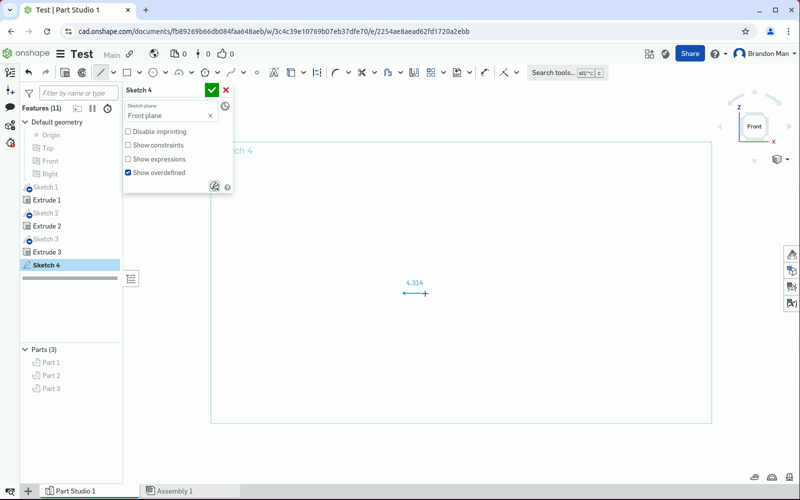
mouse_move(455, 293)
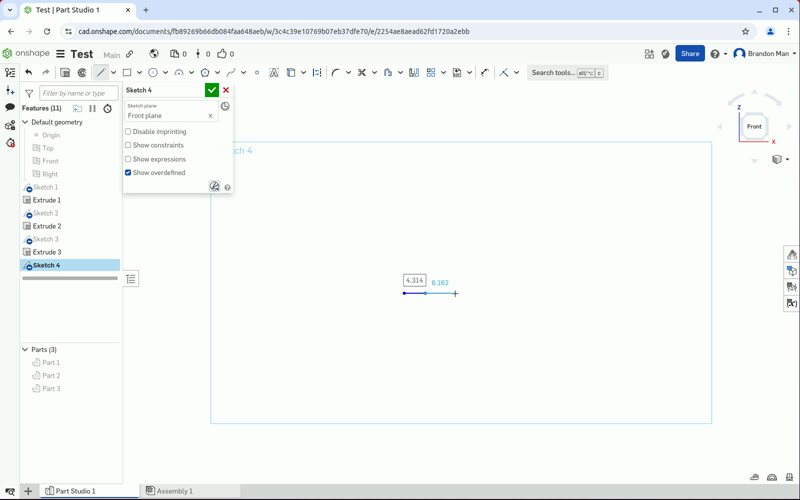
mouse_move(425, 272)
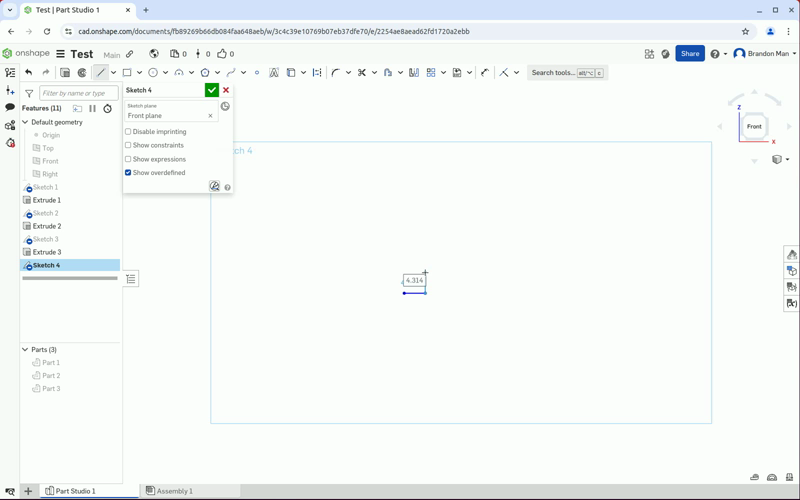
click(425, 272)
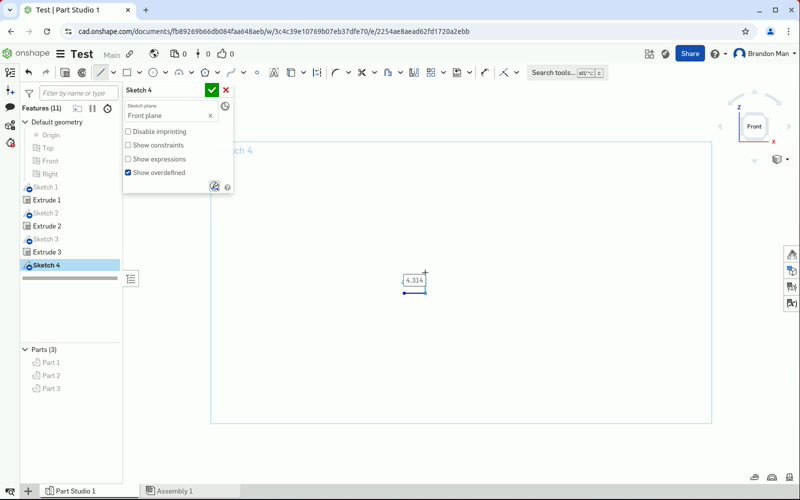
key_up(shift)
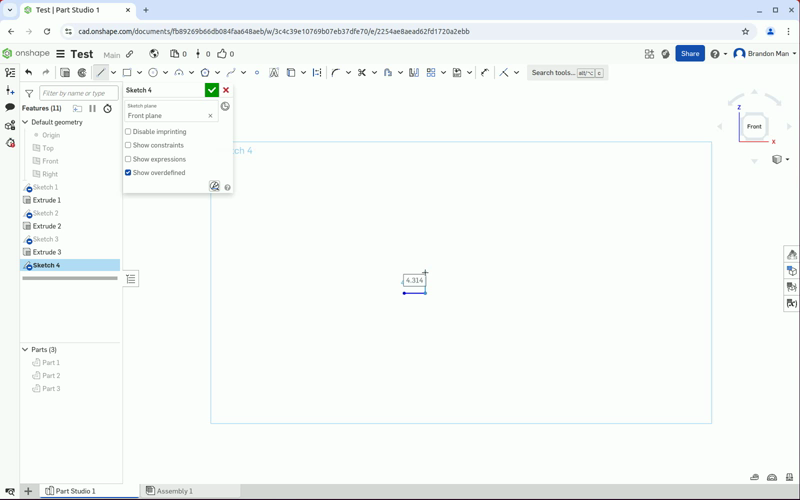
key_down(shift)
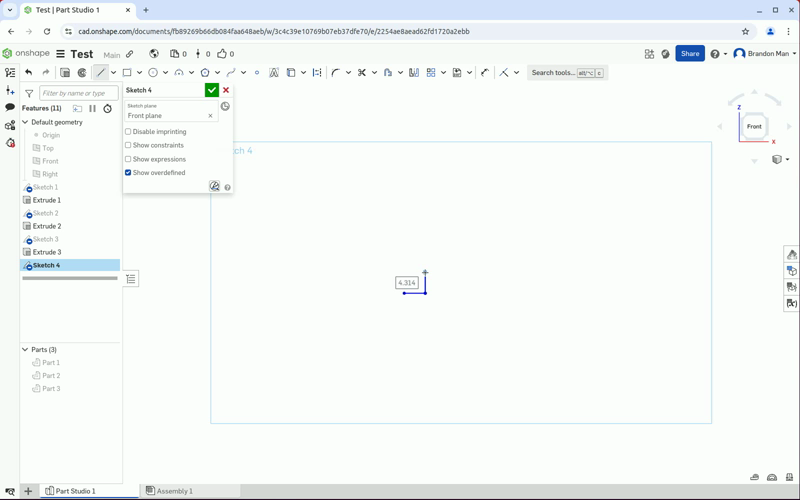
mouse_move(455, 272)
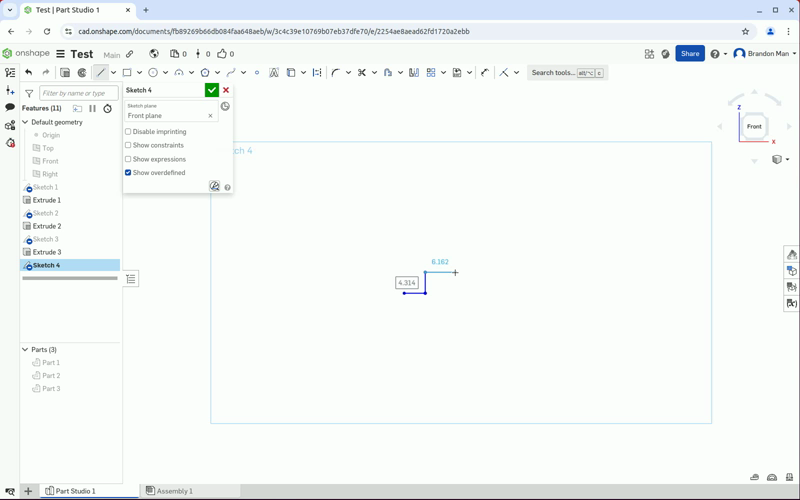
mouse_move(404, 272)
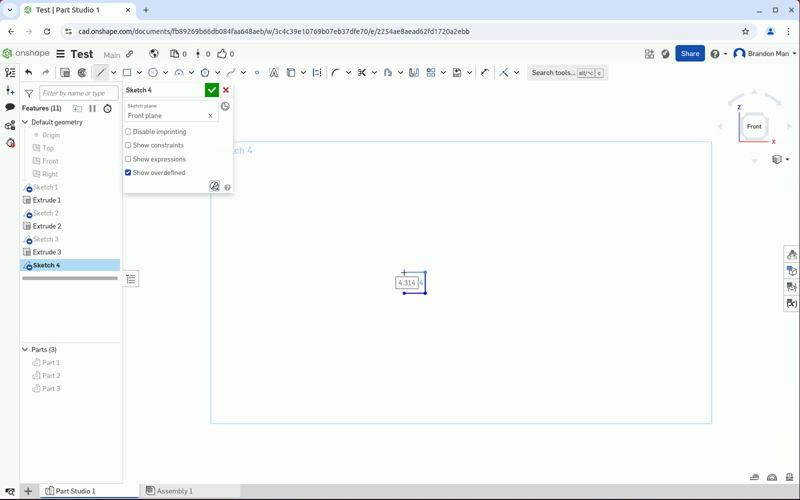
click(404, 272)
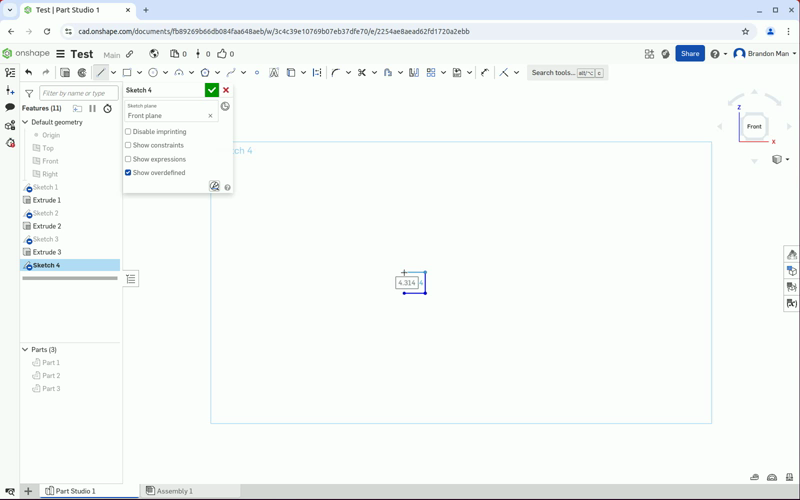
key_up(shift)
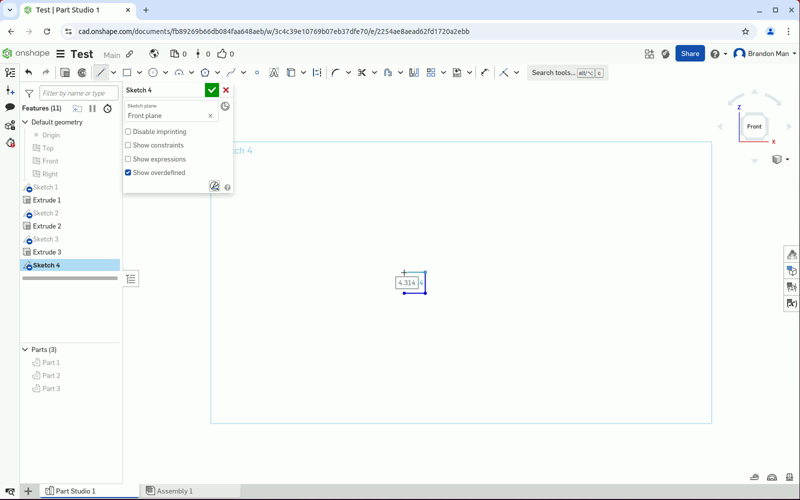
mouse_move(434, 272)
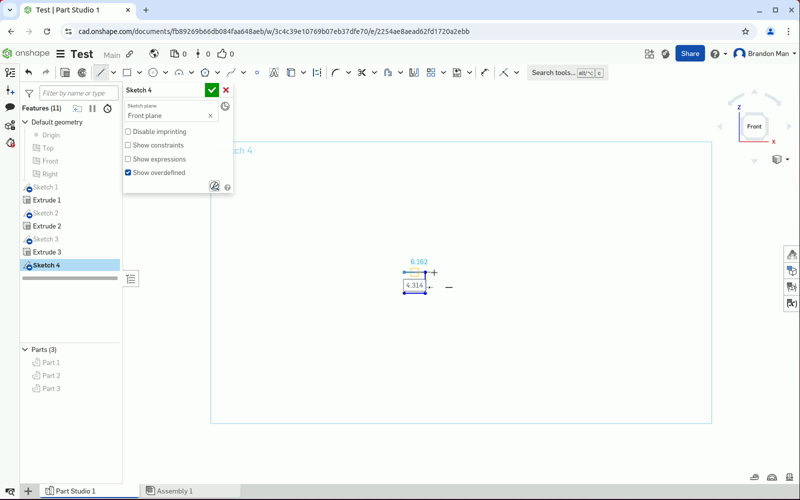
key_down(shift)
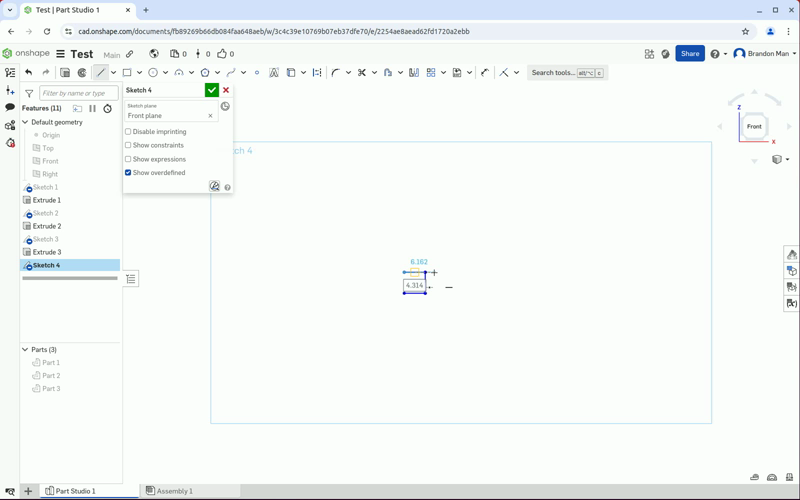
mouse_move(404, 293)
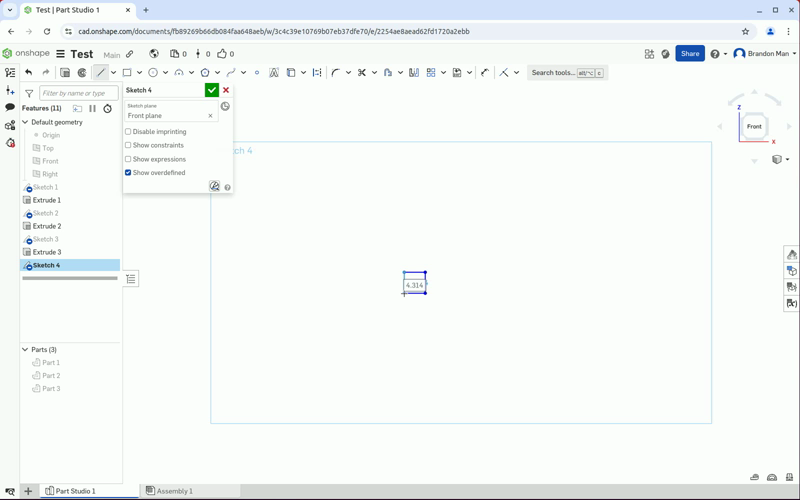
key_up(shift)
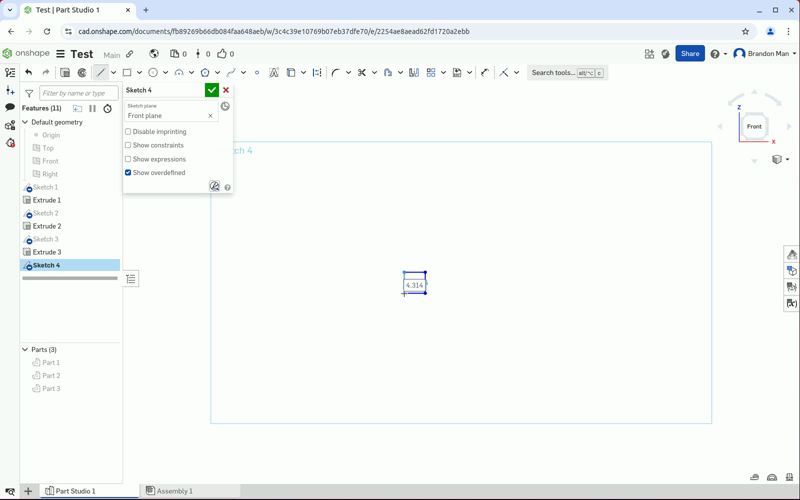
click(404, 293)
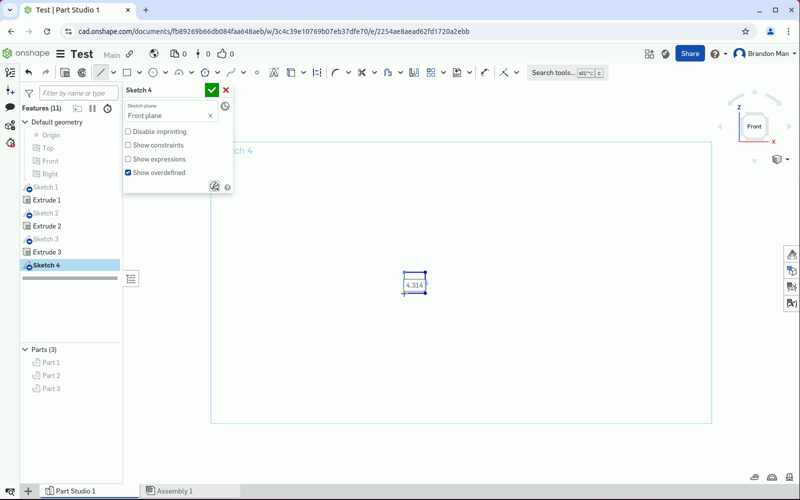
key(esc)
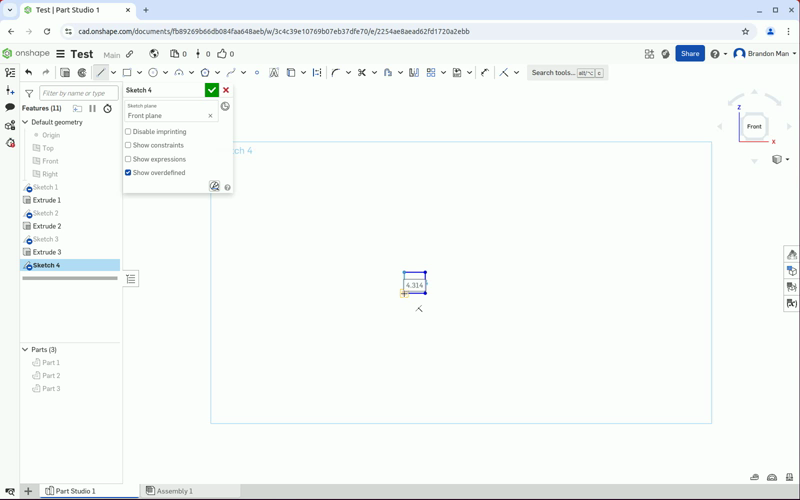
key(c)
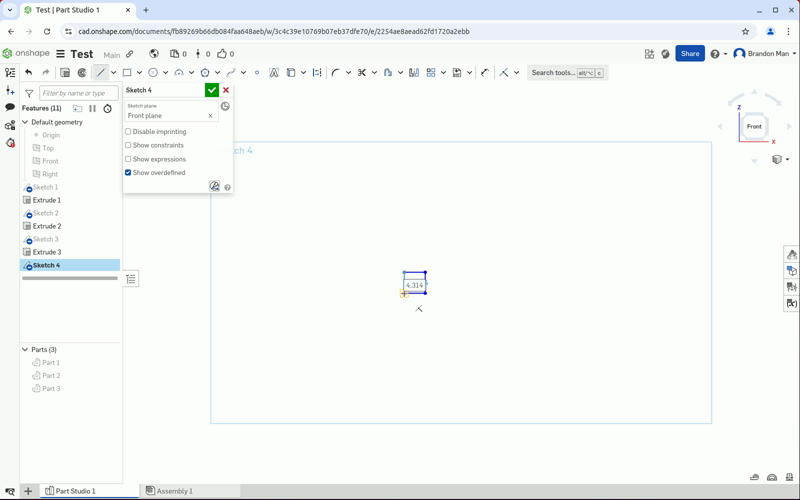
key_down(shift)
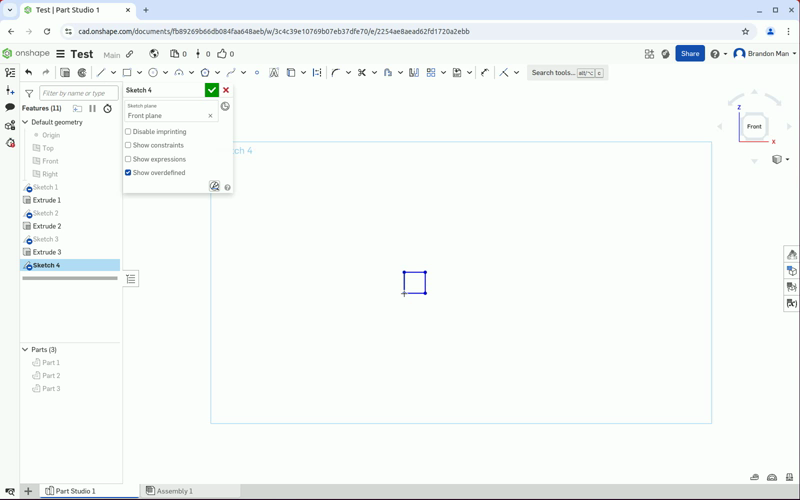
mouse_move(415, 282)
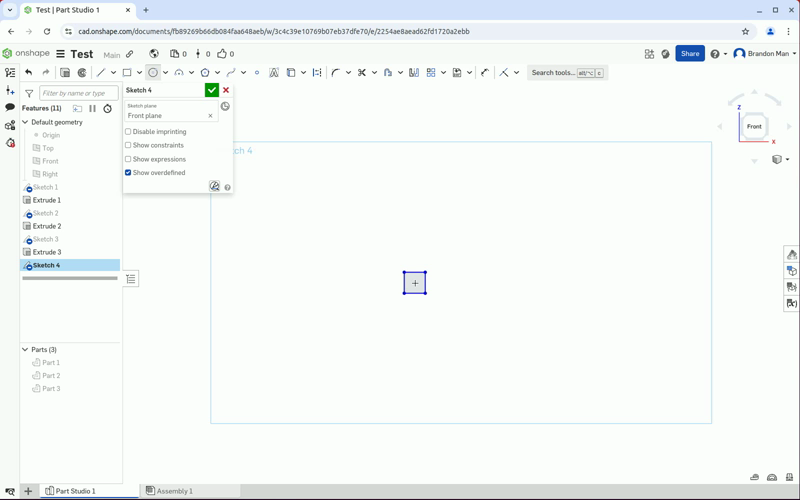
click(415, 282)
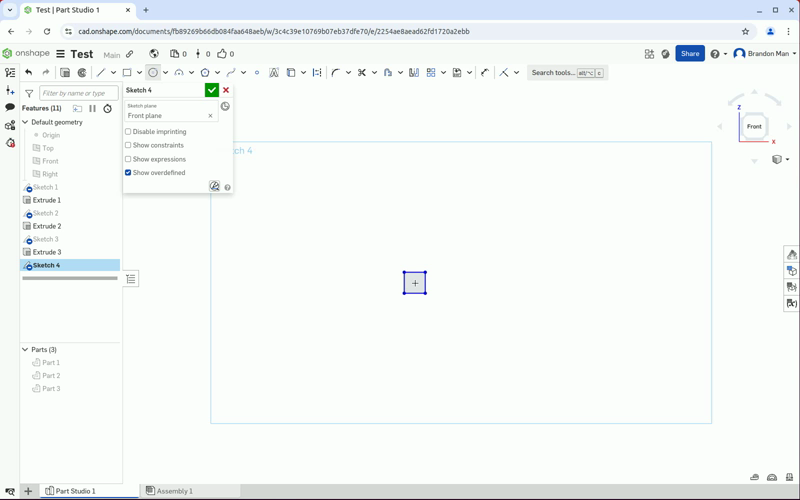
key_up(shift)
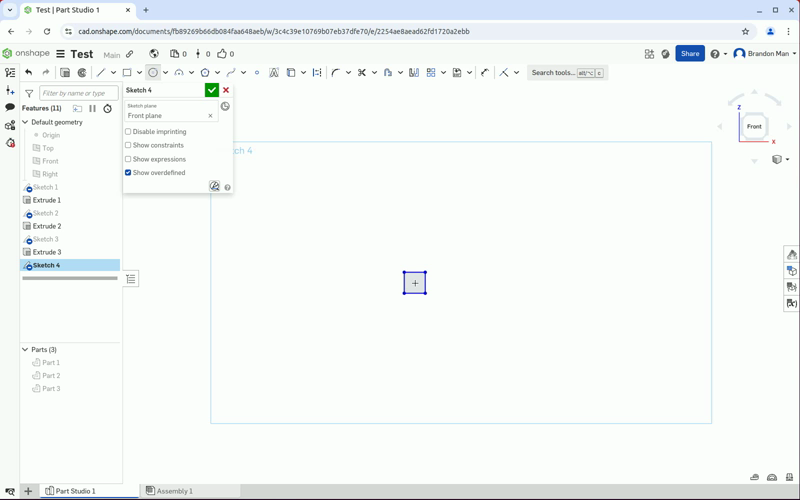
mouse_move(420, 282)
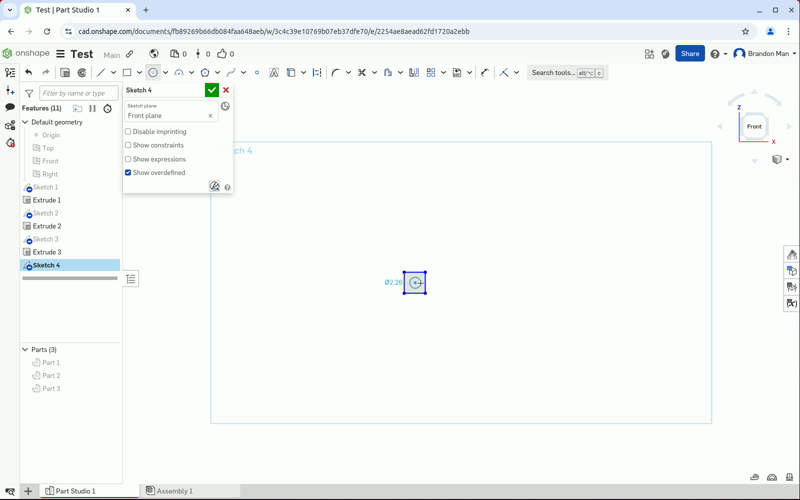
click(420, 282)
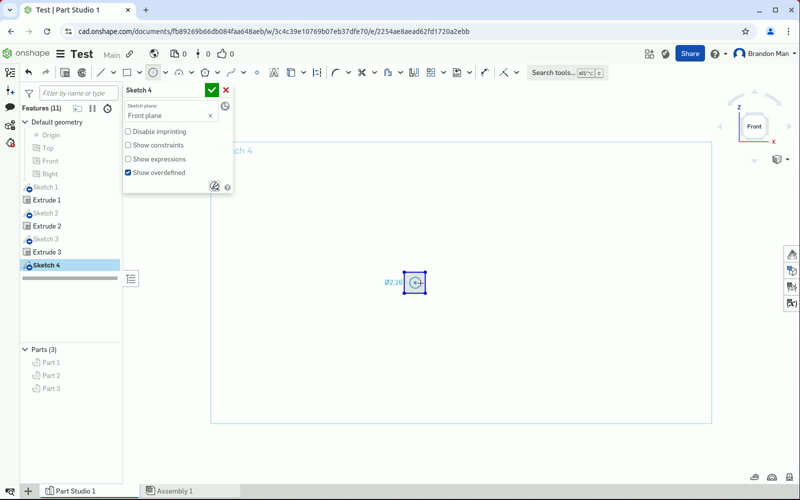
key(esc)
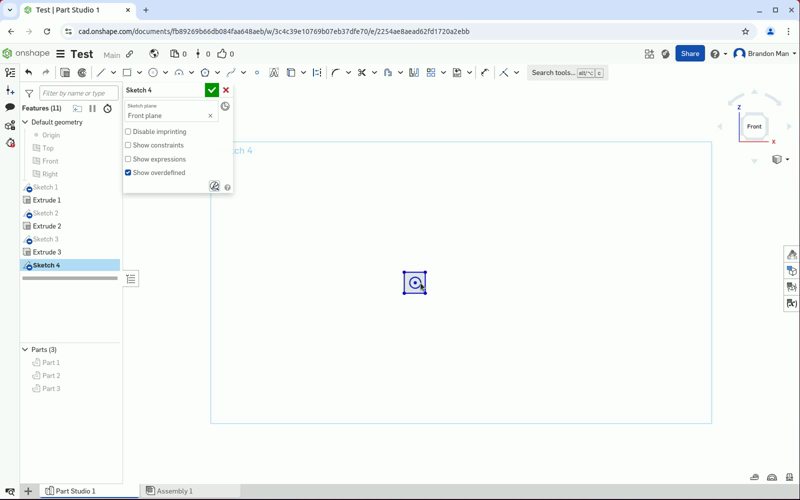
mouse_move(404, 288)
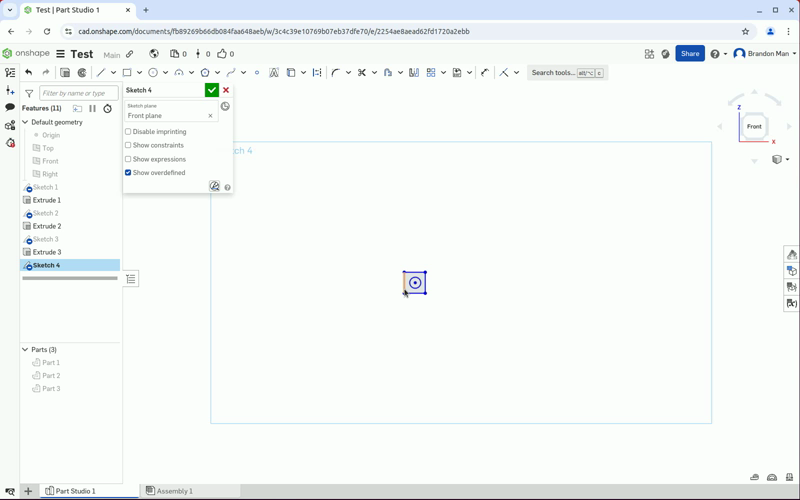
scroll(6)
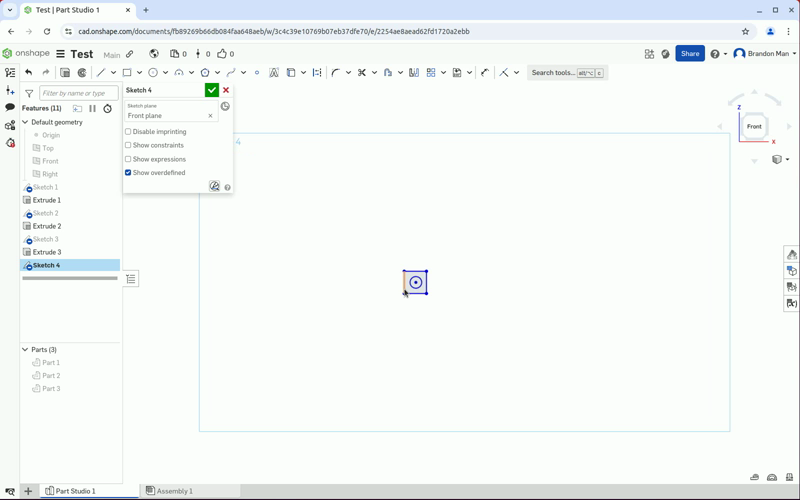
scroll(6)
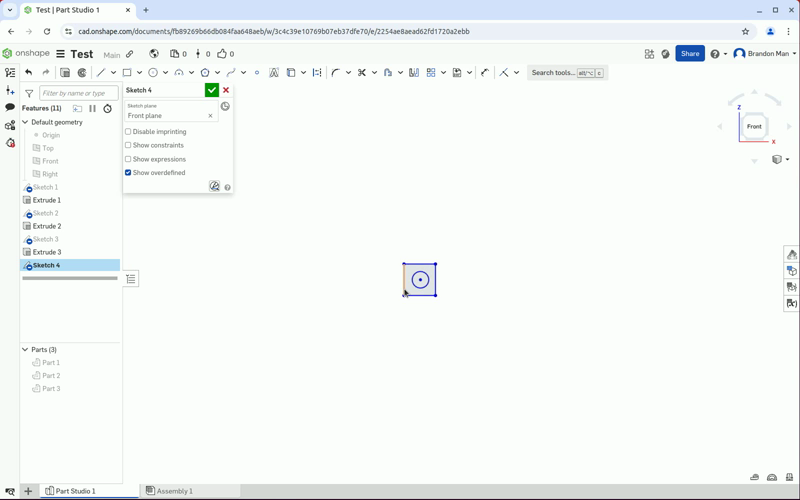
scroll(6)
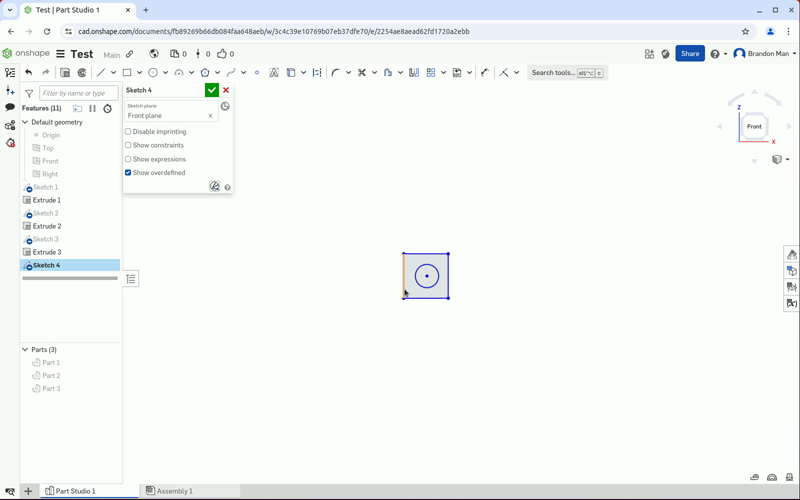
scroll(6)
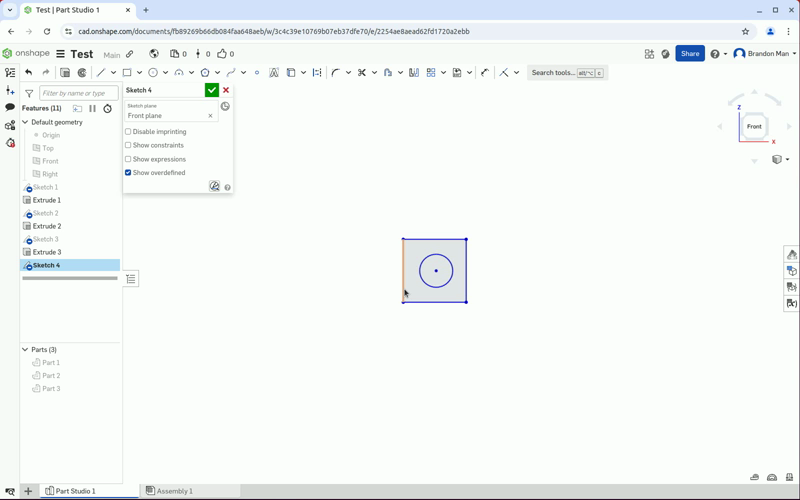
scroll(6)
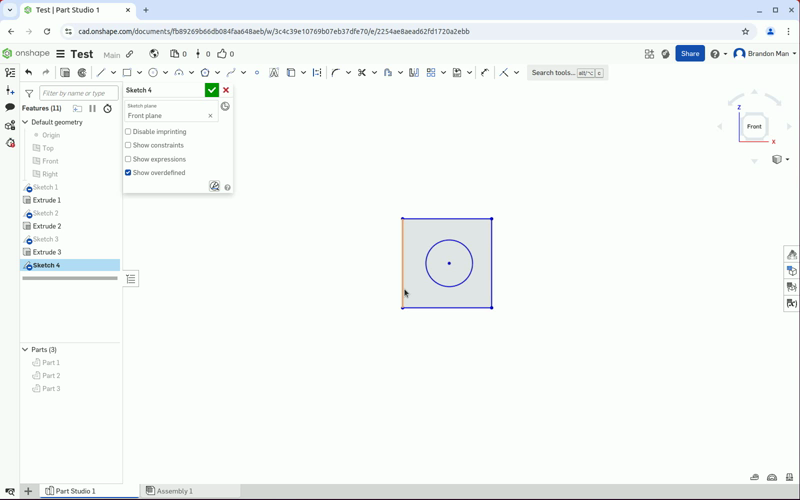
scroll(6)
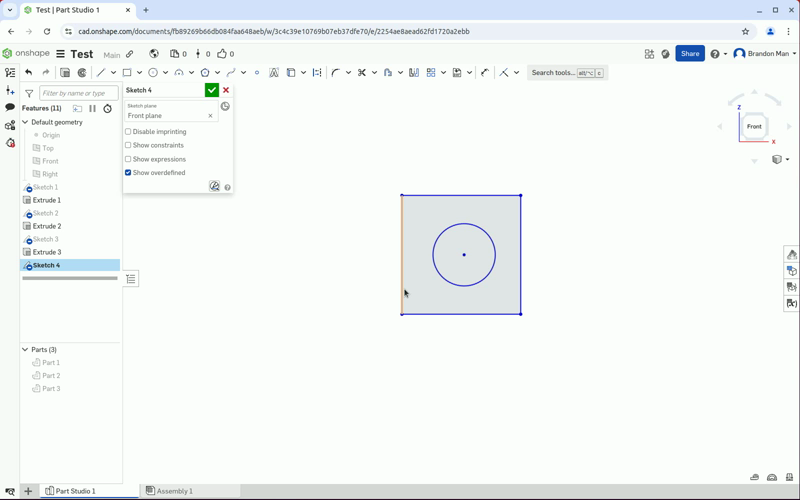
scroll(6)
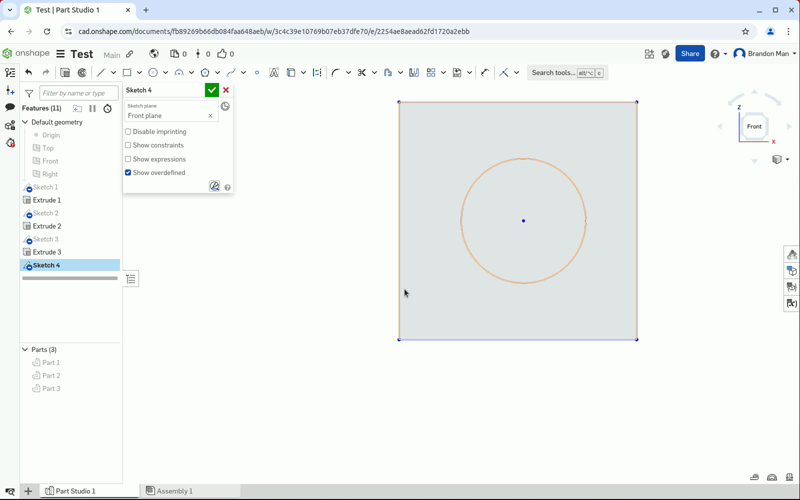
click(404, 288)
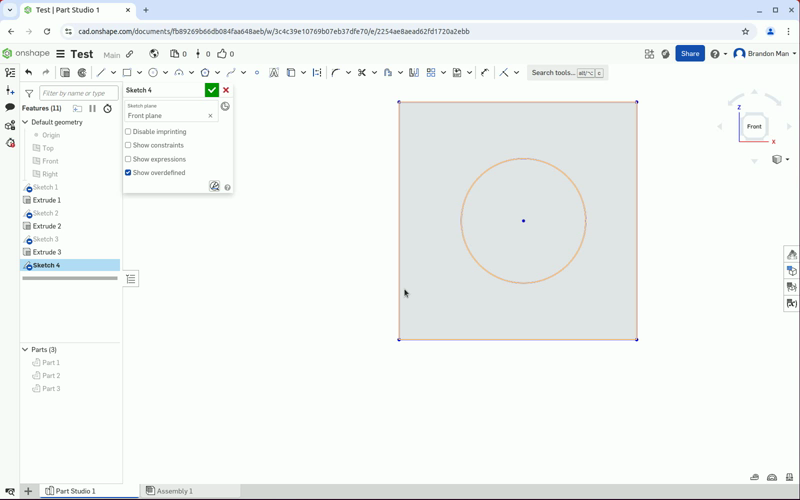
scroll(-6)
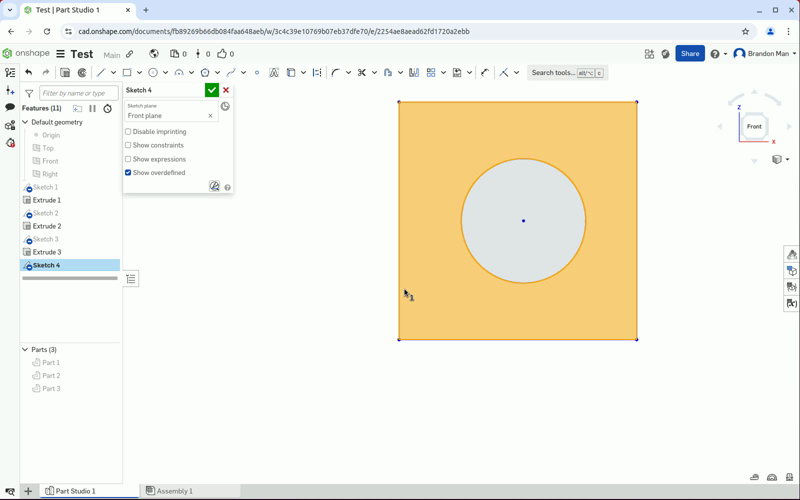
scroll(-6)
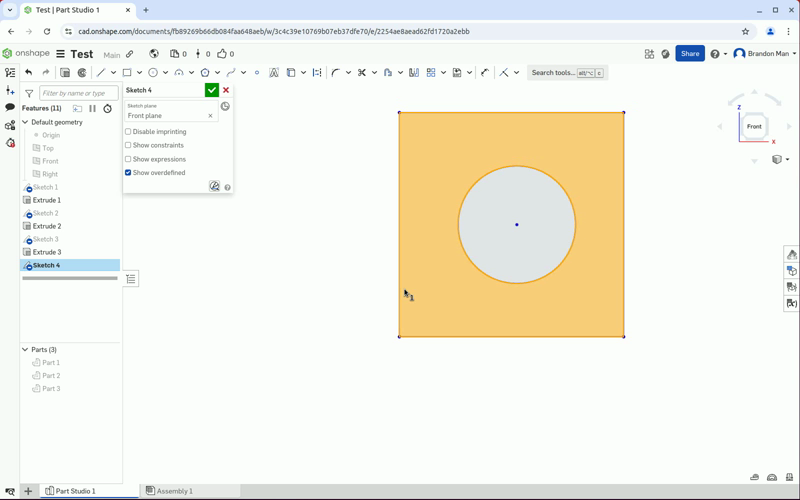
scroll(-6)
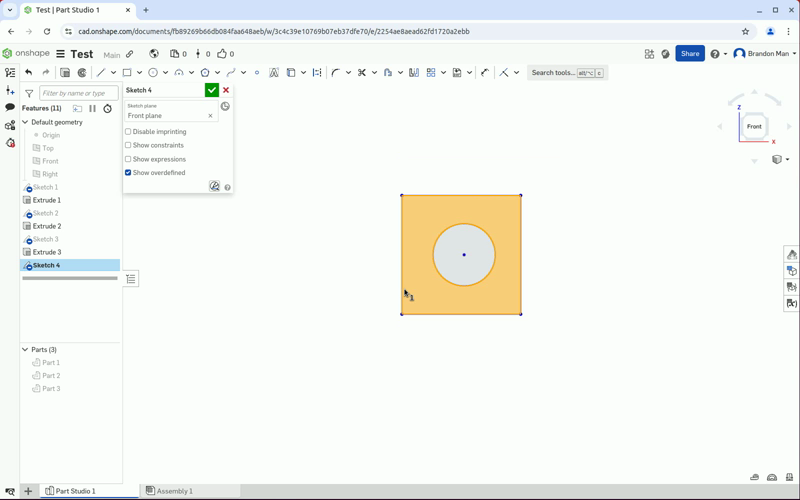
scroll(-6)
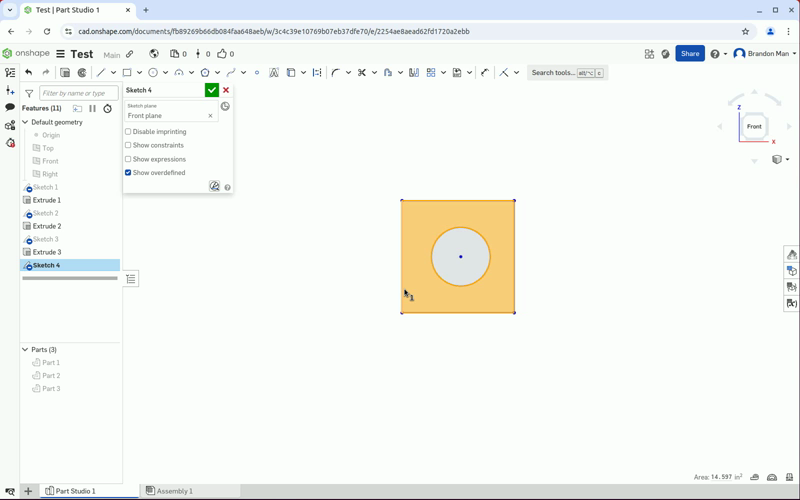
scroll(-6)
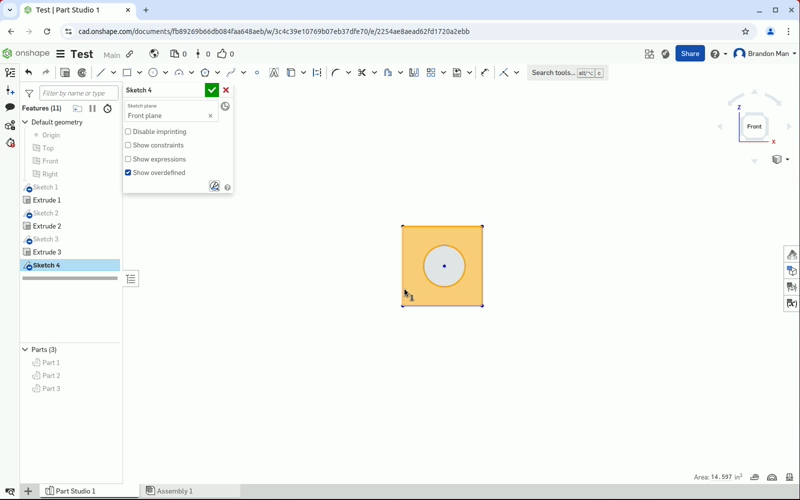
scroll(-6)
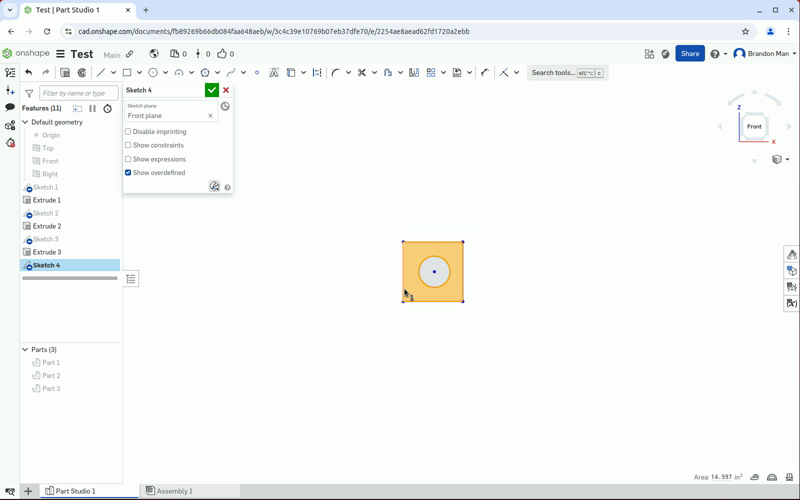
scroll(-6)
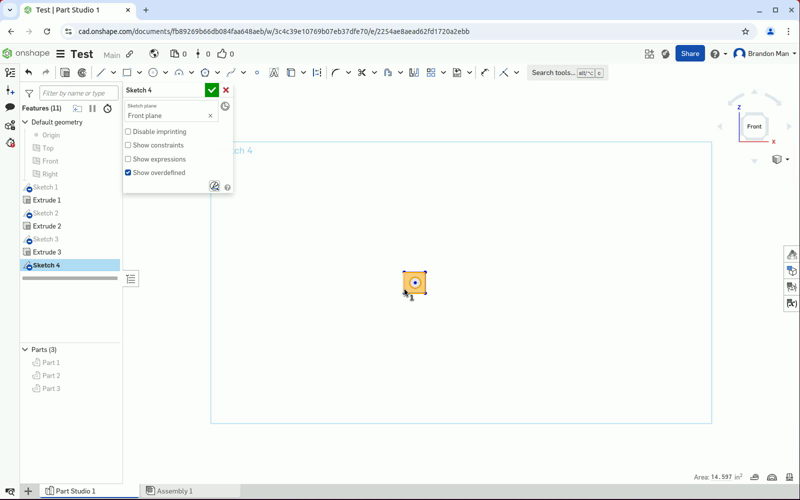
mouse_move(73, 352)
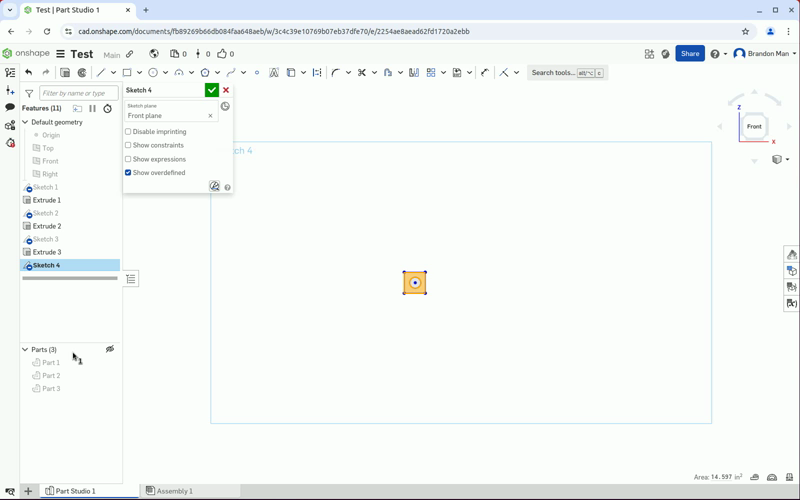
key(shift+y)
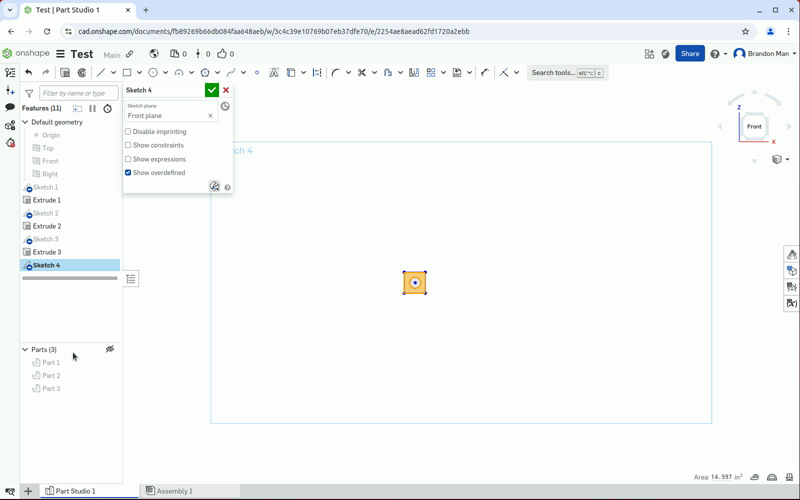
key(shift+e)
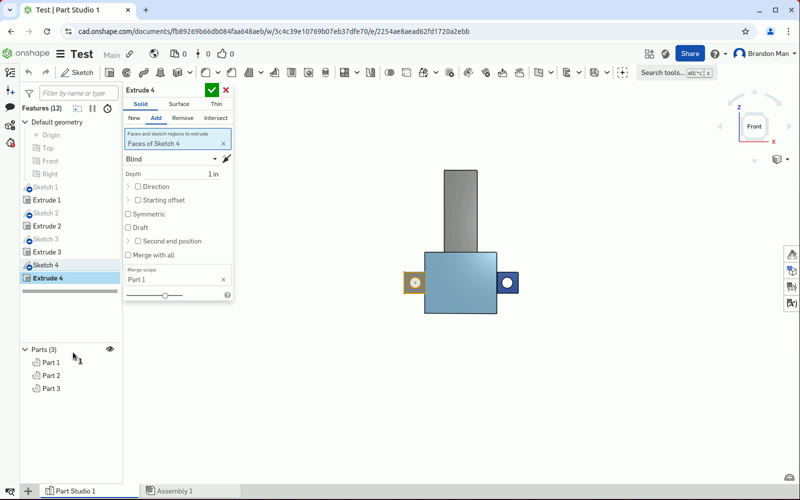
mouse_move(143, 106)
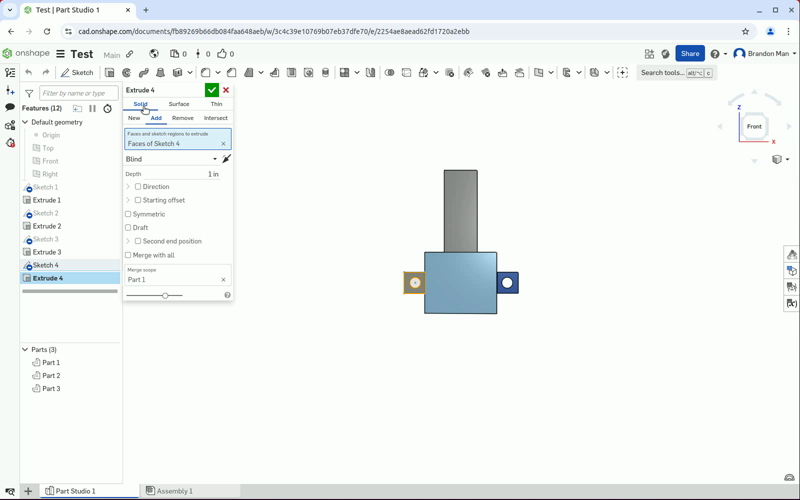
click(143, 106)
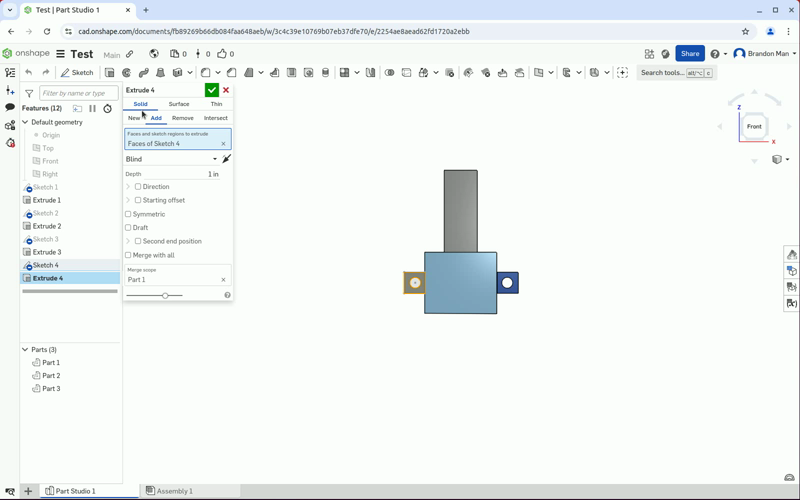
mouse_move(137, 120)
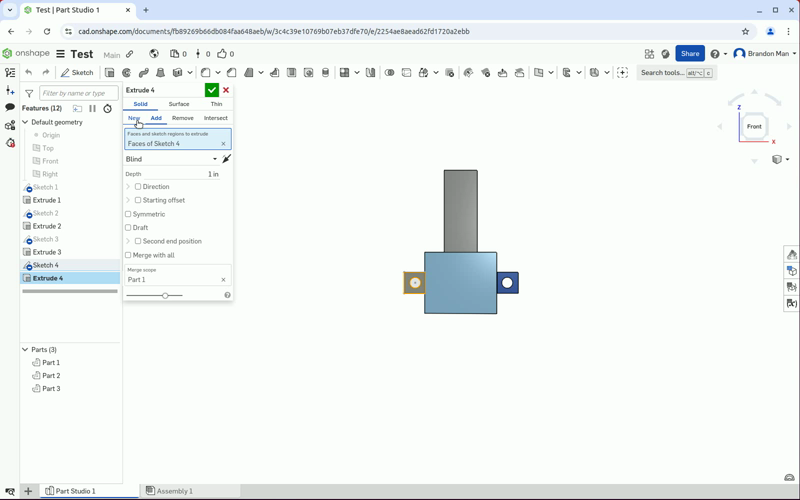
click(137, 120)
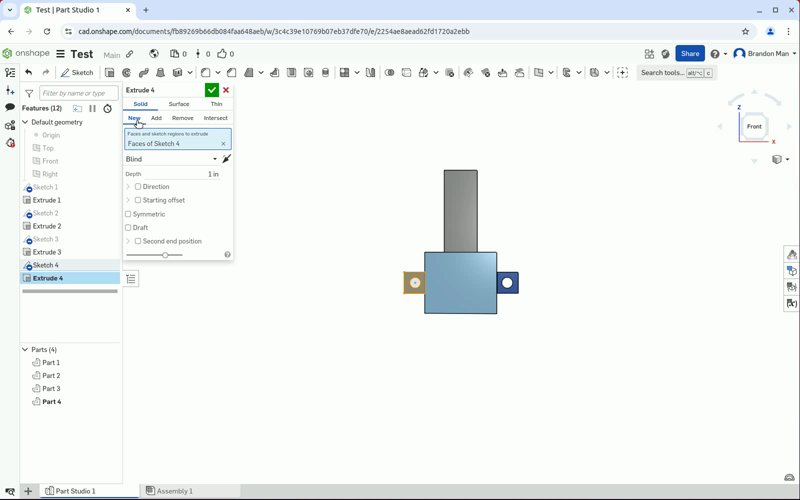
key(tab, 4)
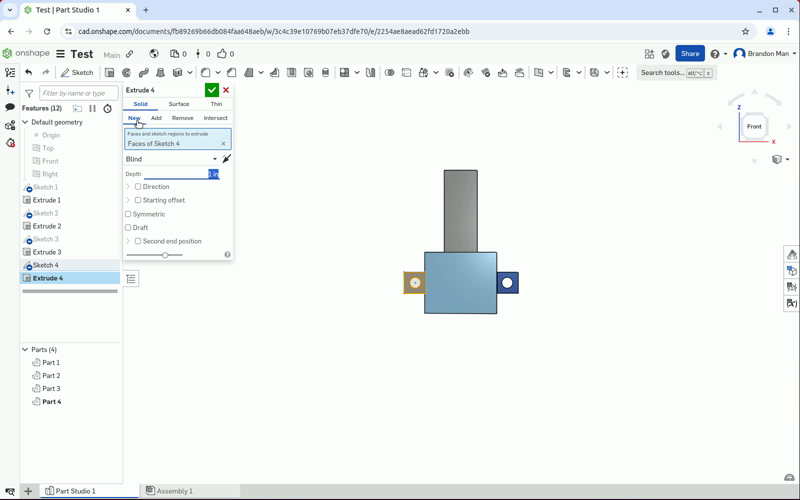
text(3.611)
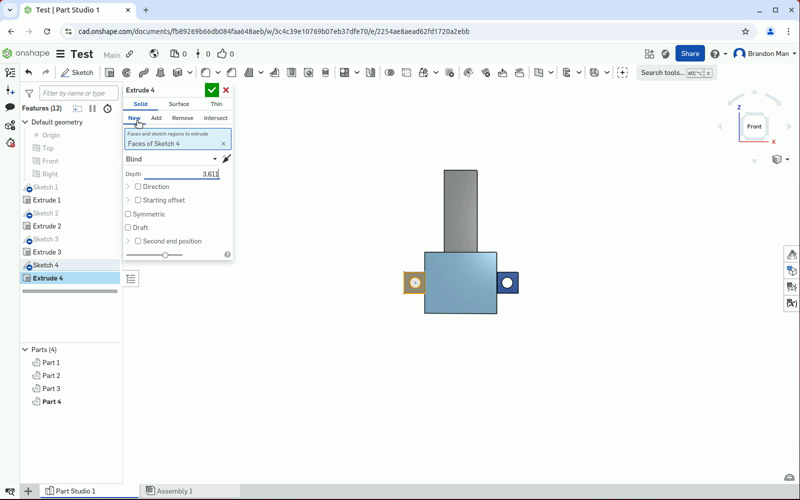
key(enter)
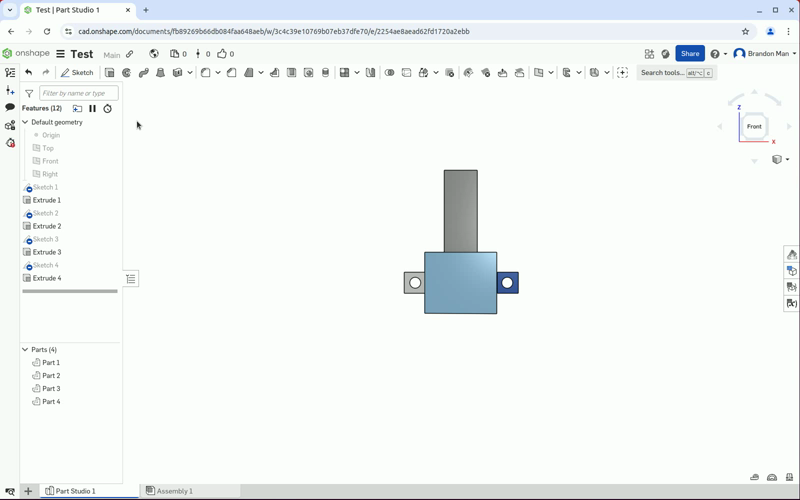
key(shift+h)
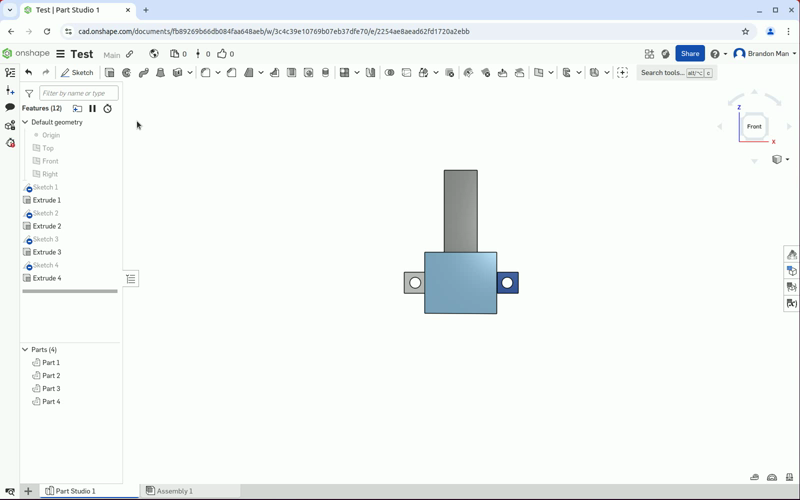
key(shift+h)
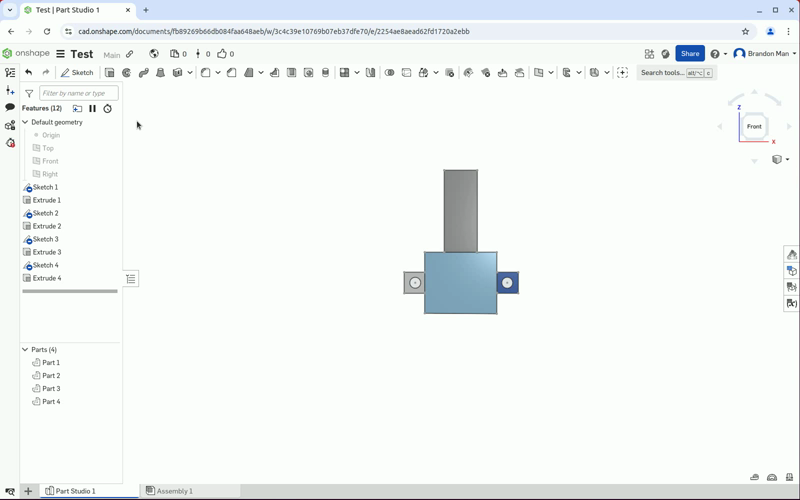
key(shift+7)
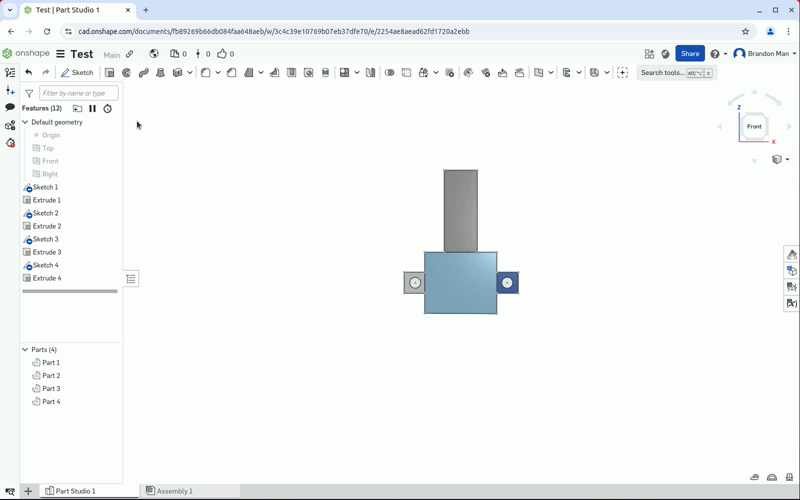
key(left, 2)
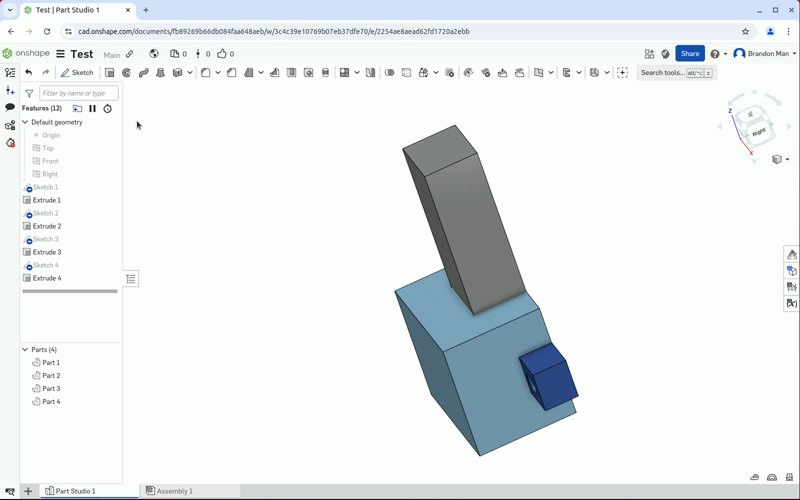
key(down, 2)
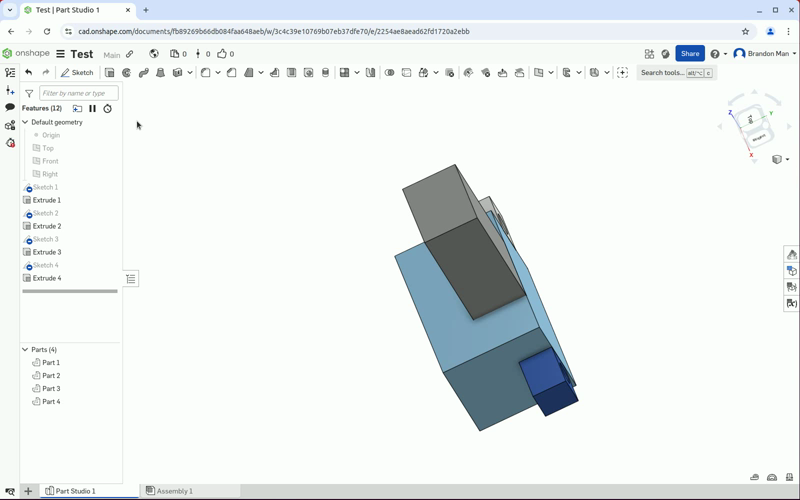
key(up, 2)
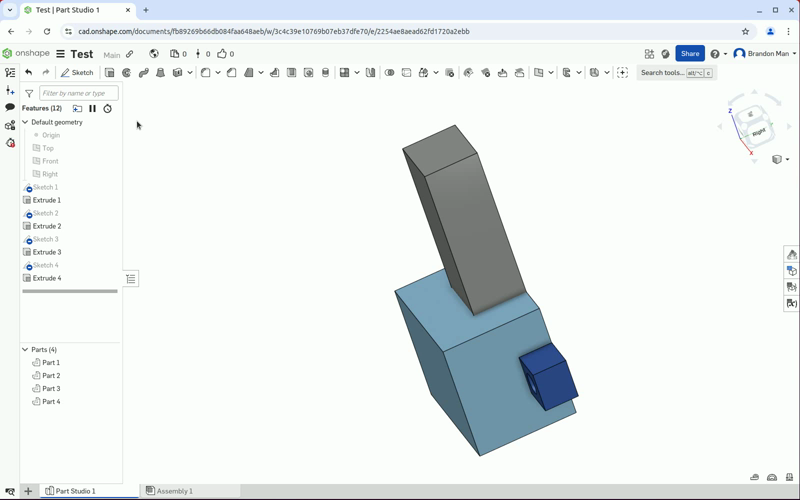
key(right, 2)
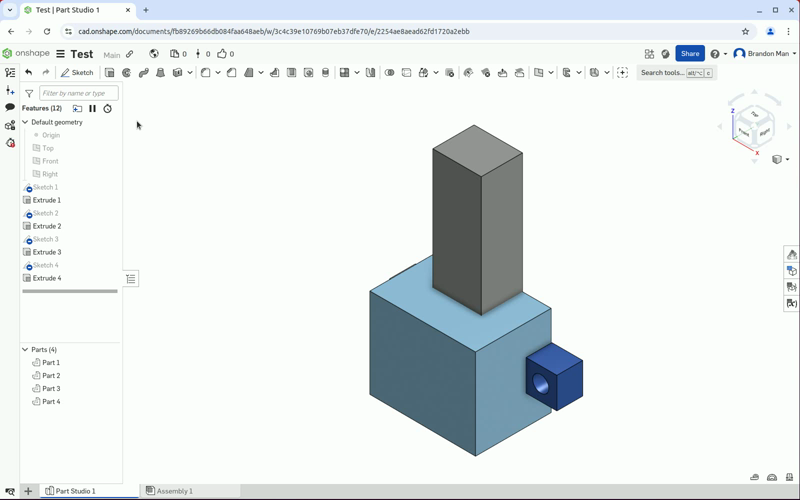
mouse_move(73, 189)
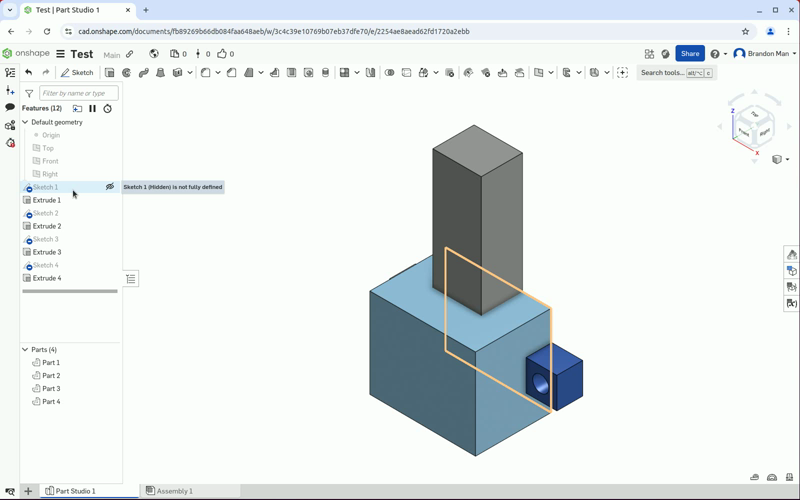
click(73, 189)